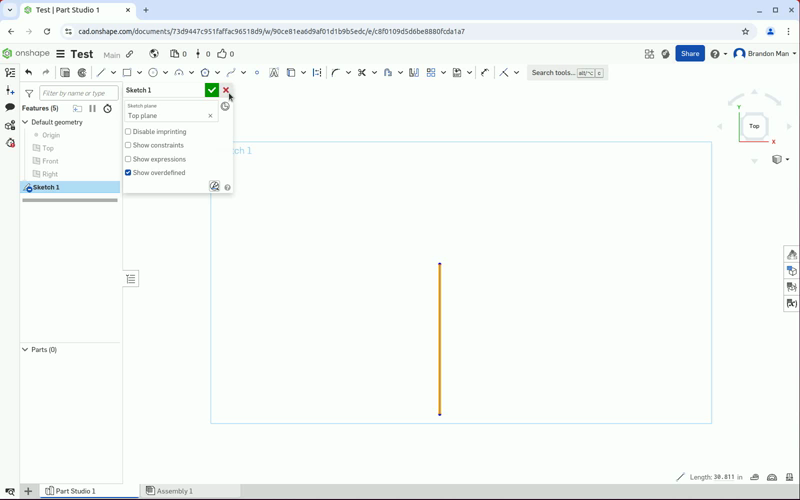
key(shift+h)
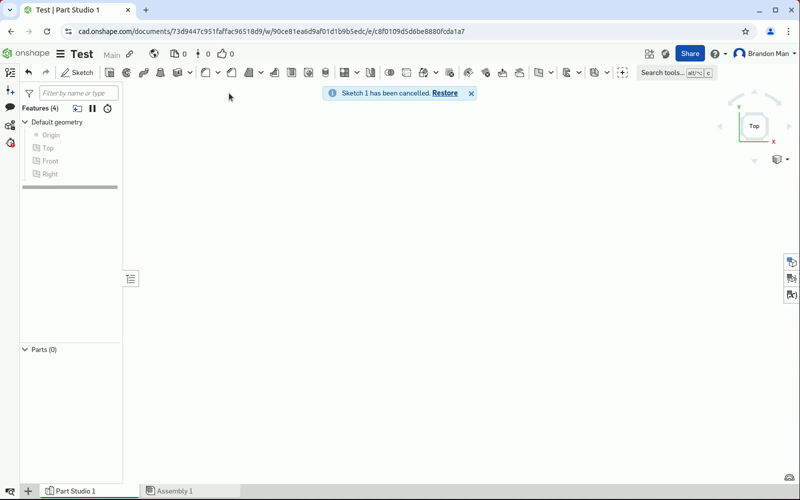
mouse_move(73, 352)
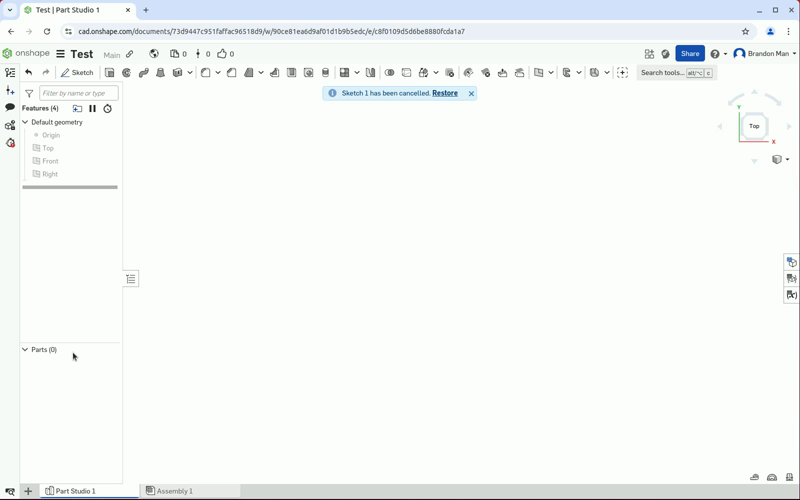
key(y)
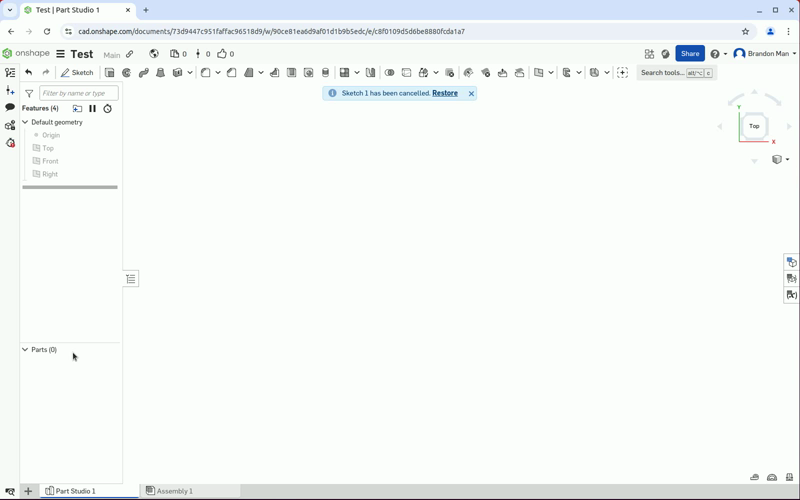
key(shift+p)
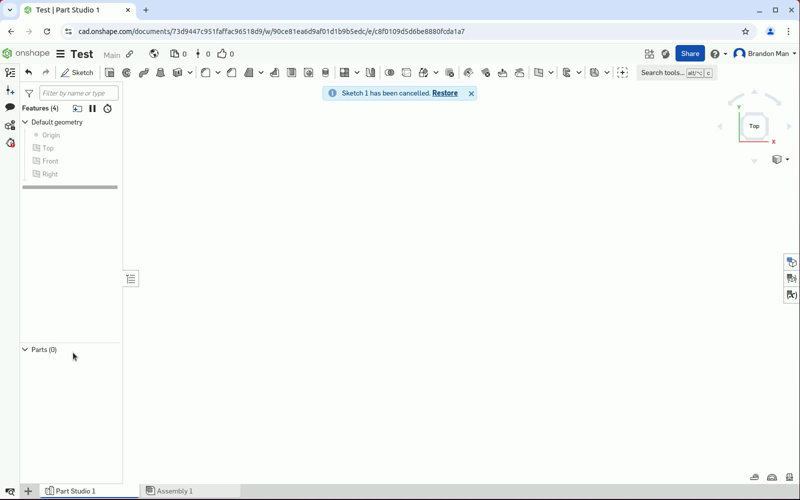
key(space)
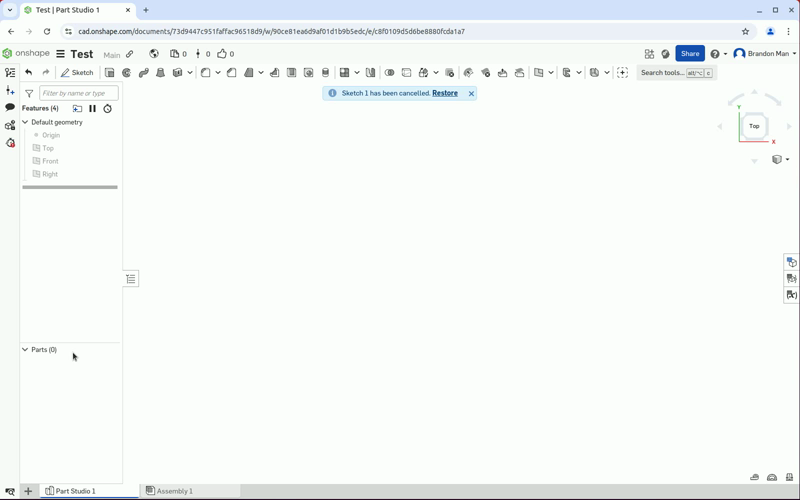
key_down(shift)
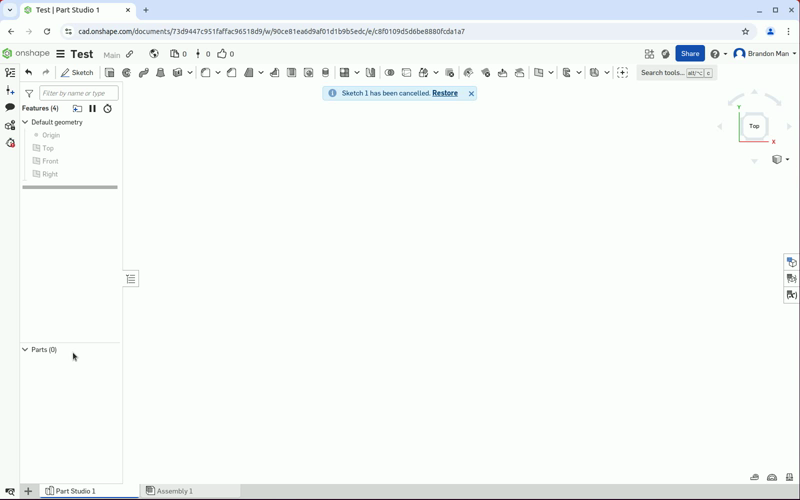
key(up)
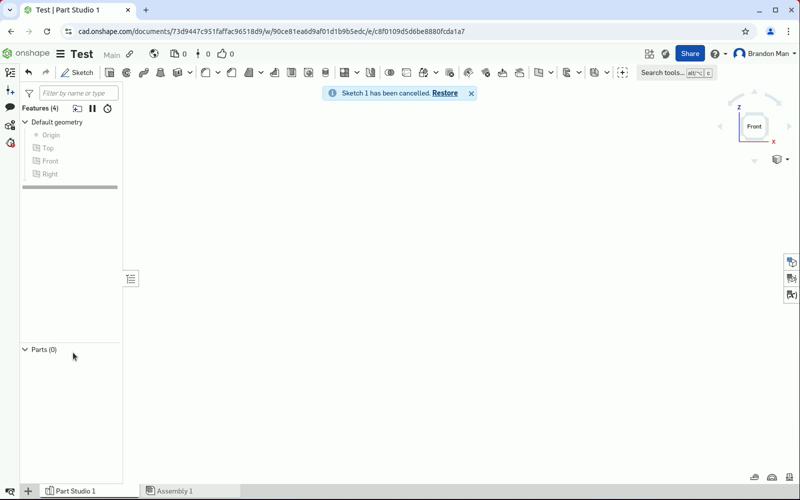
key_up(shift)
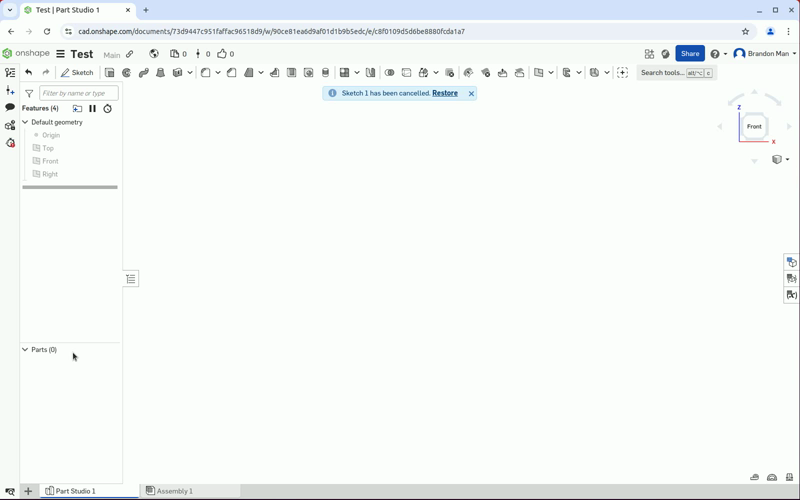
mouse_move(73, 352)
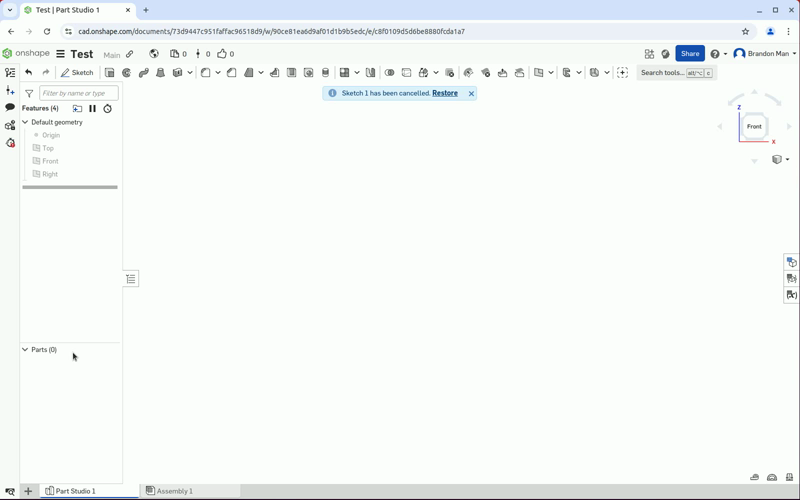
key(shift+y)
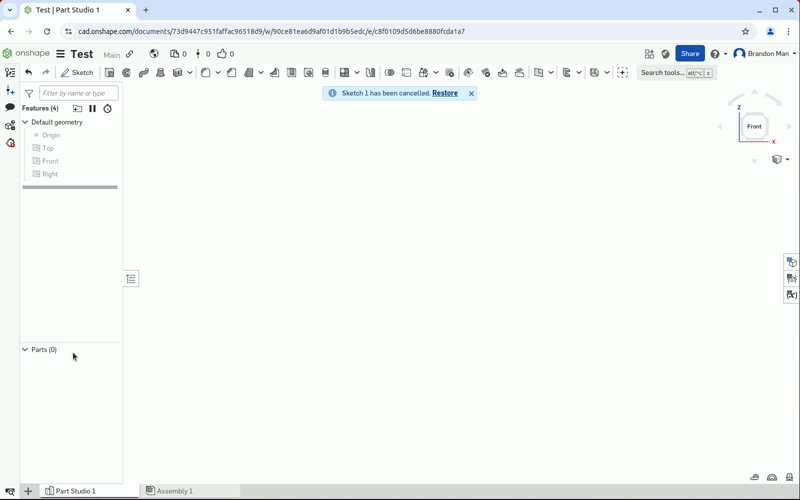
key(shift+s)
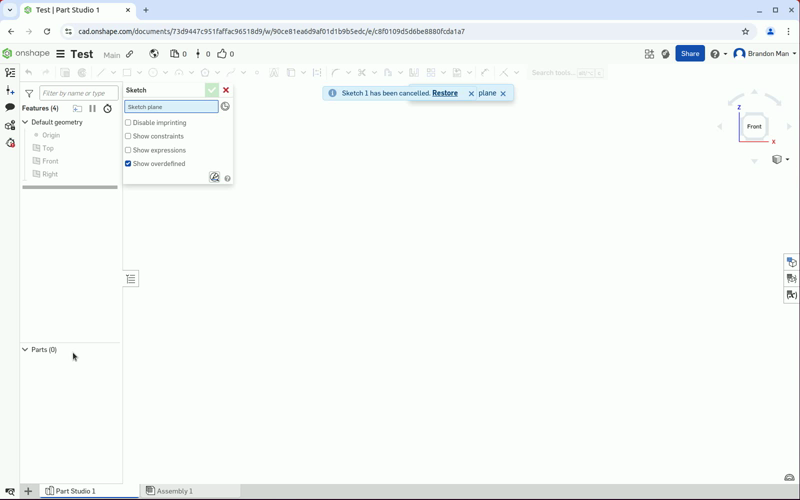
mouse_move(73, 163)
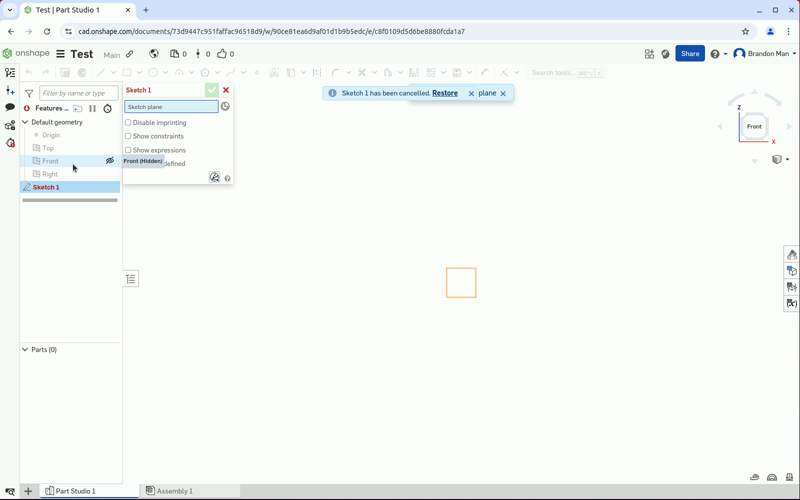
click(73, 163)
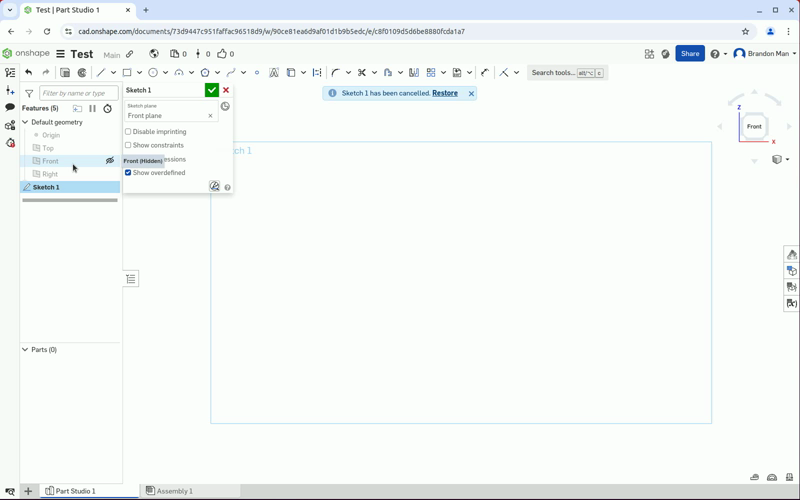
mouse_move(73, 352)
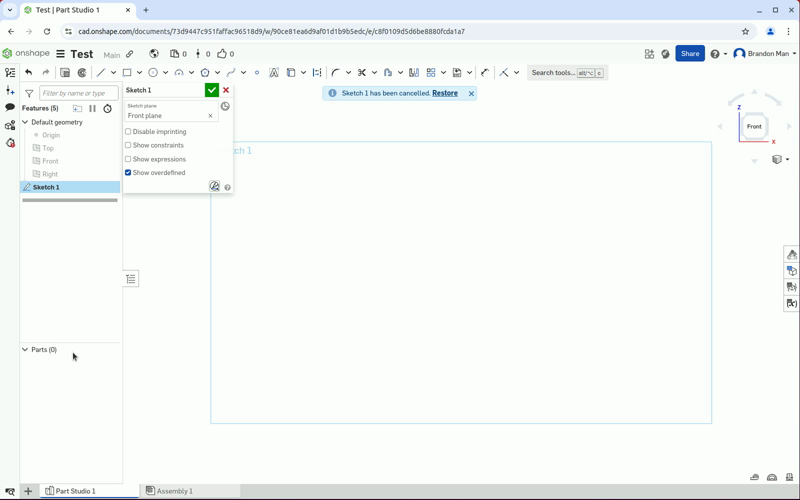
key(y)
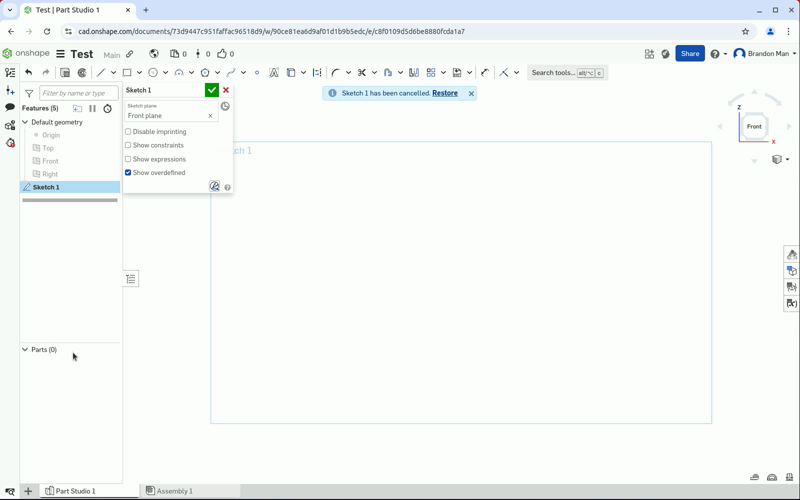
key(l)
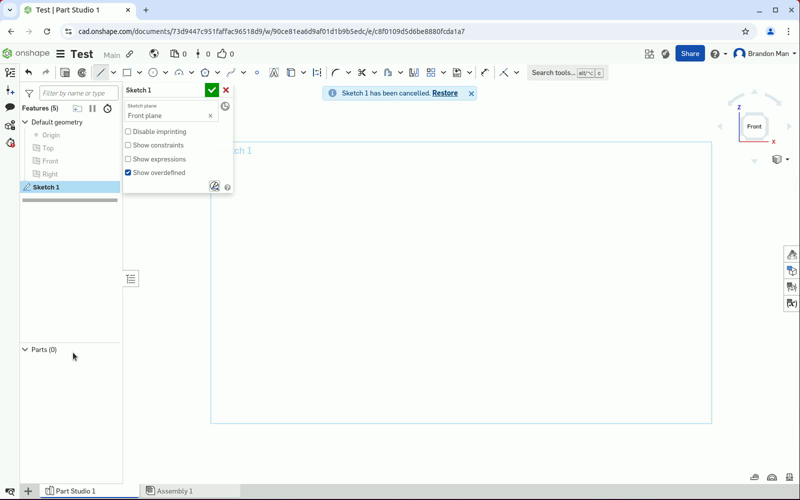
key_down(shift)
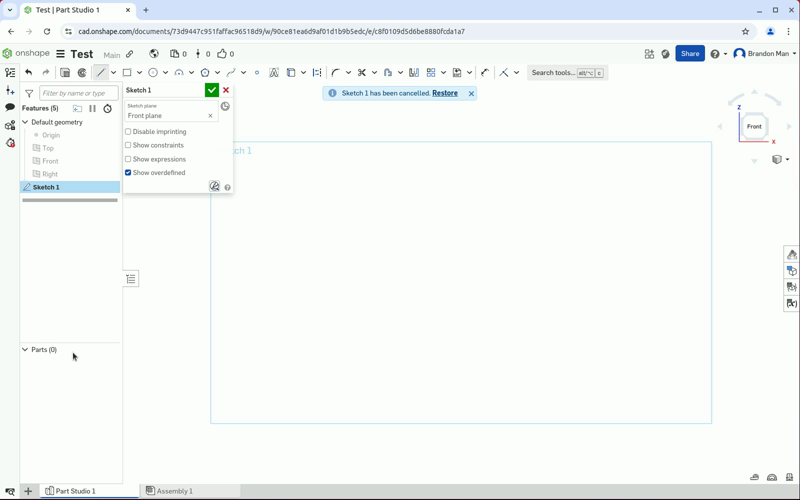
mouse_move(460, 282)
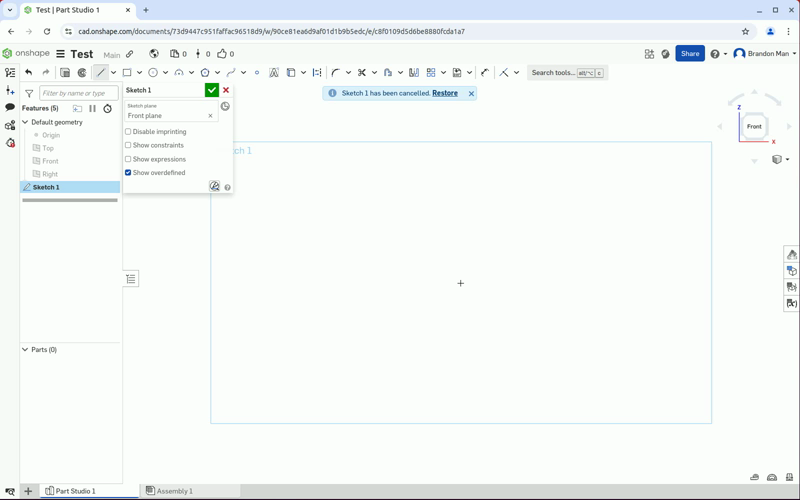
click(460, 282)
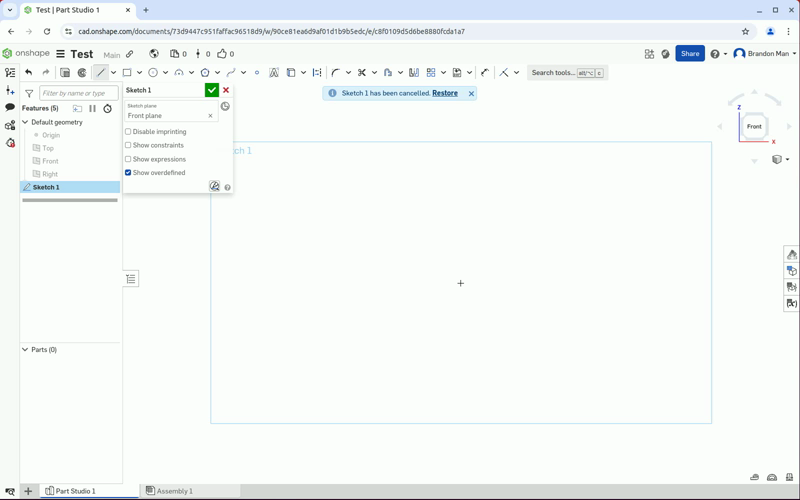
key_up(shift)
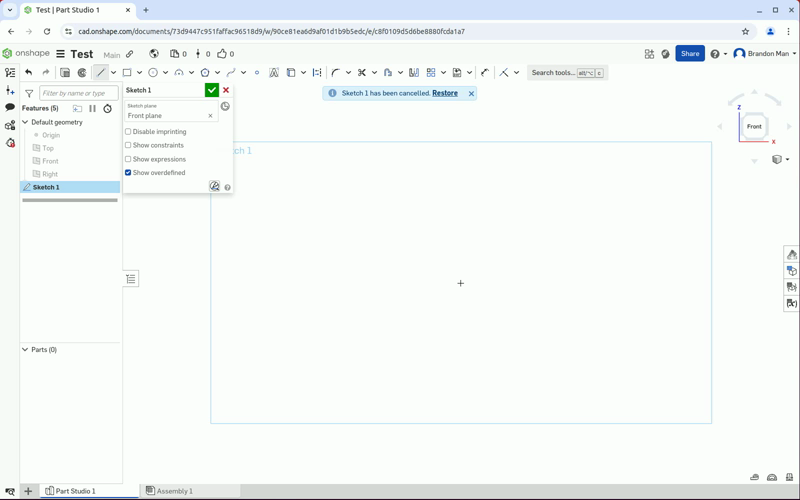
key_down(shift)
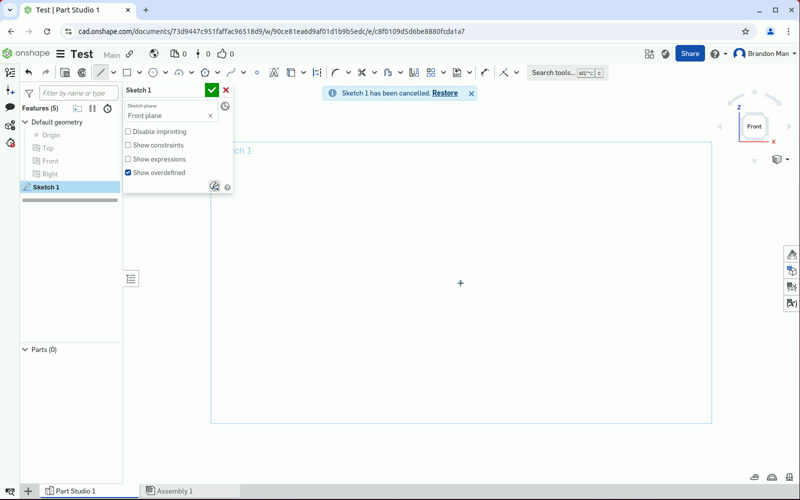
mouse_move(573, 282)
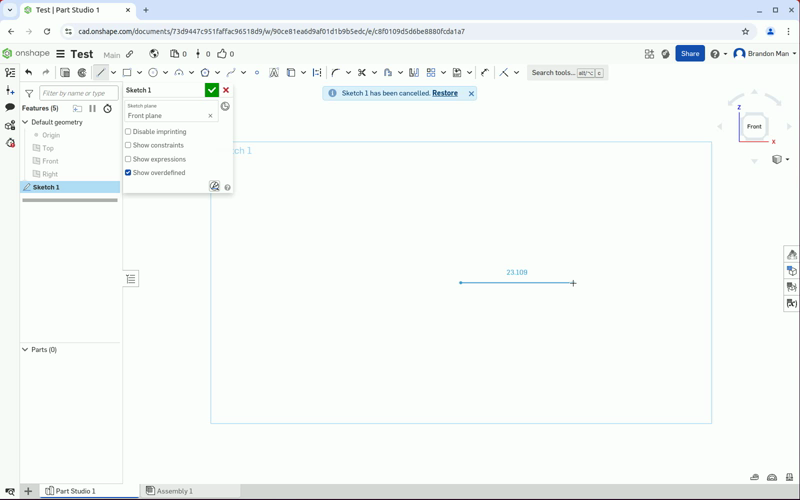
click(573, 282)
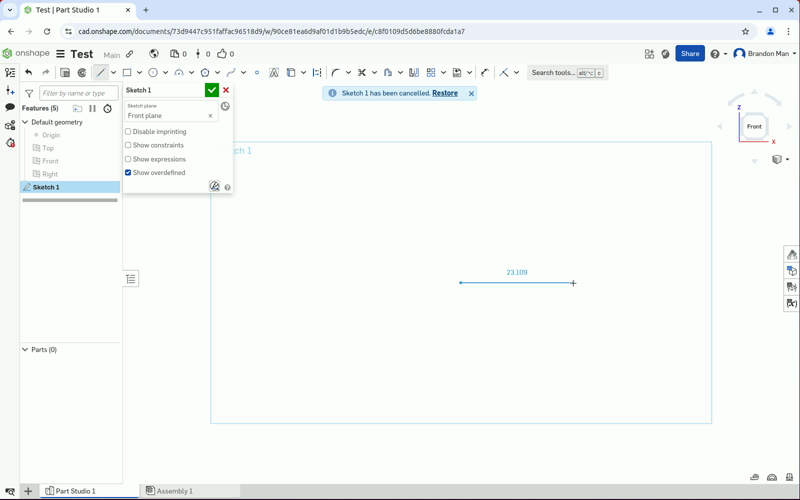
key_up(shift)
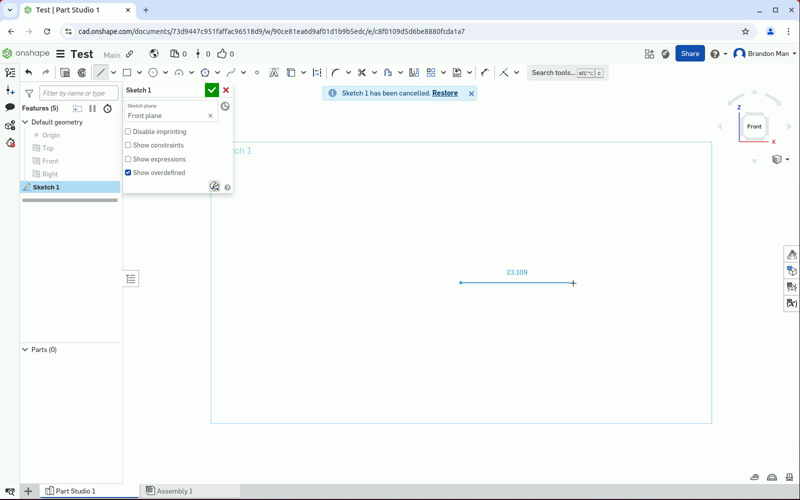
key_down(shift)
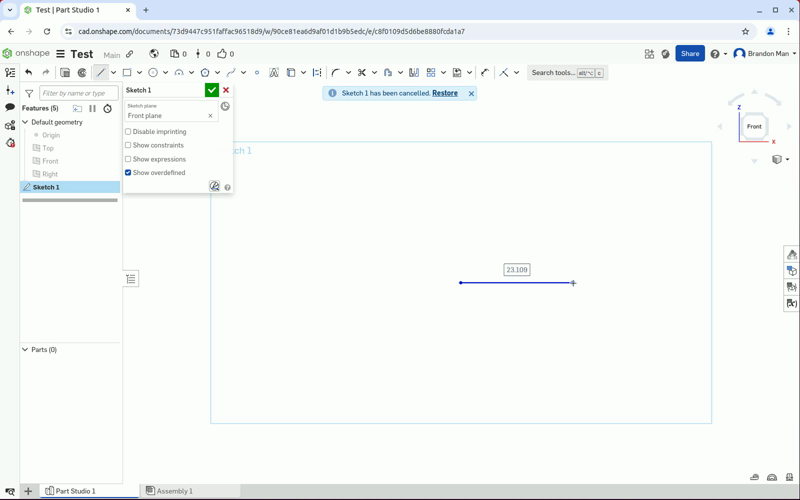
mouse_move(589, 282)
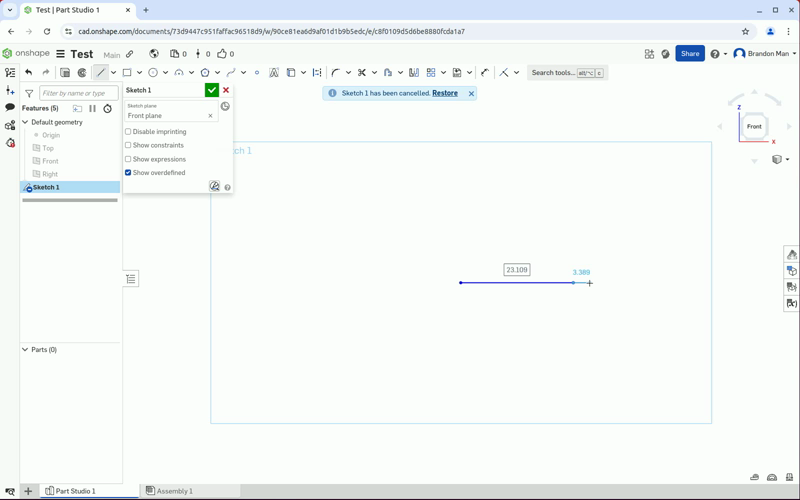
mouse_move(573, 264)
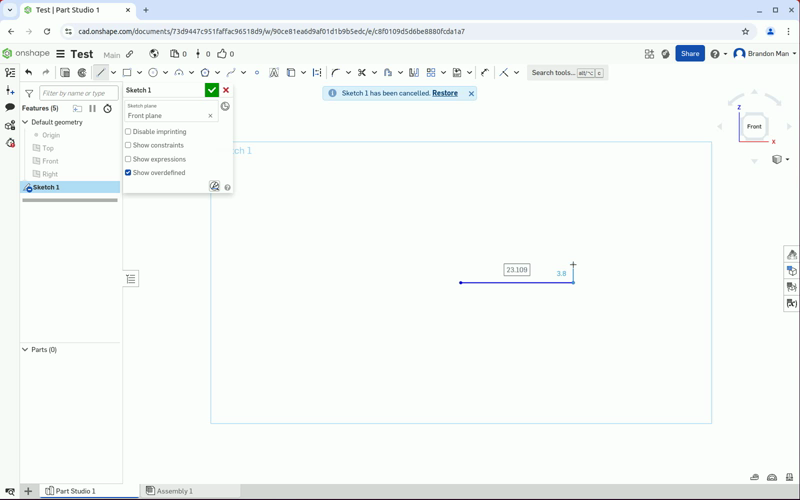
click(573, 264)
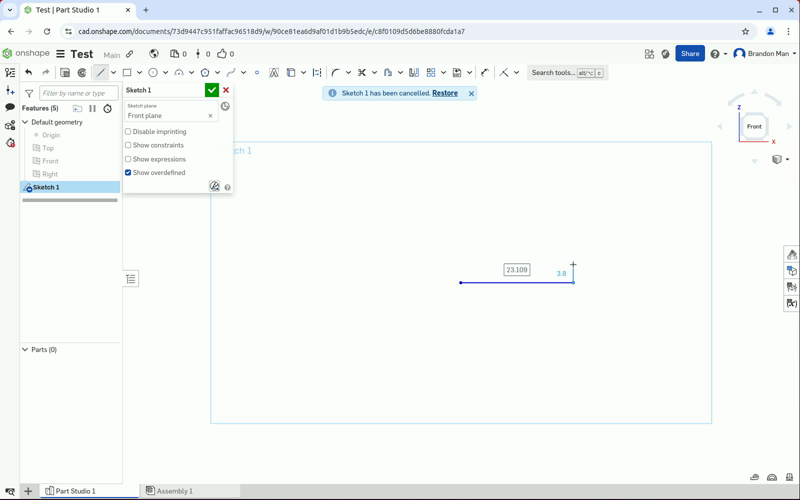
key_up(shift)
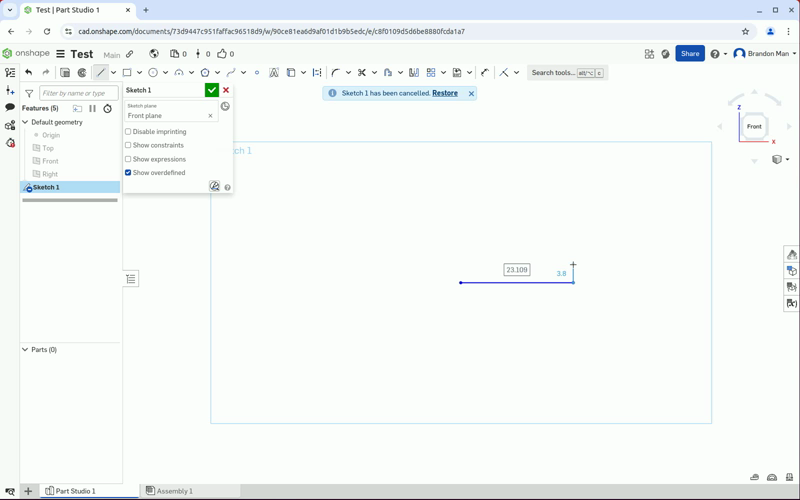
key_down(shift)
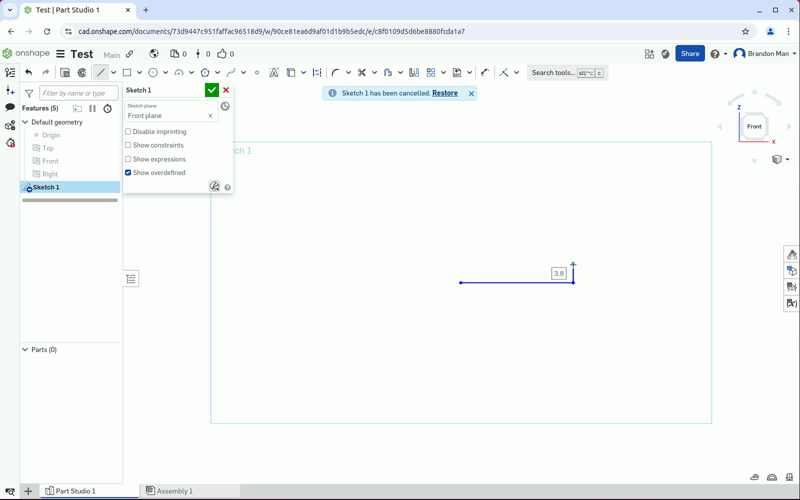
mouse_move(460, 208)
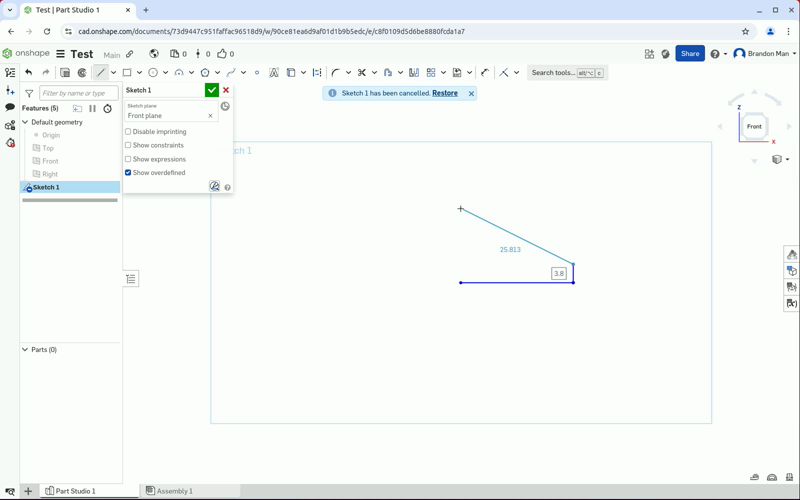
click(460, 208)
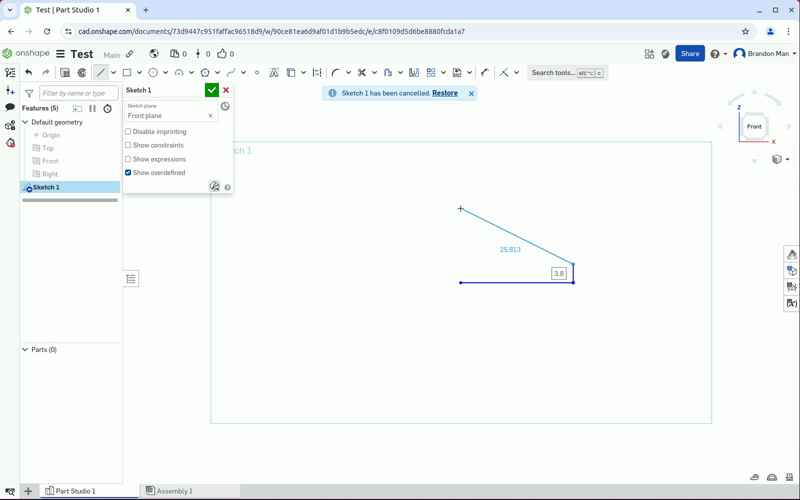
key_up(shift)
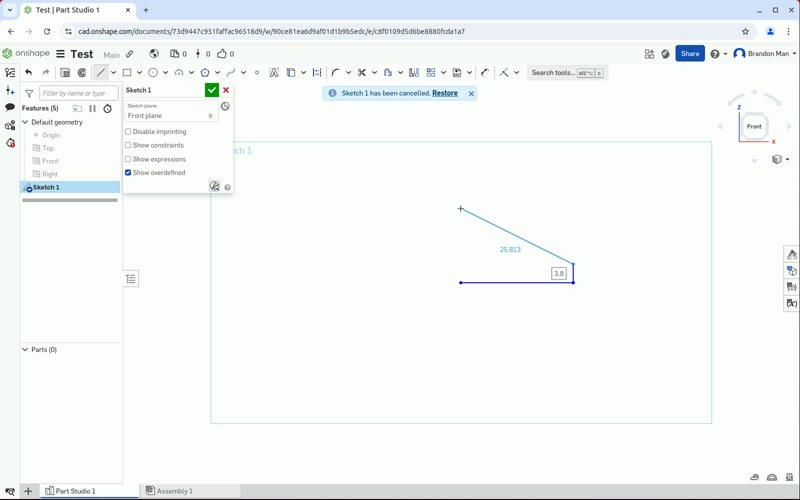
key_down(shift)
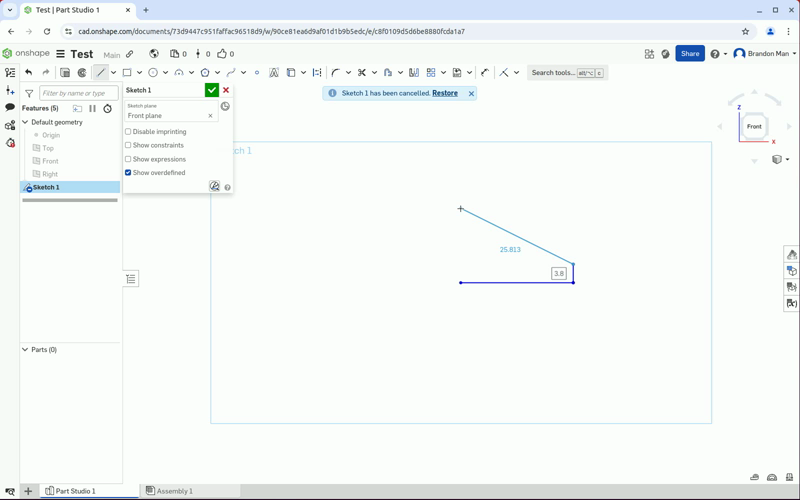
mouse_move(460, 282)
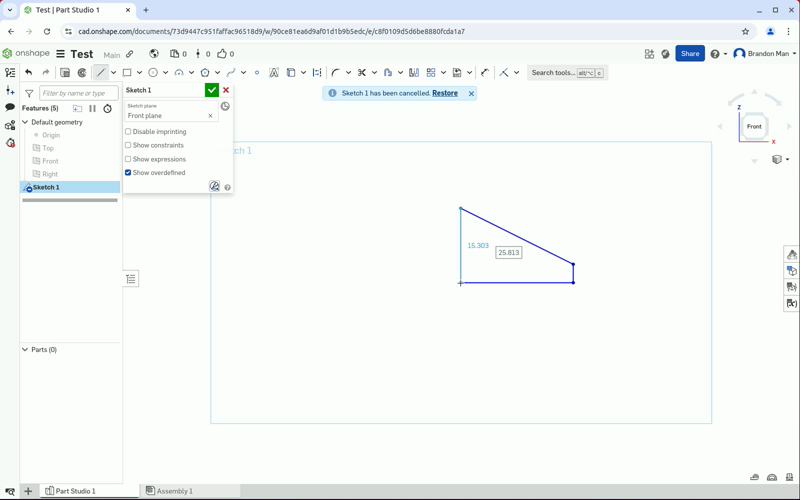
key_up(shift)
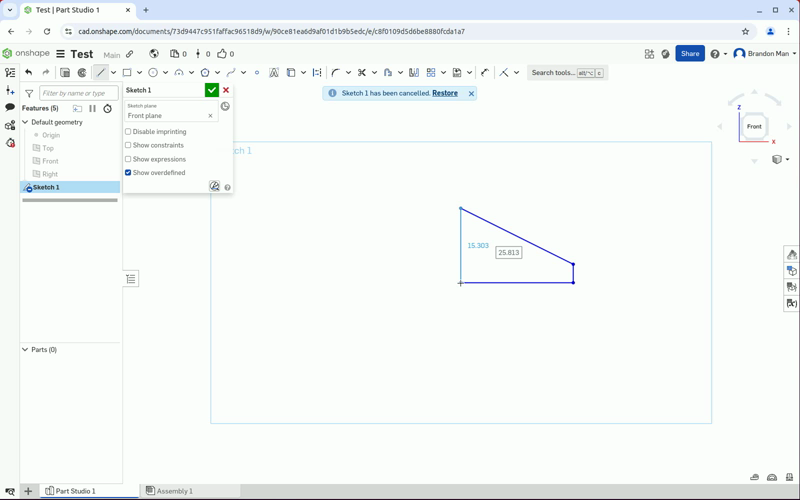
click(460, 282)
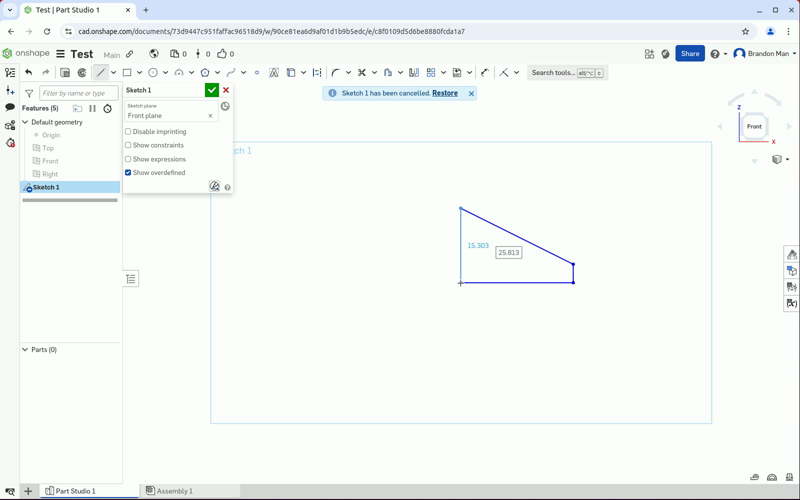
key(esc)
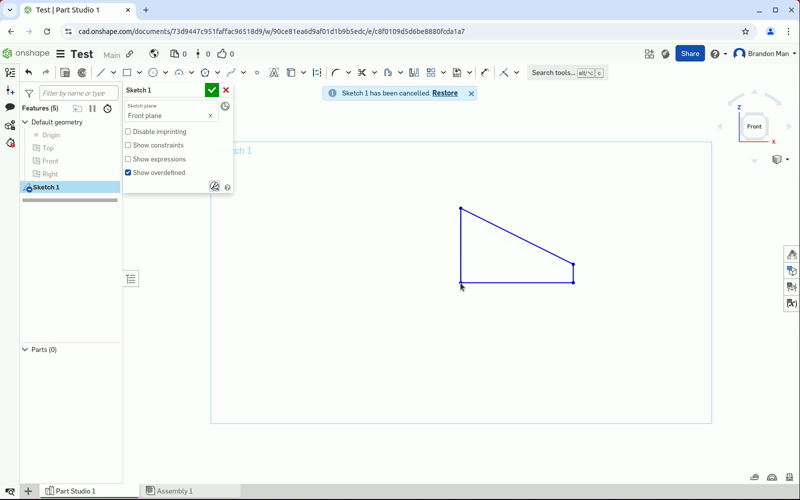
mouse_move(479, 229)
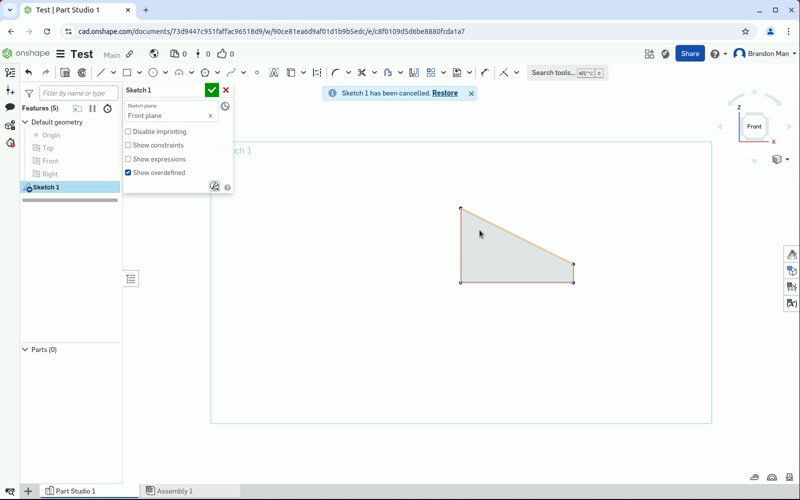
click(479, 229)
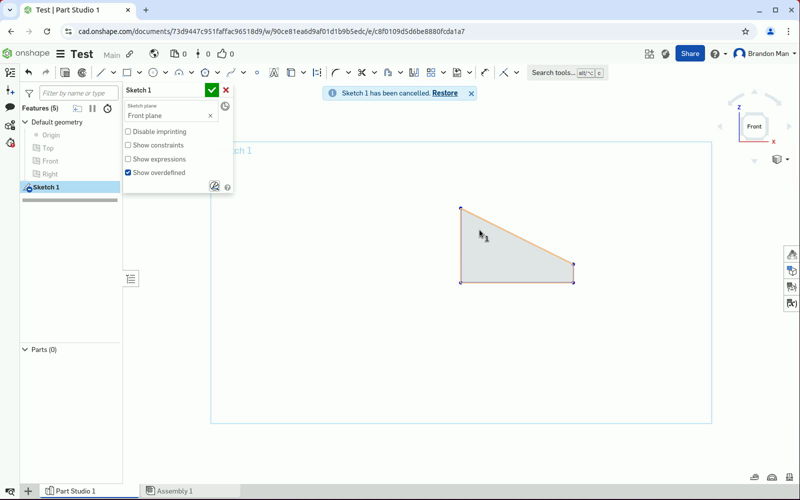
mouse_move(73, 352)
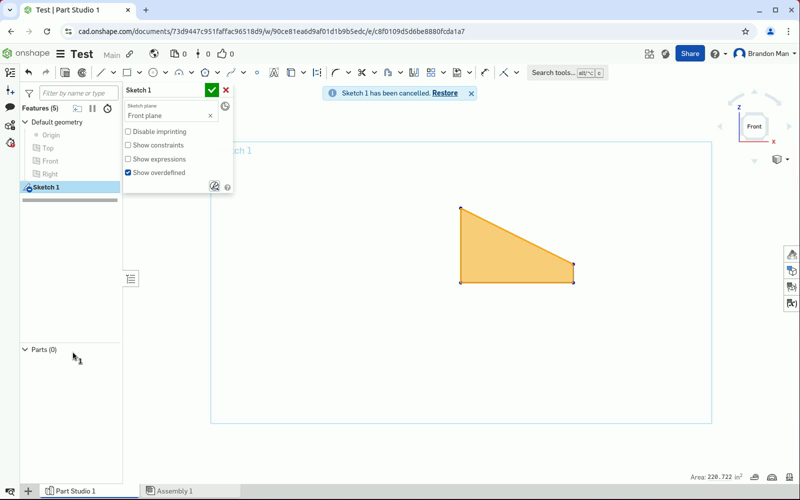
key(shift+y)
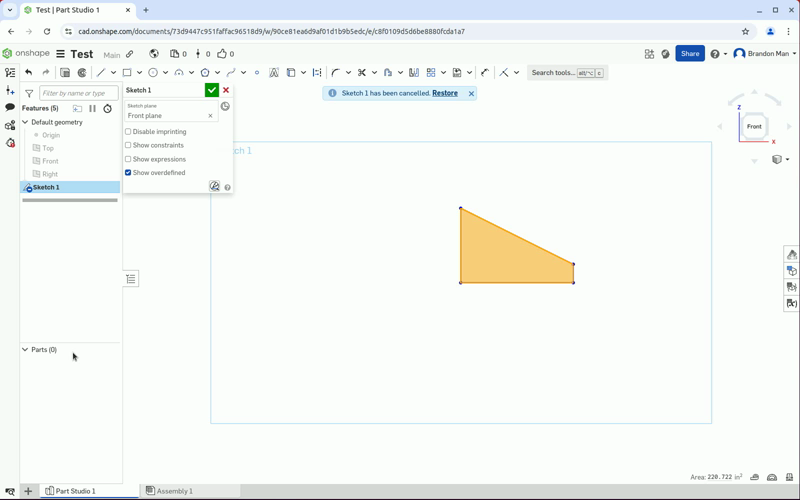
key(shift+e)
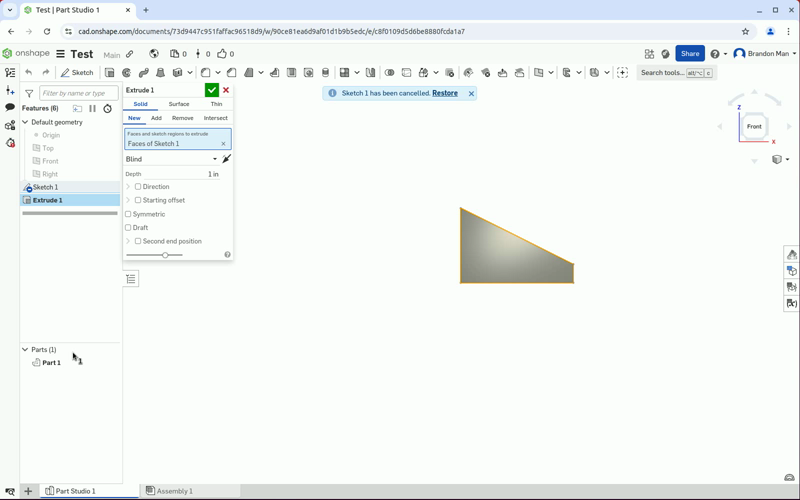
mouse_move(143, 106)
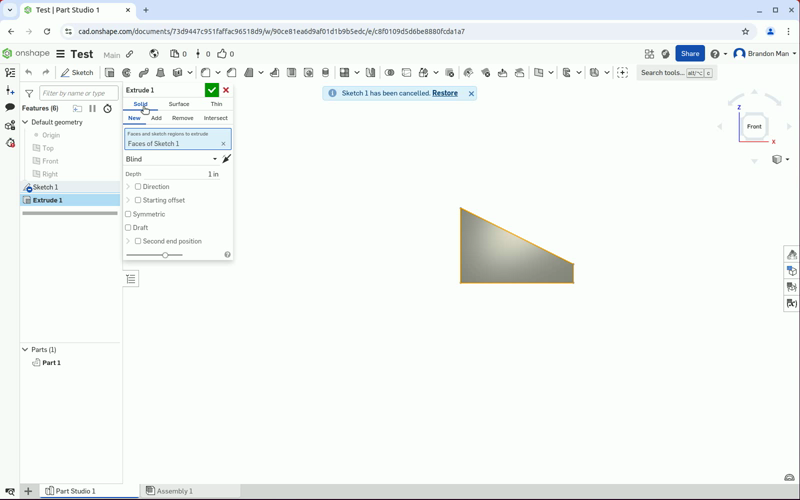
click(143, 106)
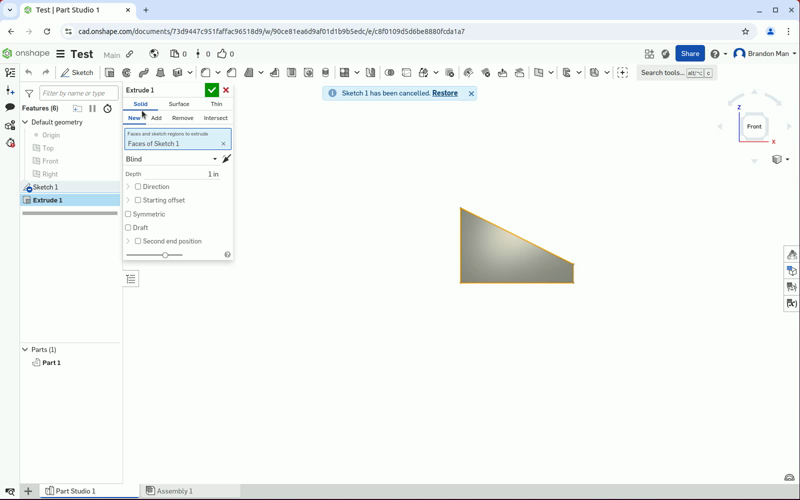
mouse_move(137, 120)
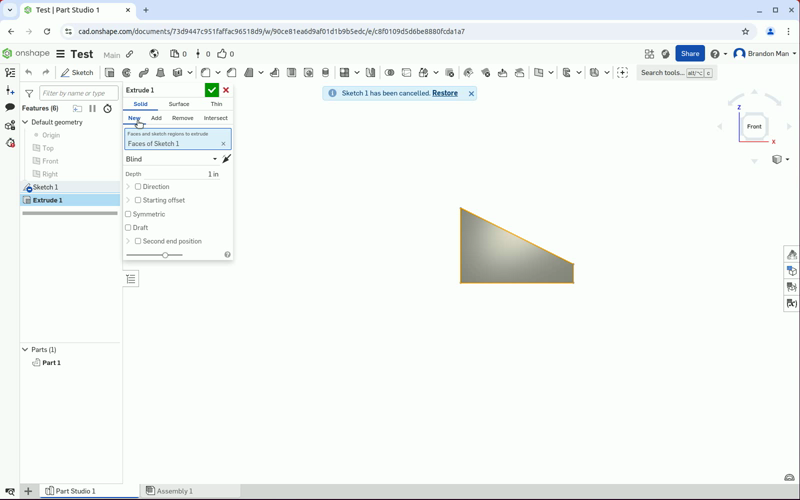
click(137, 120)
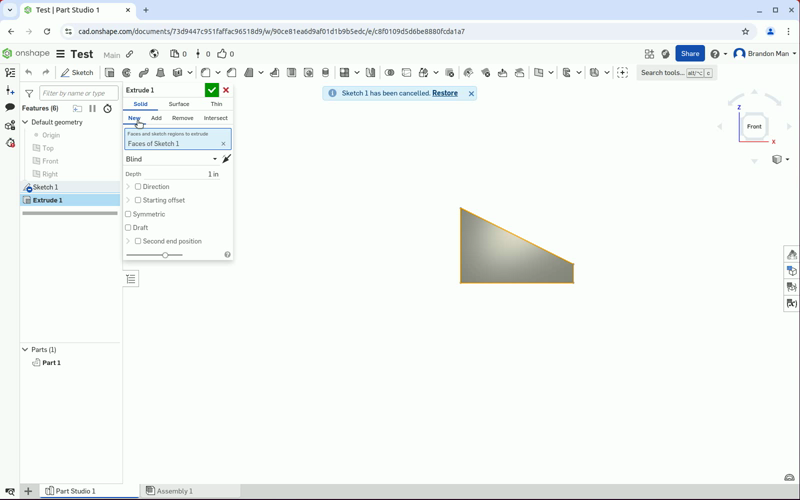
key(tab, 4)
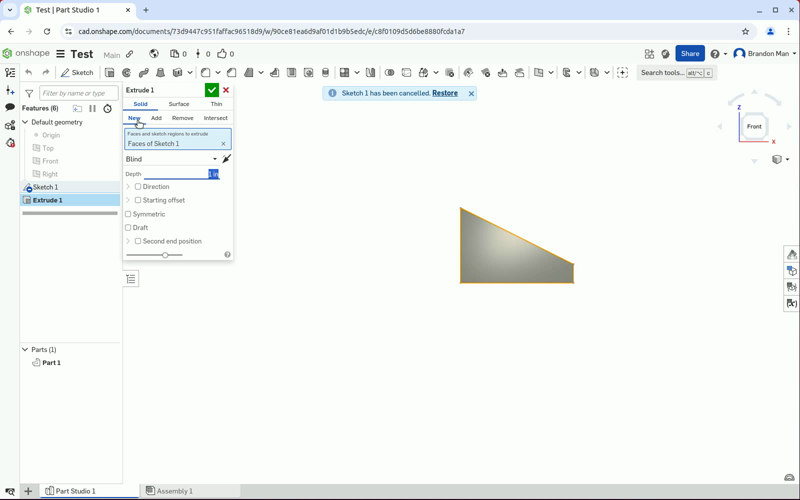
text(15.405)
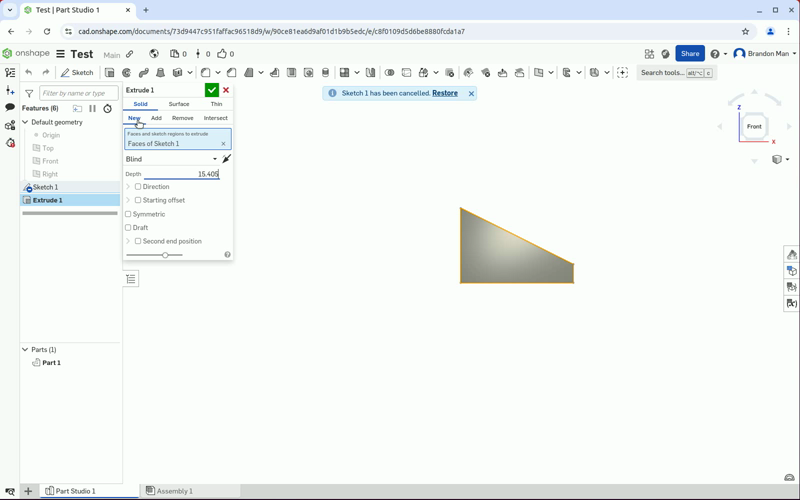
key(enter)
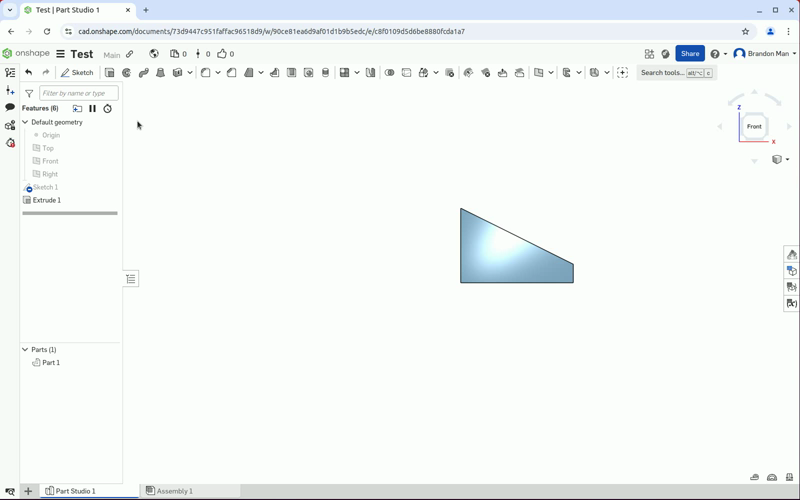
key(shift+h)
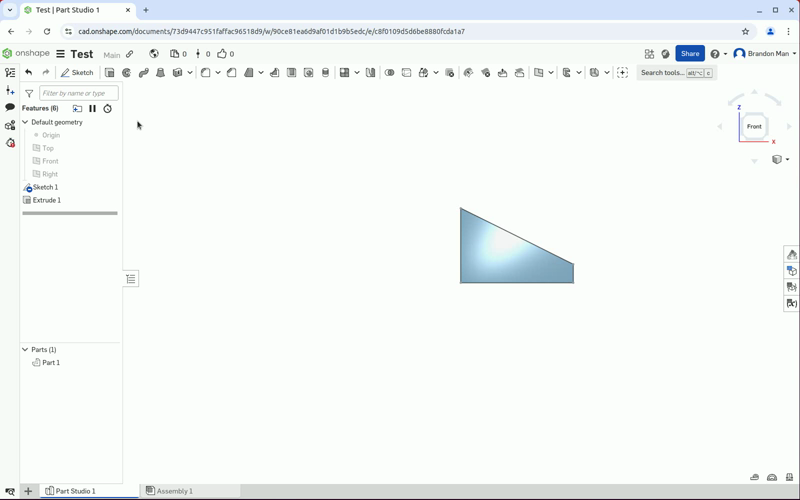
key(shift+h)
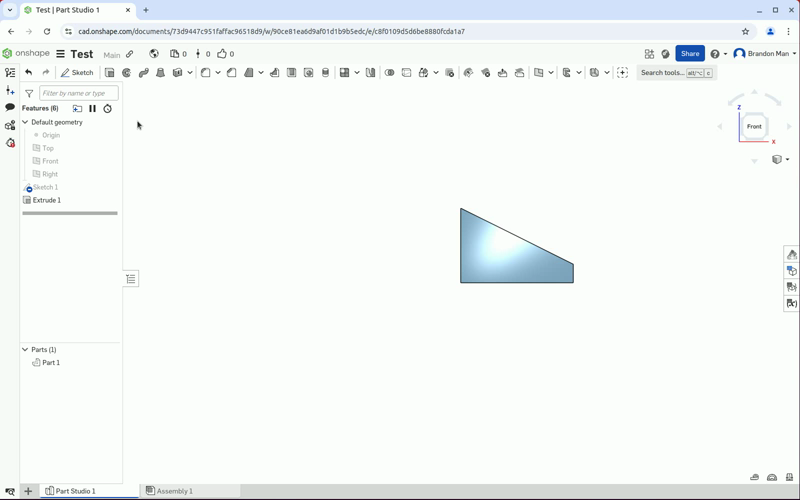
mouse_move(73, 189)
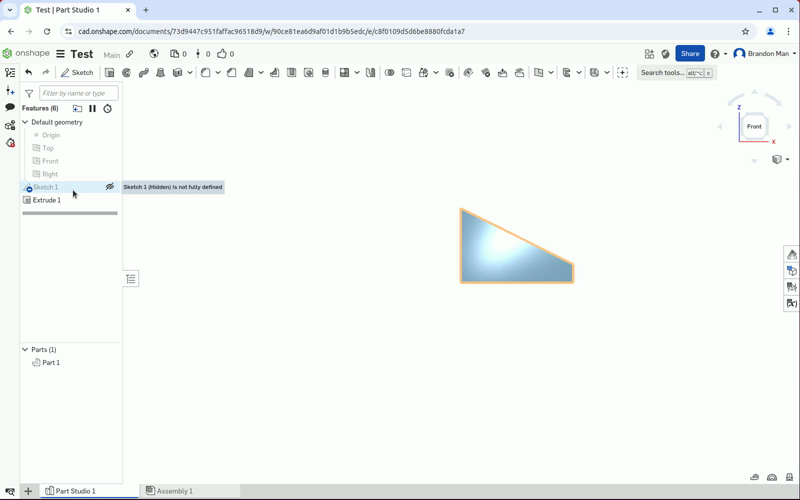
click(73, 189)
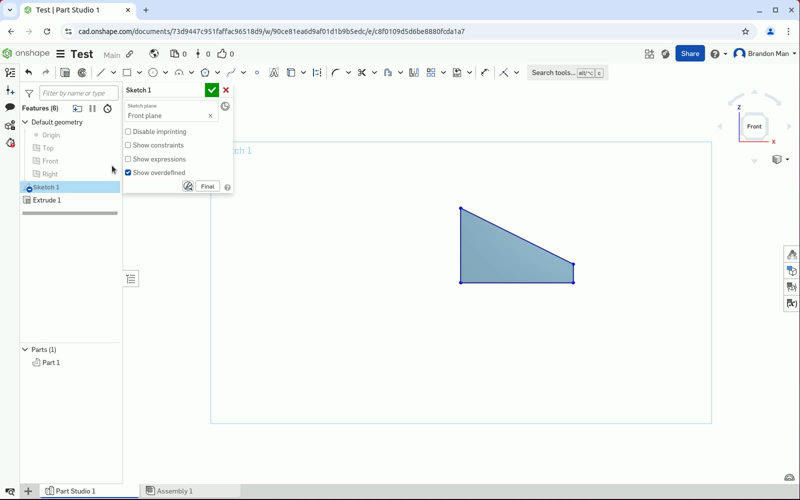
mouse_move(229, 92)
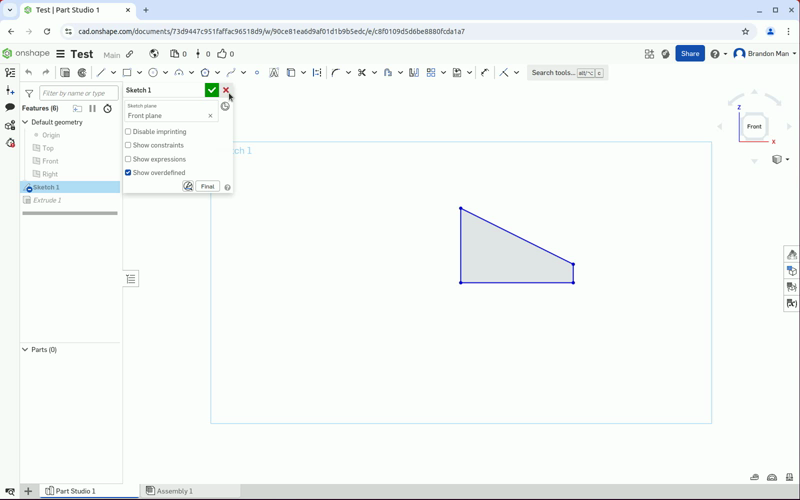
click(229, 92)
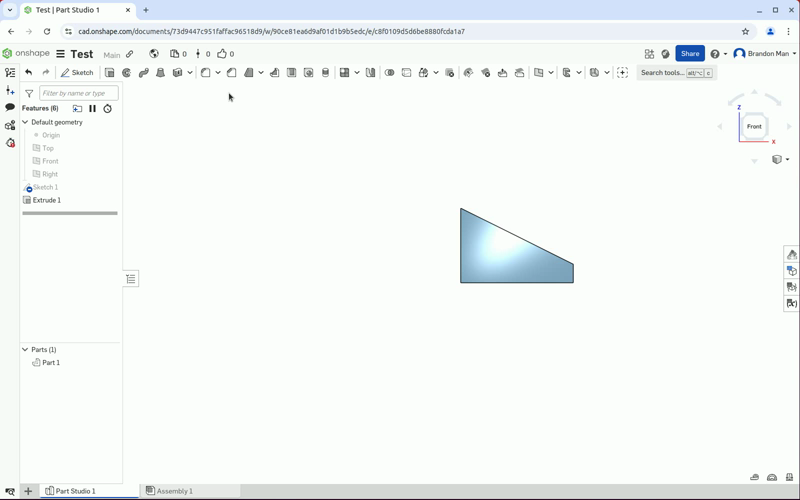
mouse_move(73, 352)
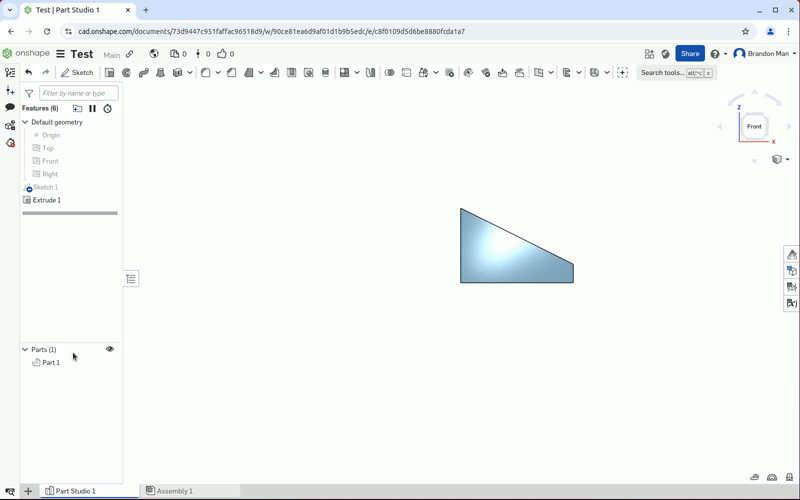
key(y)
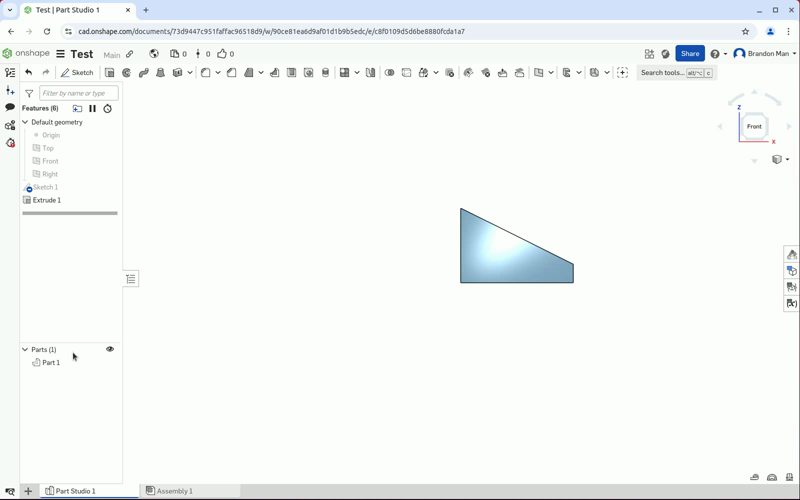
key(shift+p)
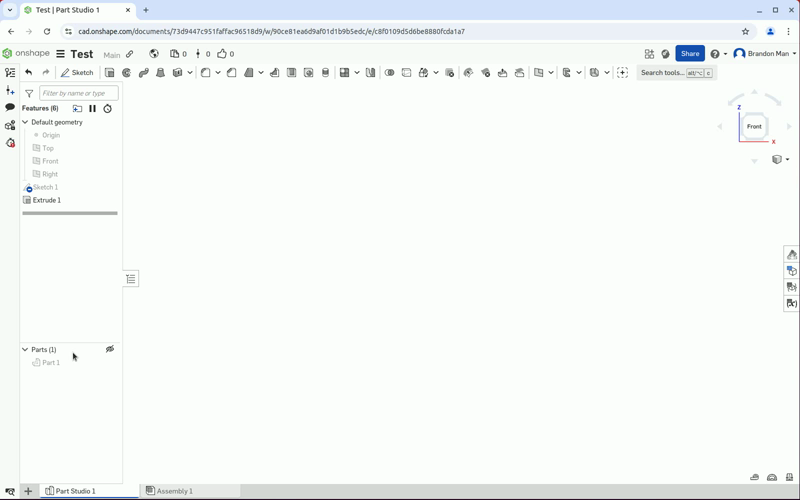
key(space)
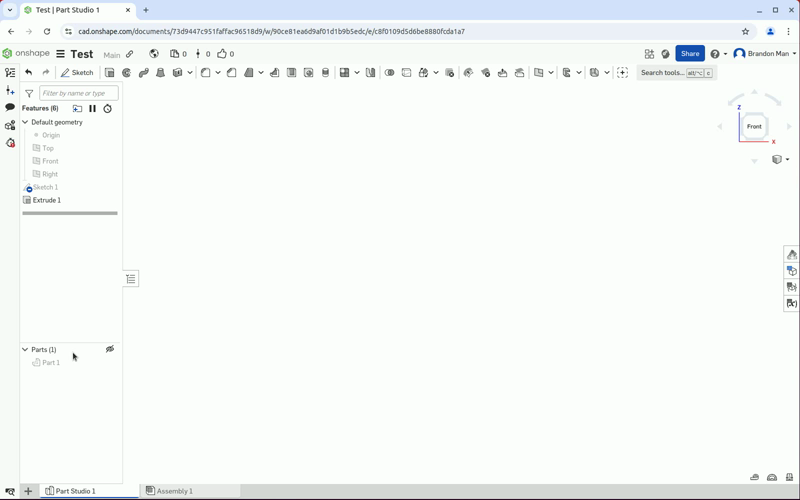
key_down(shift)
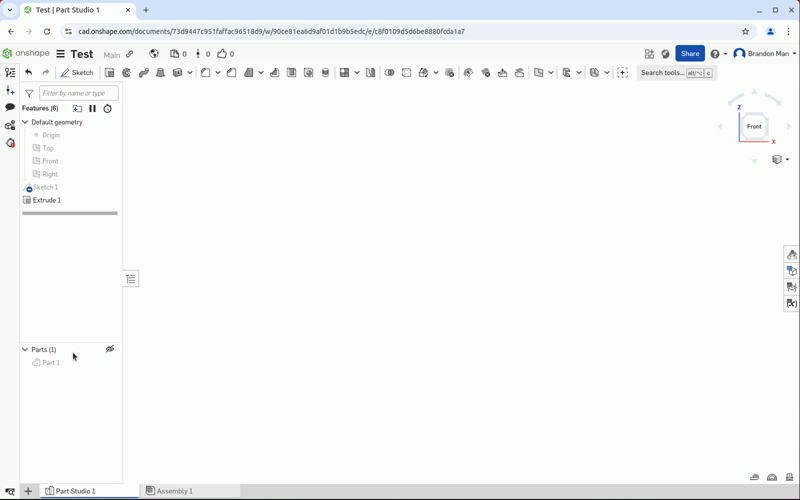
key(left)
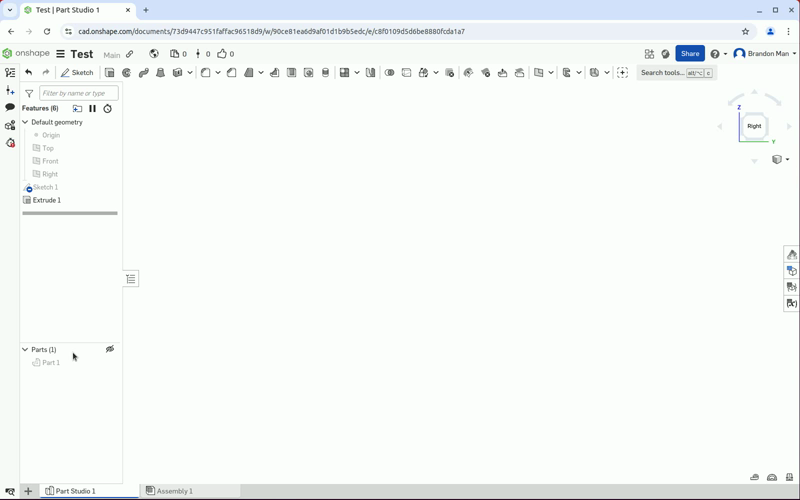
key_up(shift)
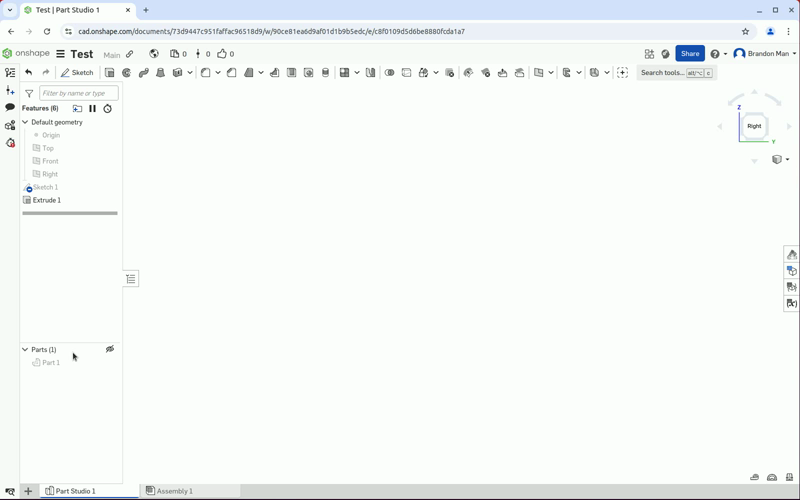
mouse_move(73, 352)
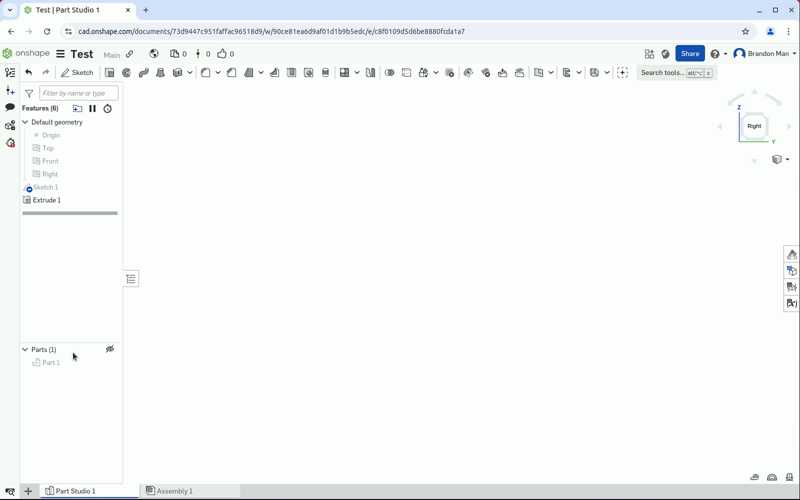
key(shift+y)
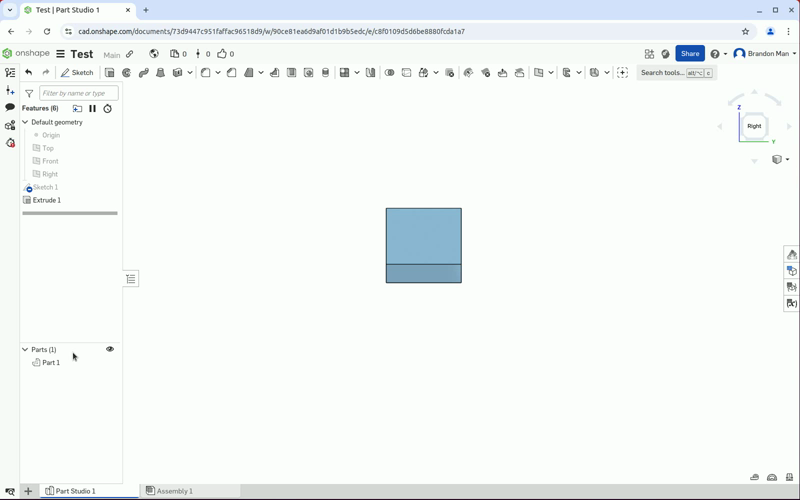
mouse_move(541, 75)
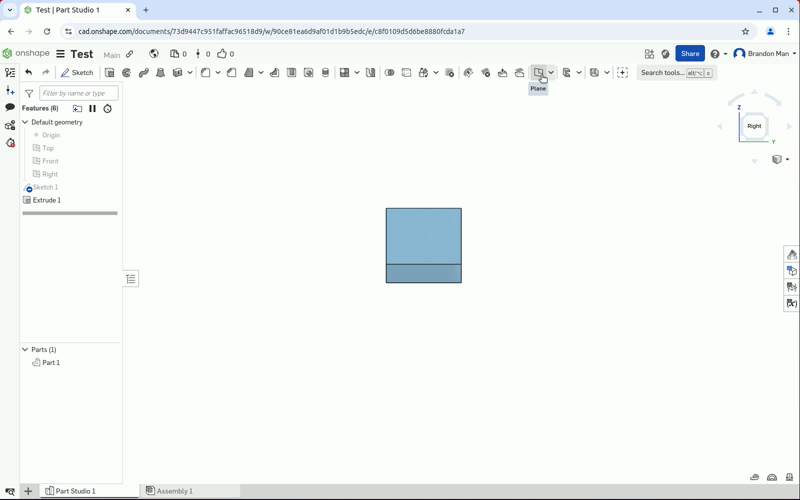
click(541, 75)
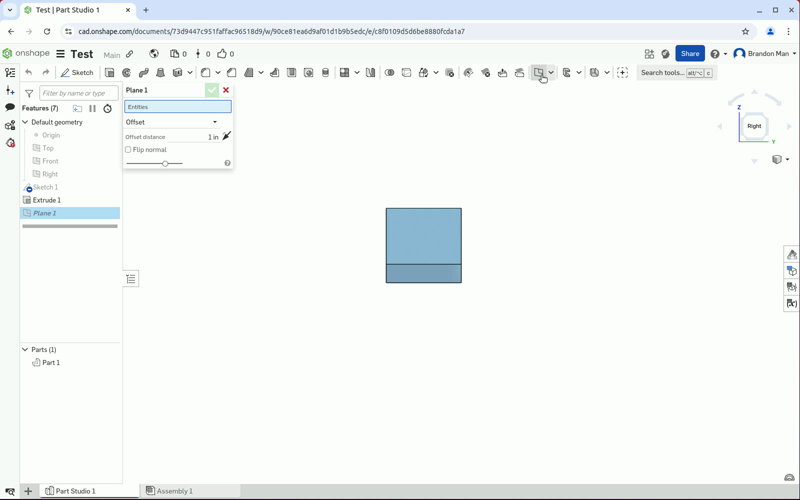
mouse_move(73, 176)
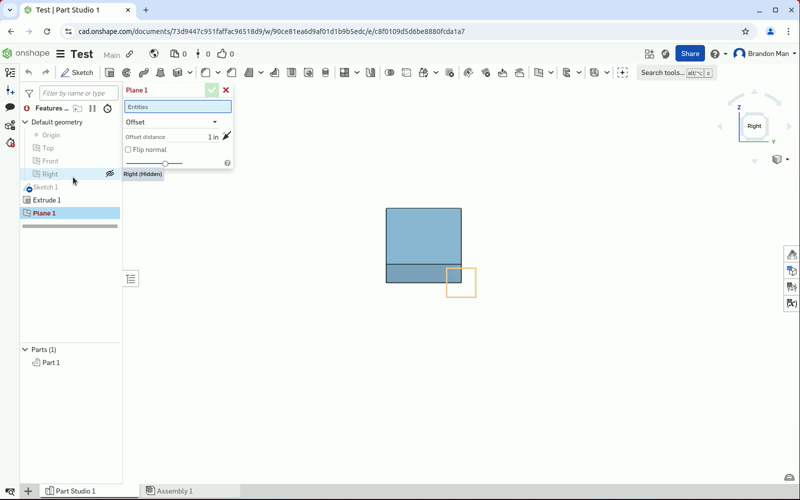
click(73, 176)
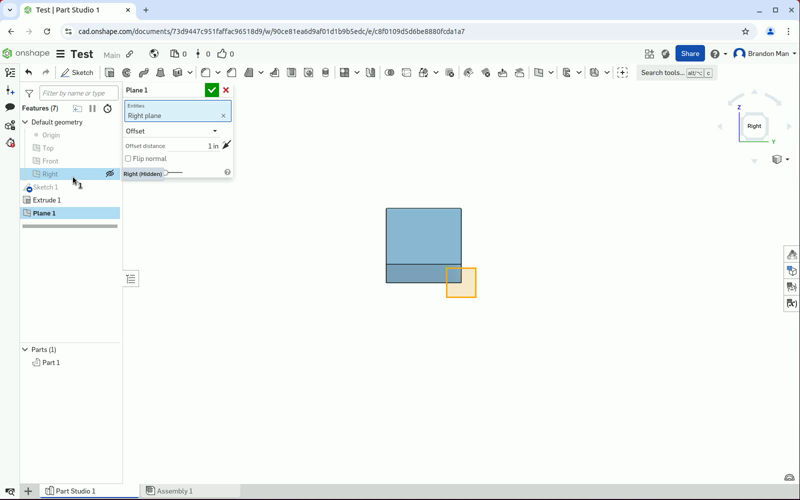
key(tab, 2)
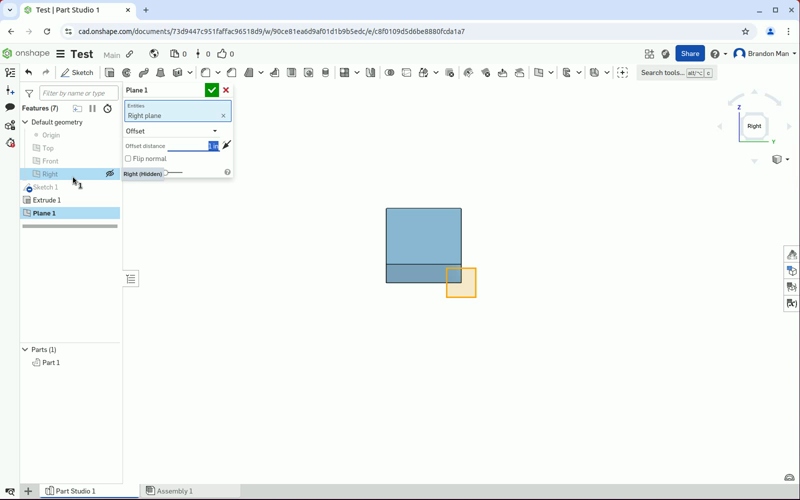
text(23.108)
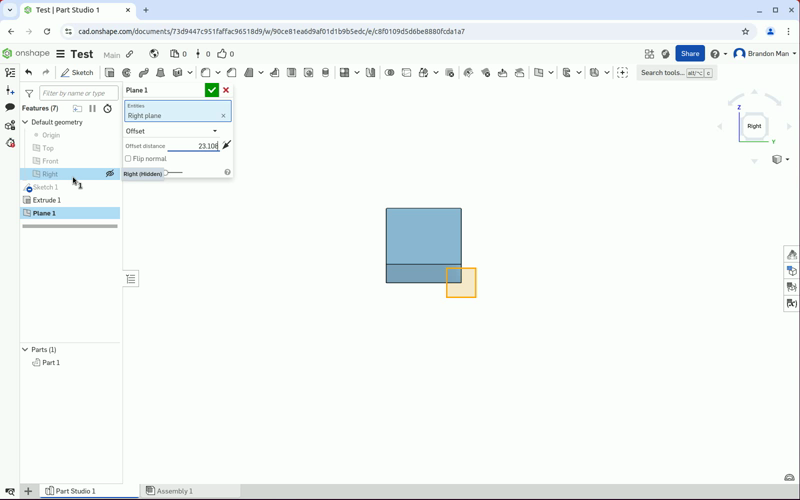
key(enter, 2)
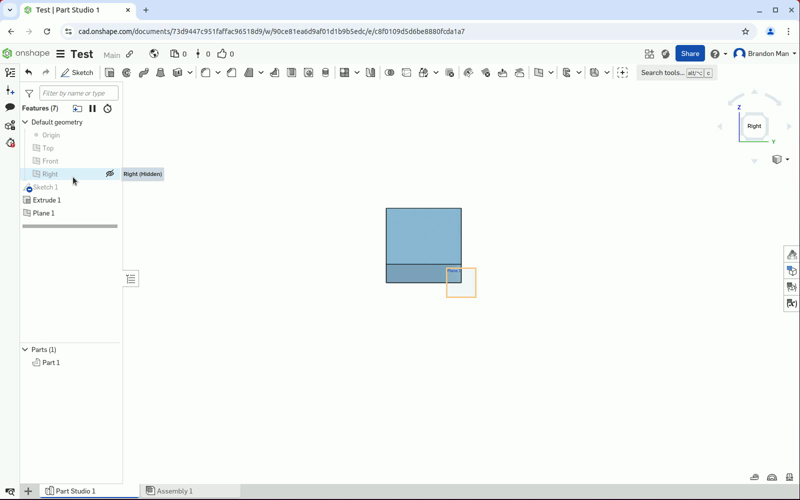
key(shift+s)
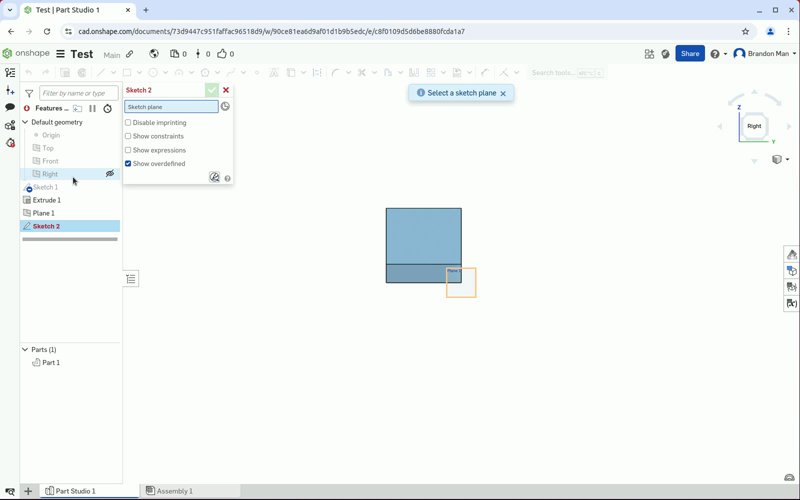
mouse_move(73, 215)
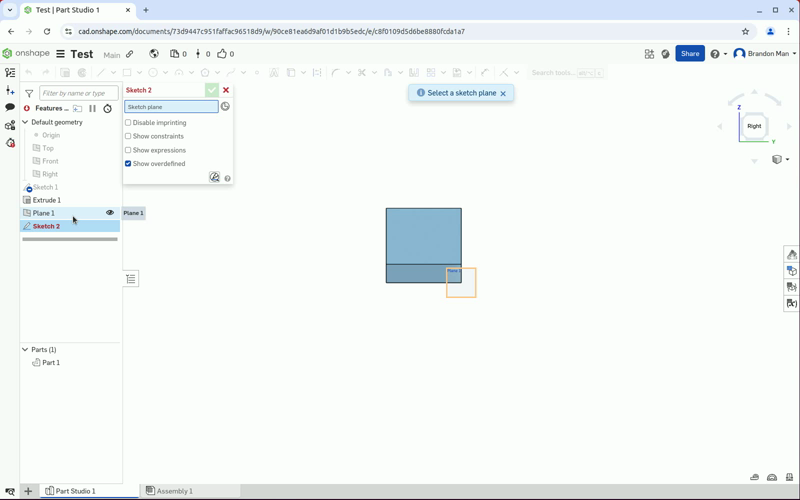
click(73, 215)
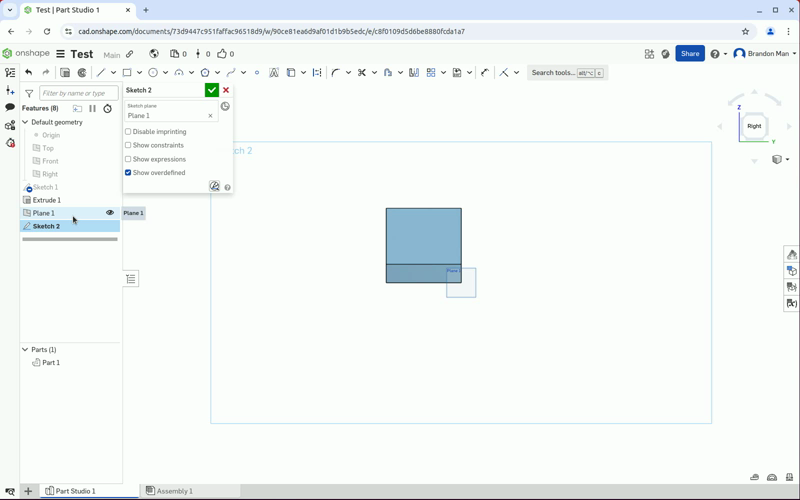
mouse_move(73, 352)
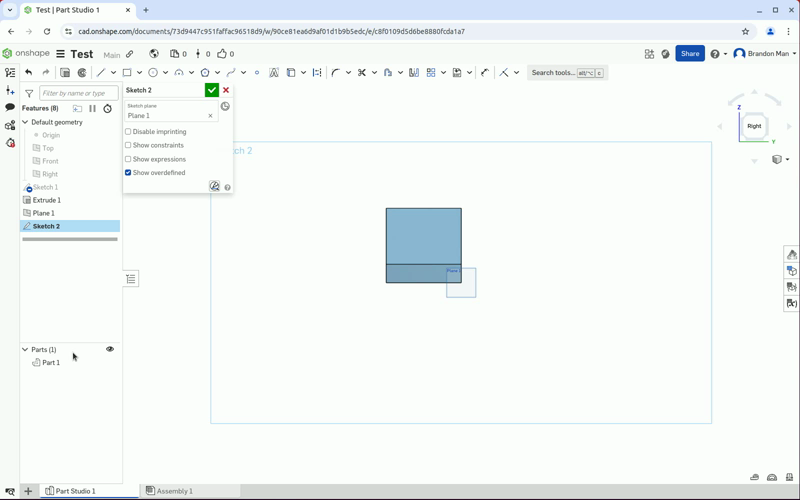
key(y)
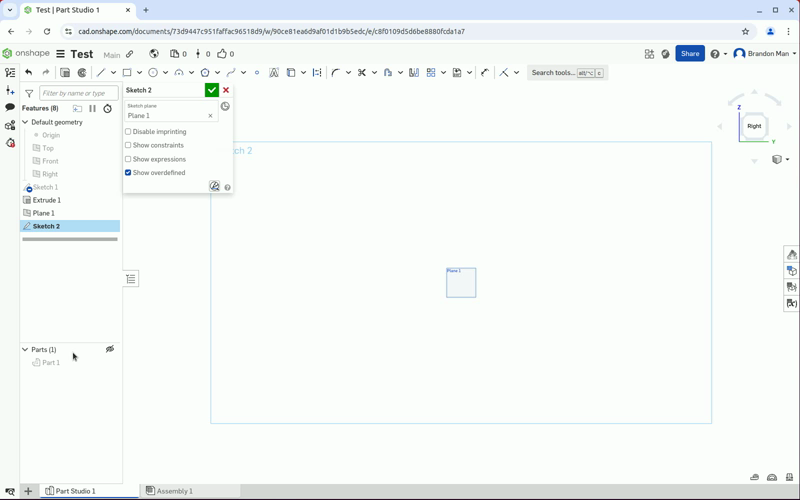
key(l)
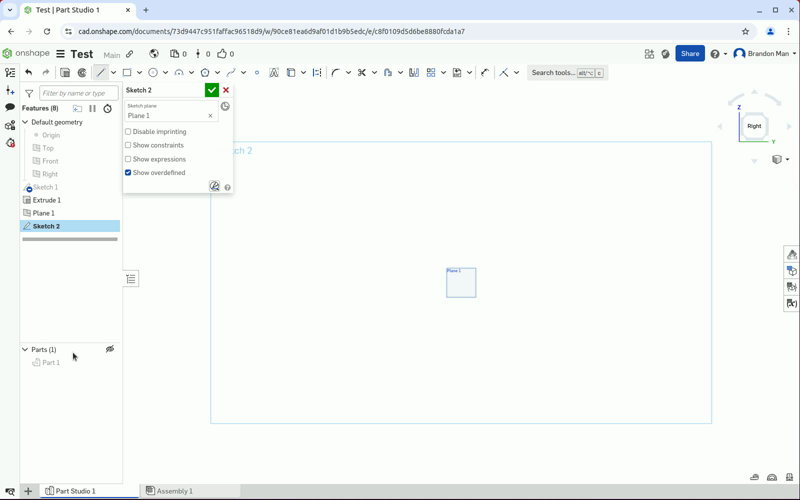
key_down(shift)
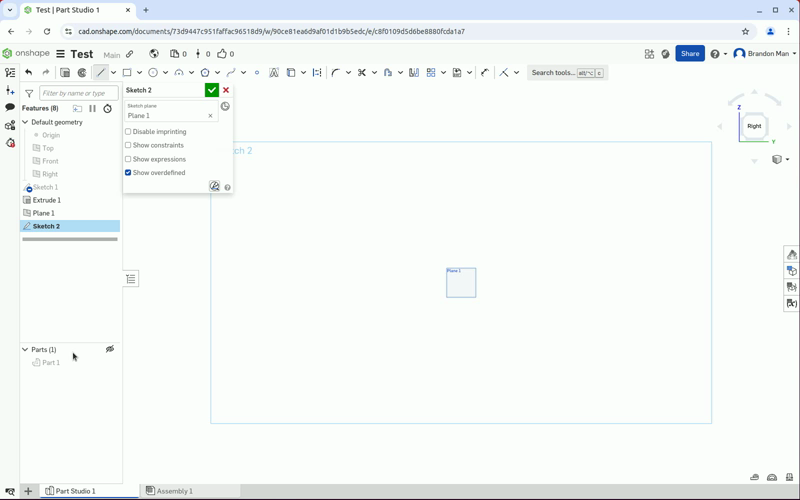
mouse_move(404, 264)
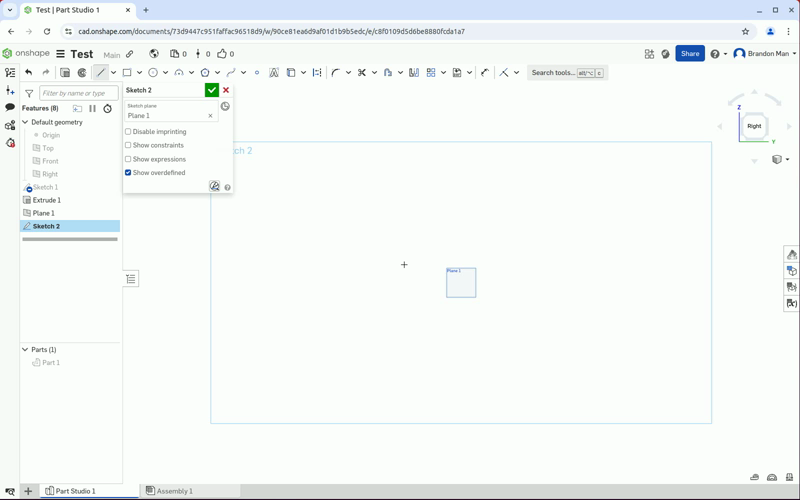
click(404, 264)
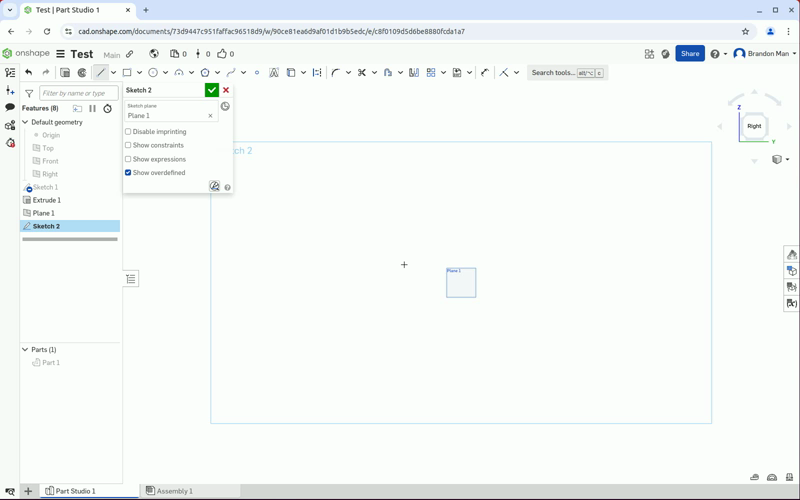
key_up(shift)
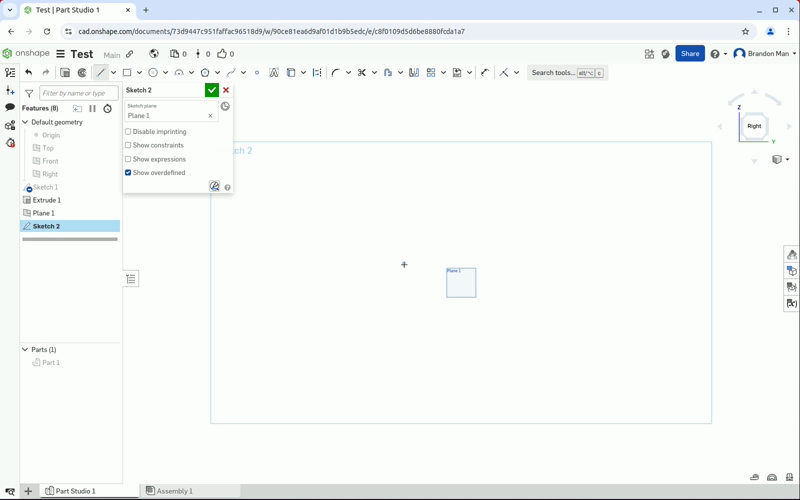
key_down(shift)
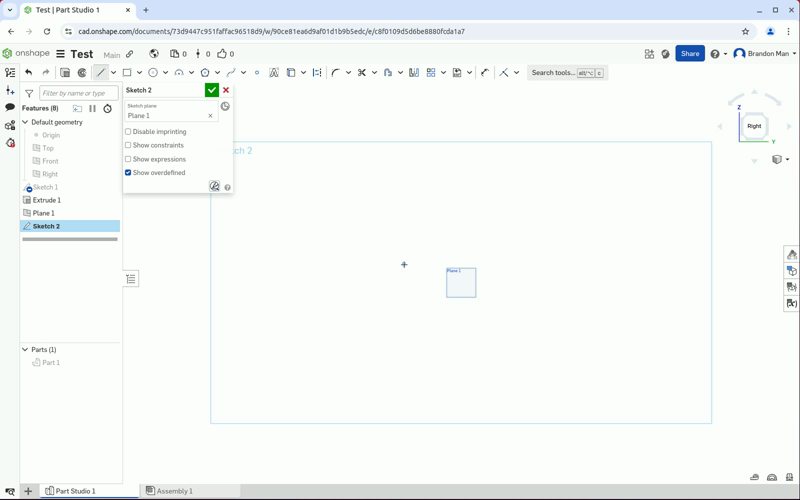
mouse_move(434, 264)
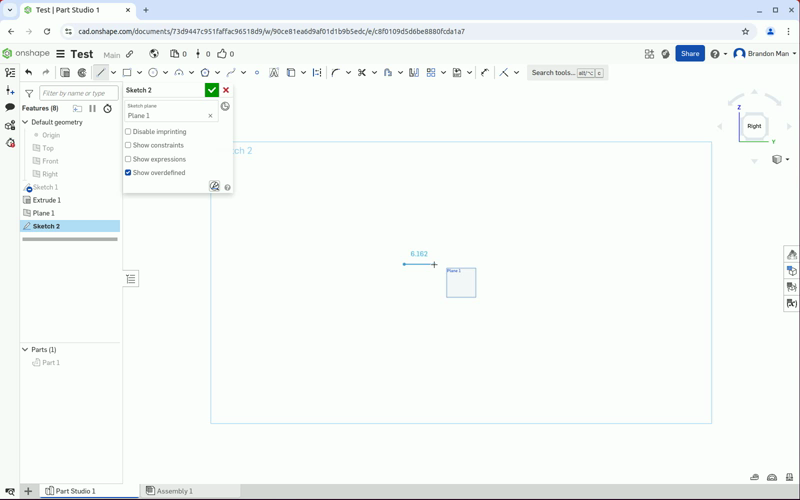
mouse_move(442, 264)
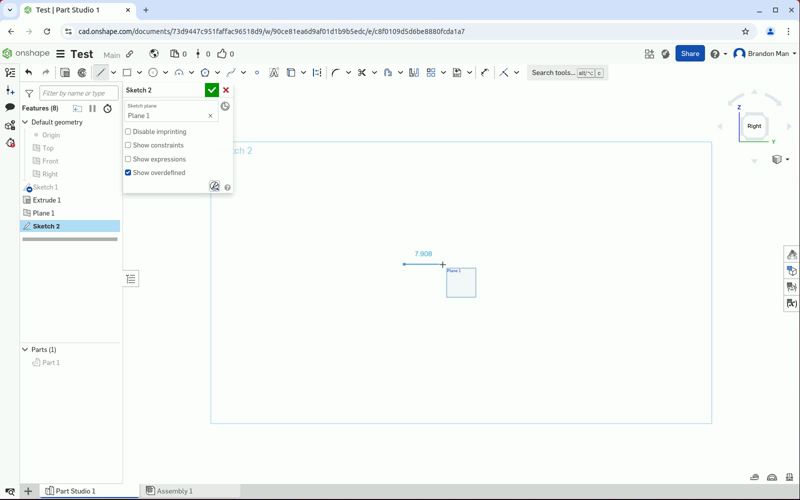
click(442, 264)
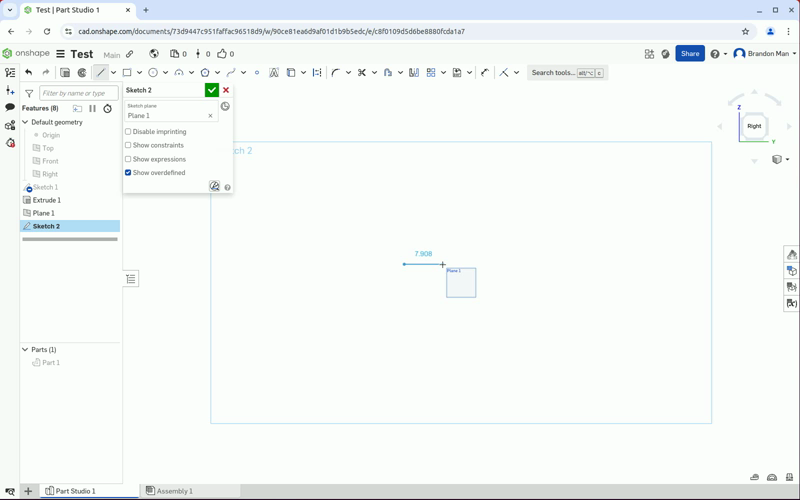
key_up(shift)
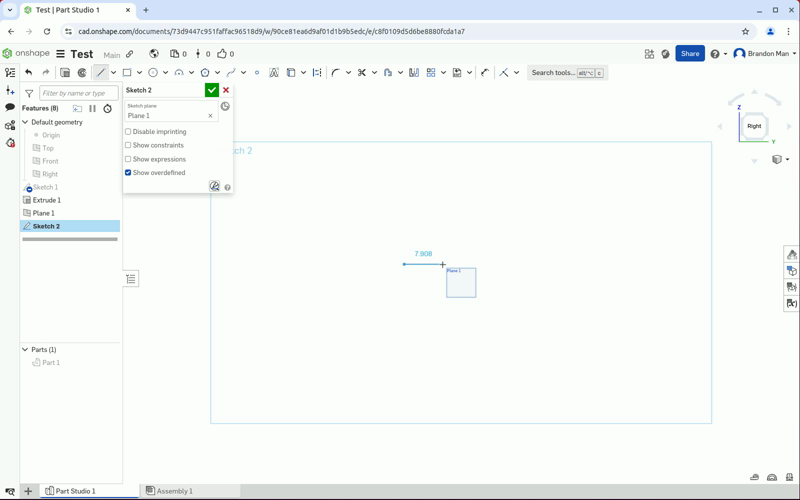
key_down(shift)
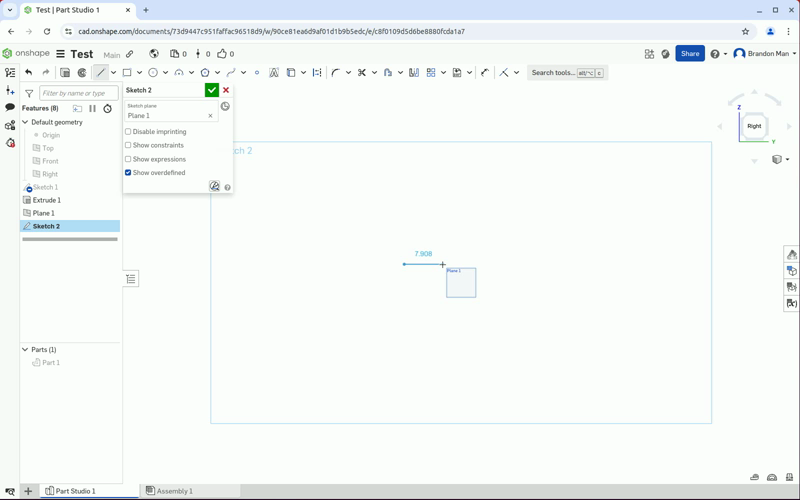
mouse_move(472, 264)
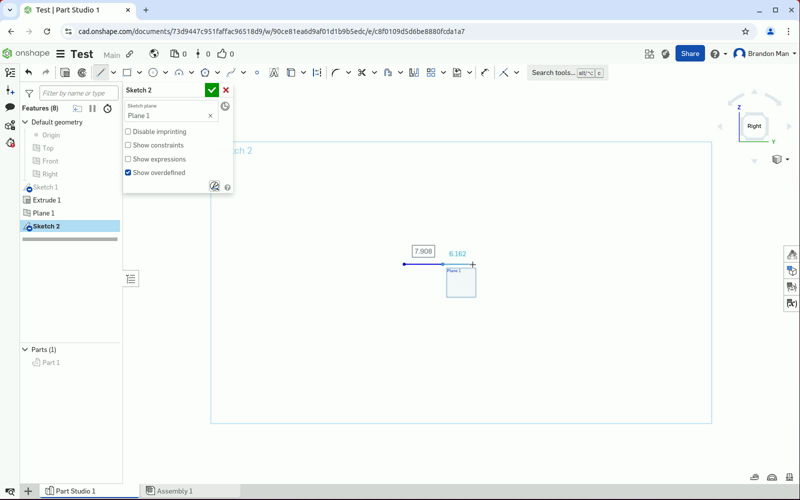
mouse_move(442, 254)
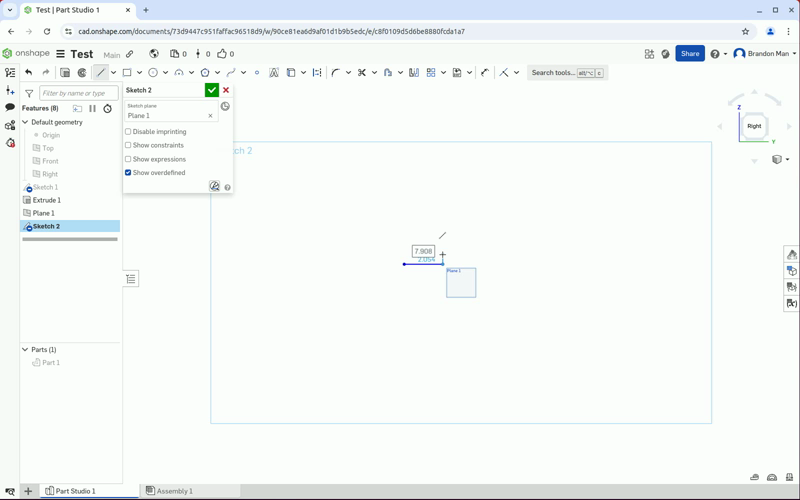
click(442, 254)
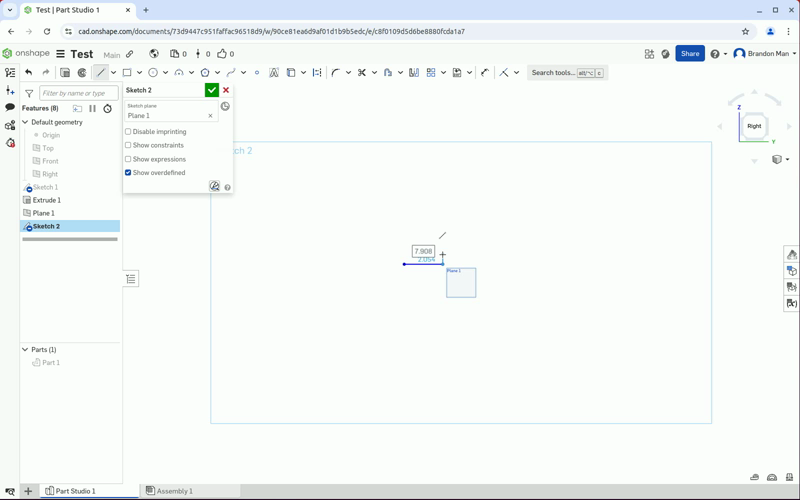
key_up(shift)
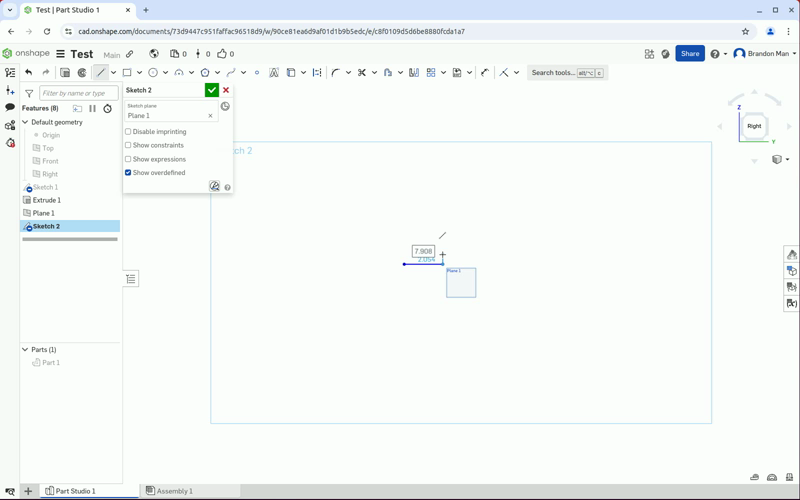
key_down(shift)
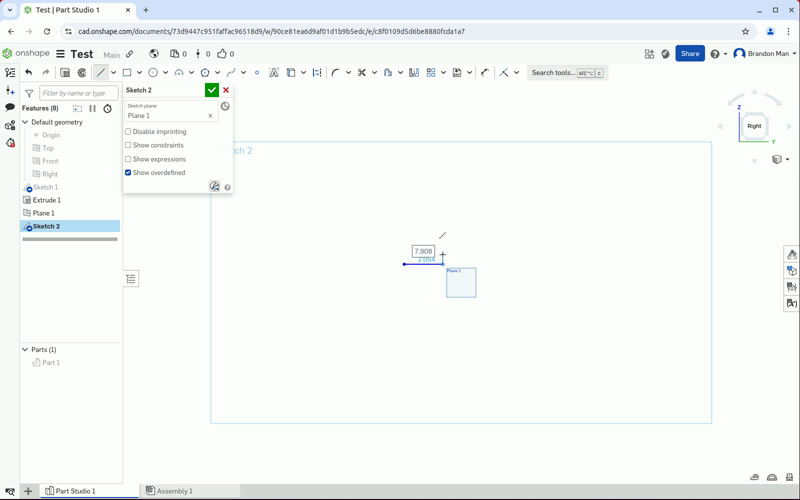
mouse_move(472, 254)
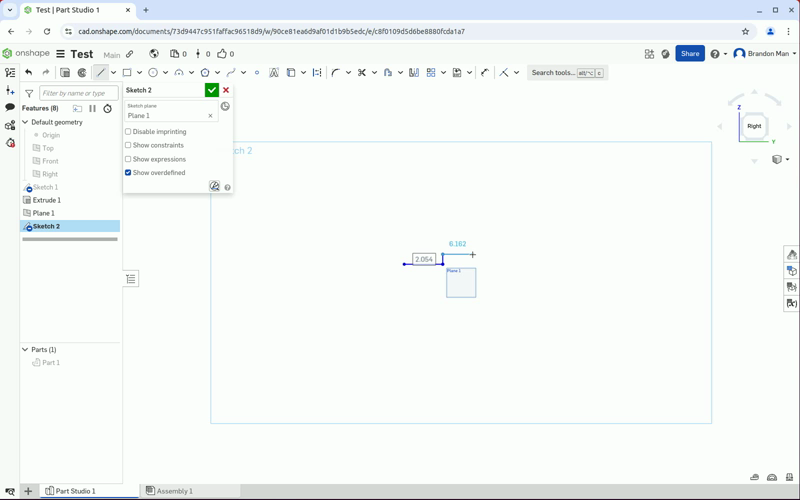
mouse_move(404, 254)
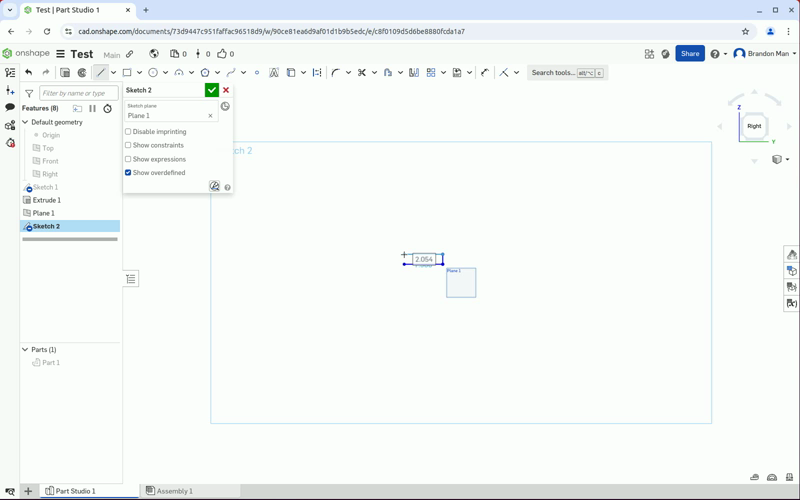
click(404, 254)
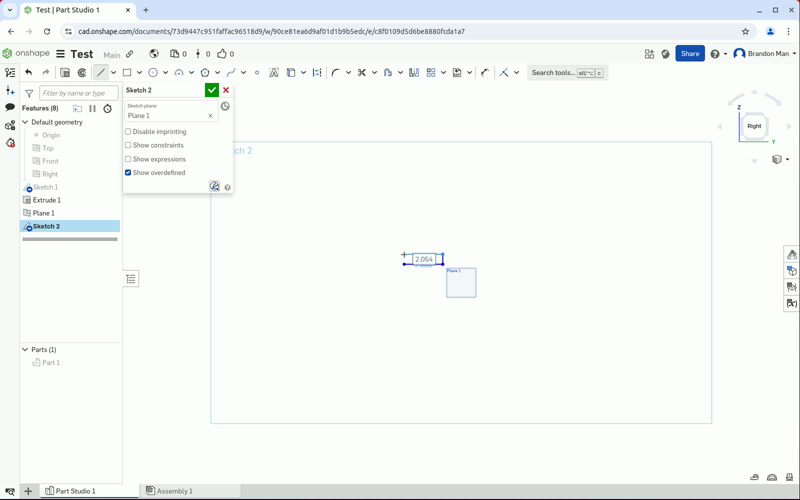
key_up(shift)
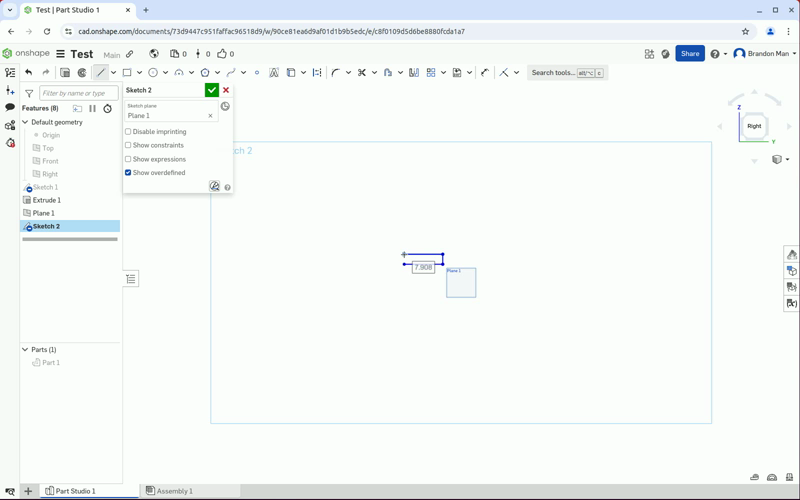
mouse_move(434, 254)
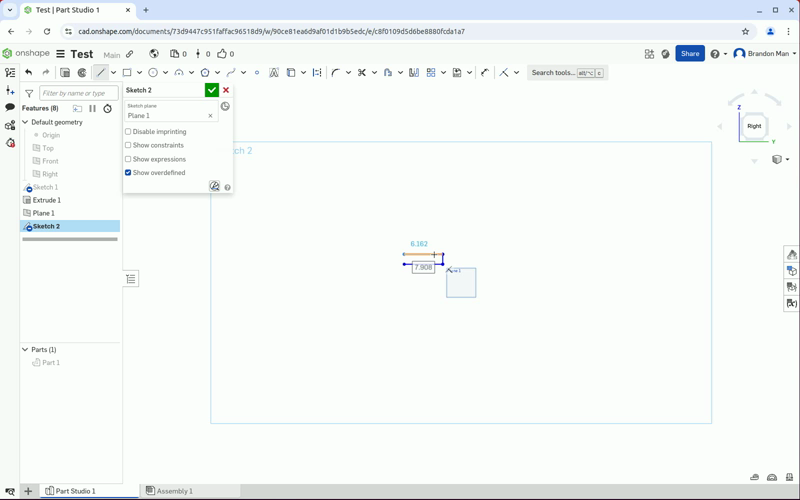
key_down(shift)
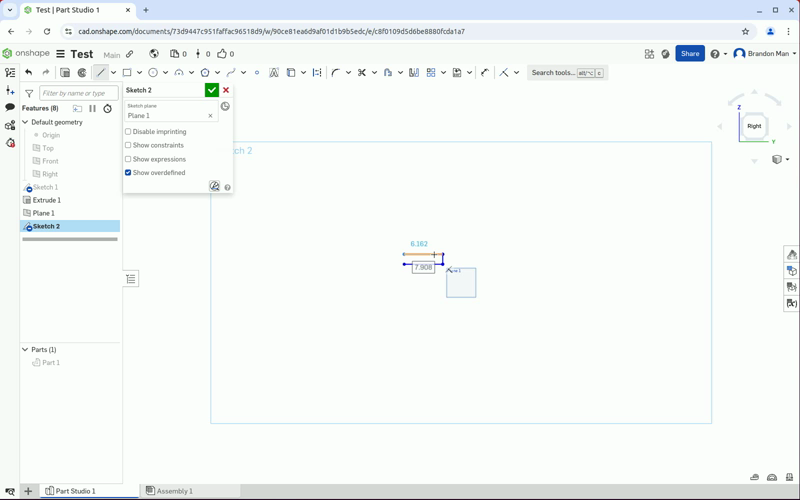
mouse_move(404, 264)
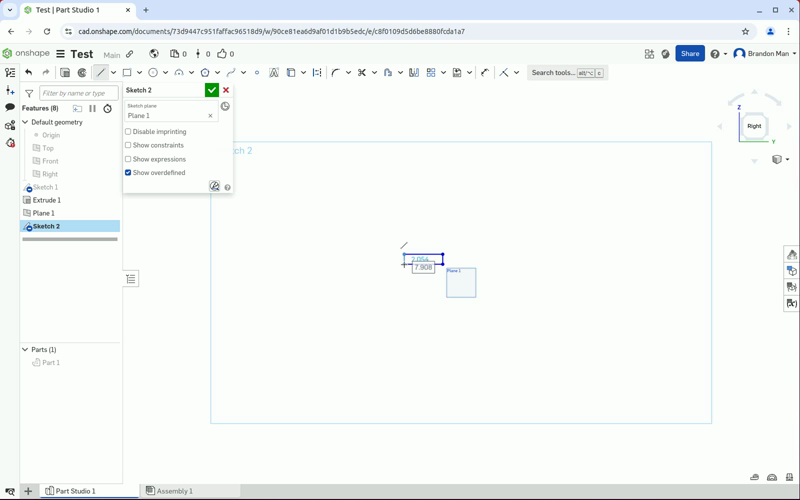
key_up(shift)
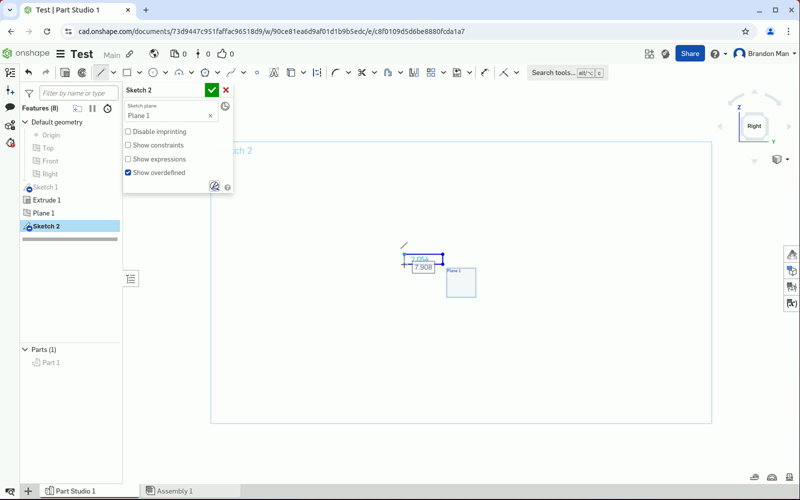
click(404, 264)
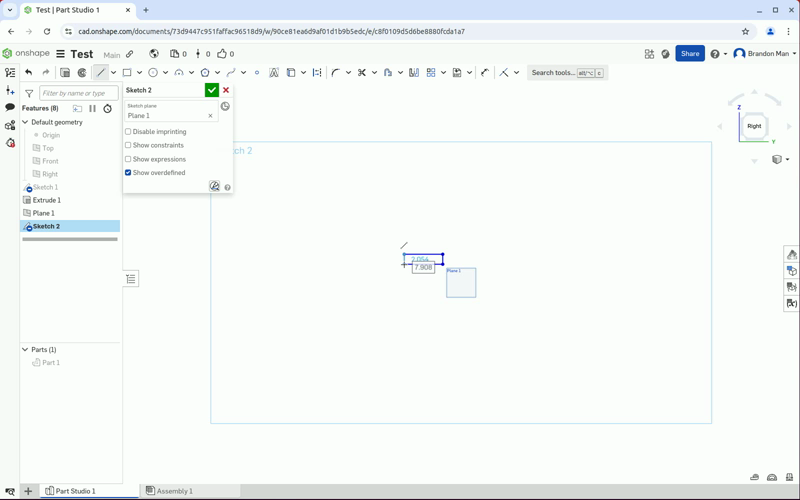
key(esc)
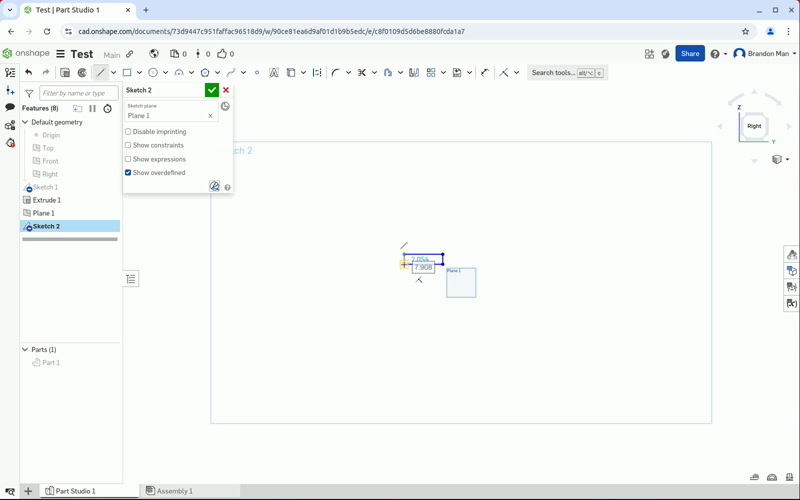
mouse_move(423, 257)
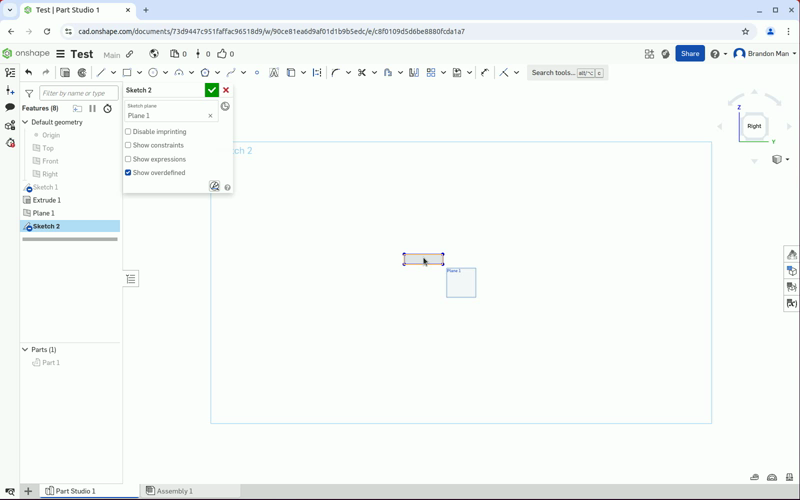
scroll(6)
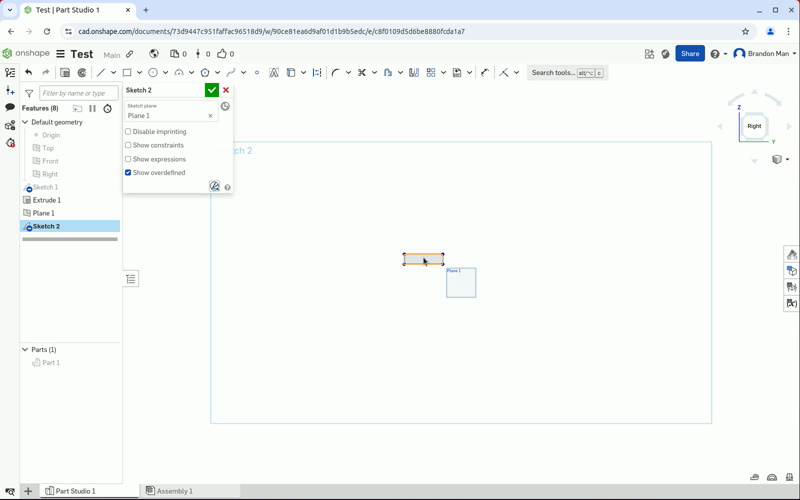
scroll(6)
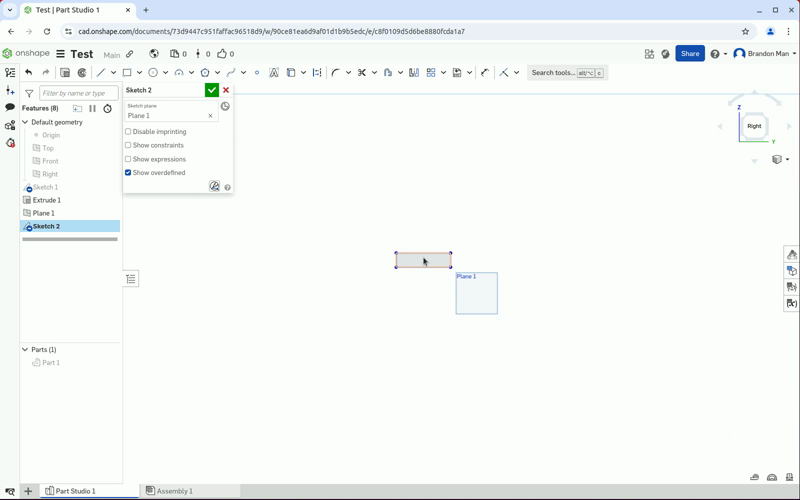
scroll(6)
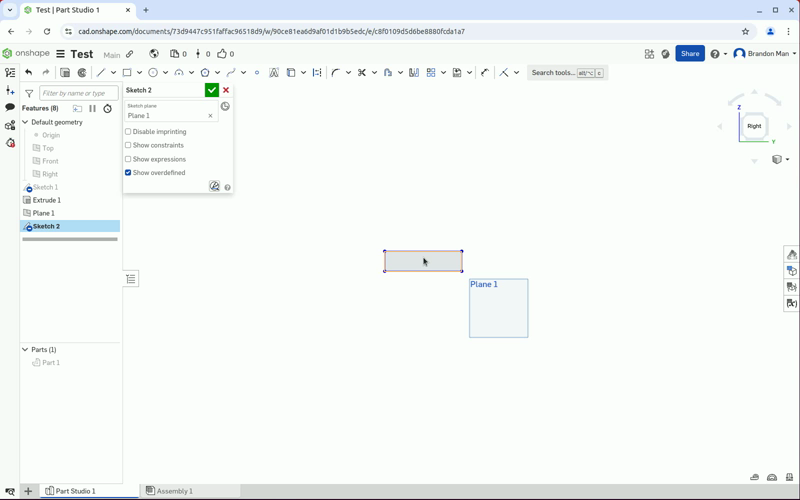
scroll(6)
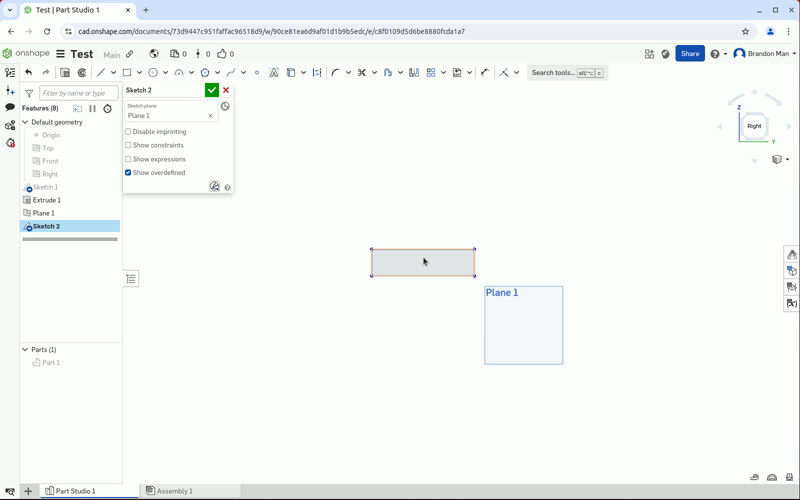
scroll(6)
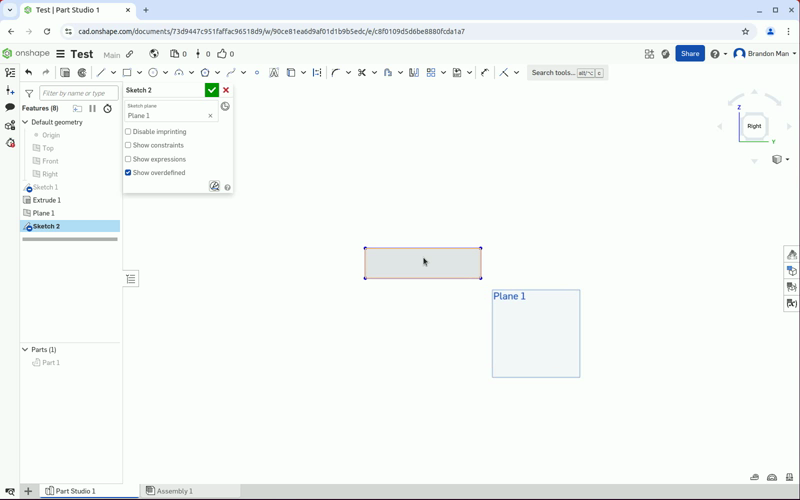
scroll(6)
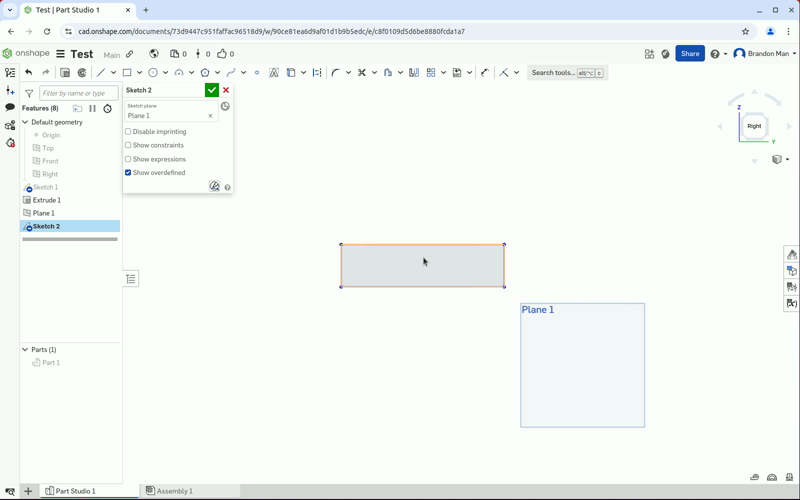
scroll(6)
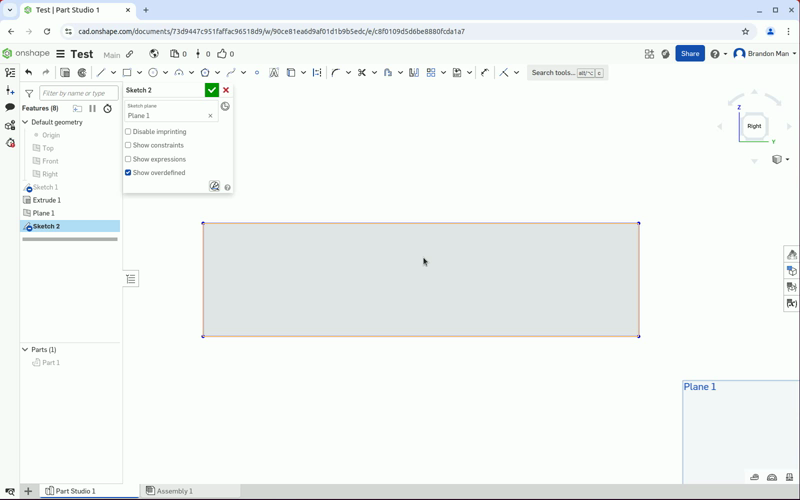
click(423, 257)
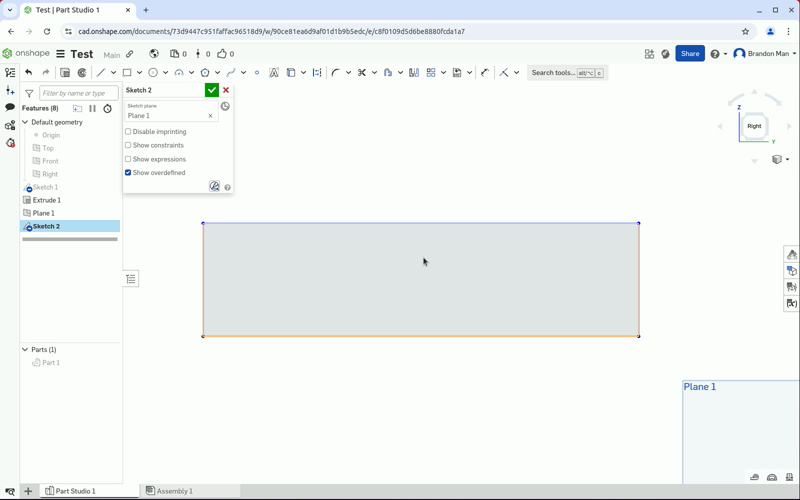
scroll(-6)
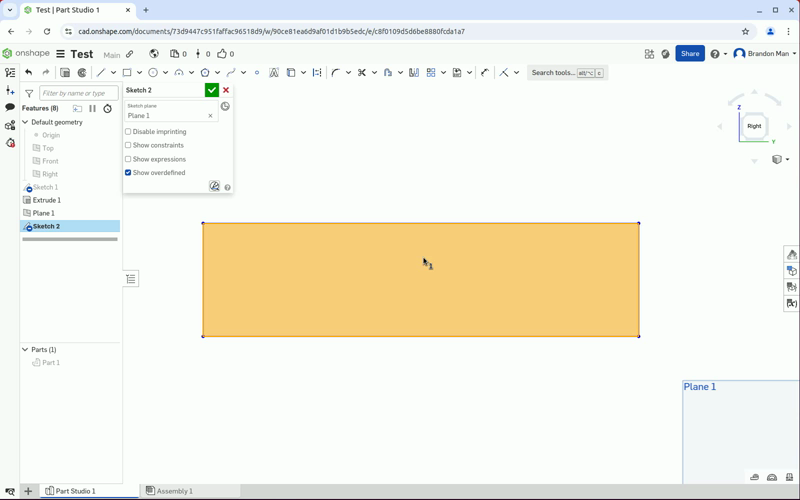
scroll(-6)
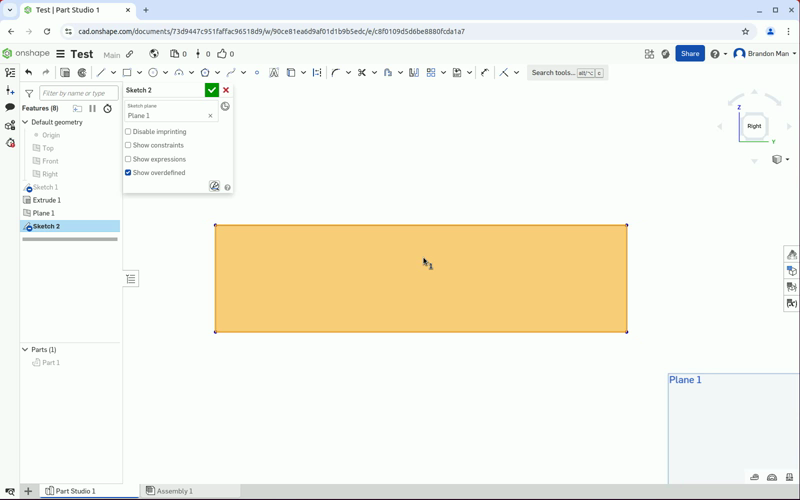
scroll(-6)
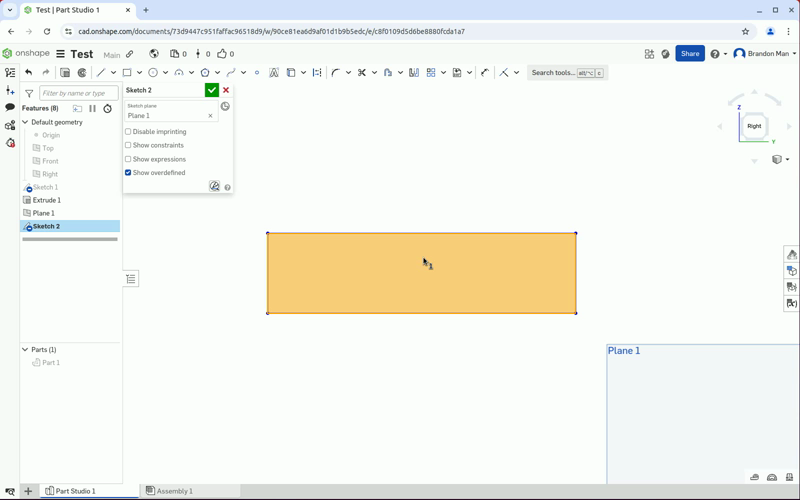
scroll(-6)
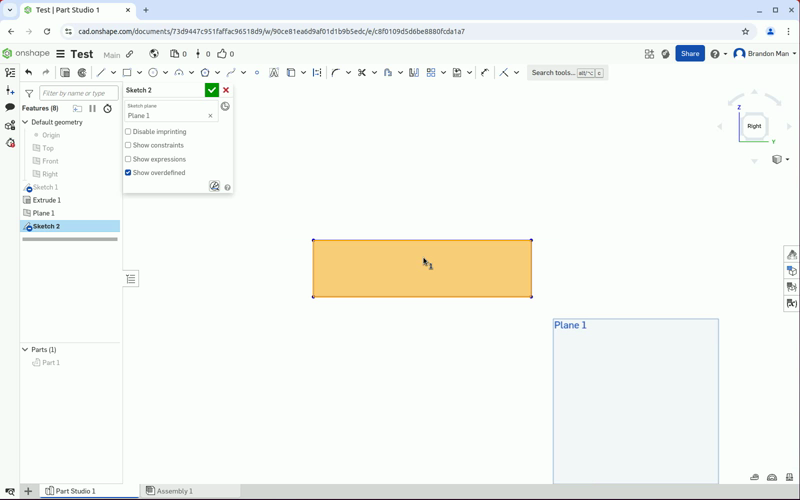
scroll(-6)
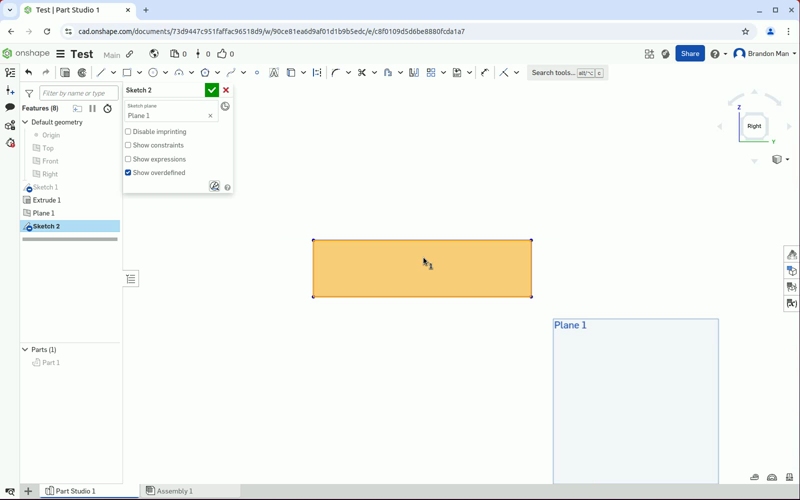
scroll(-6)
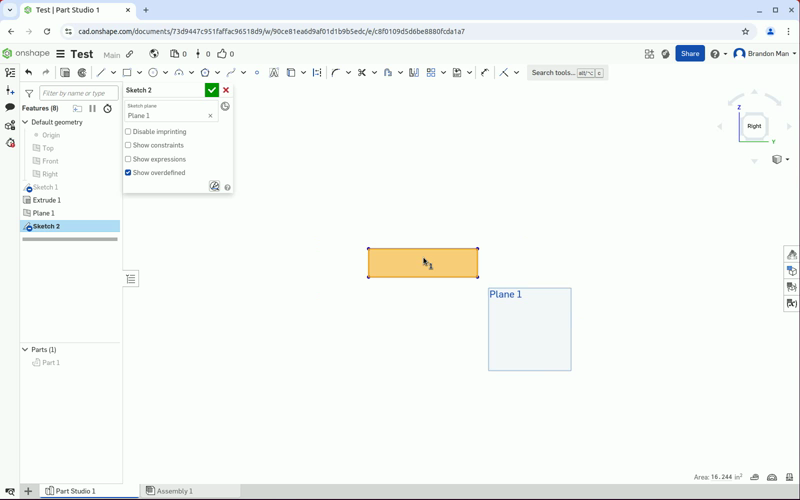
scroll(-6)
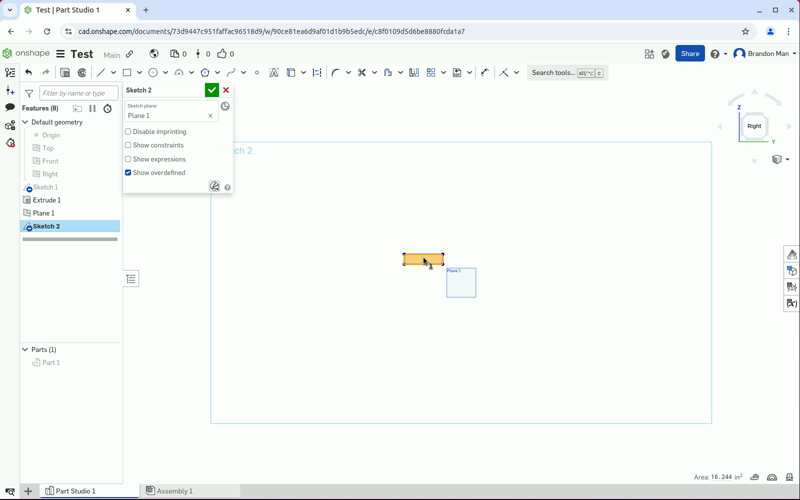
mouse_move(73, 352)
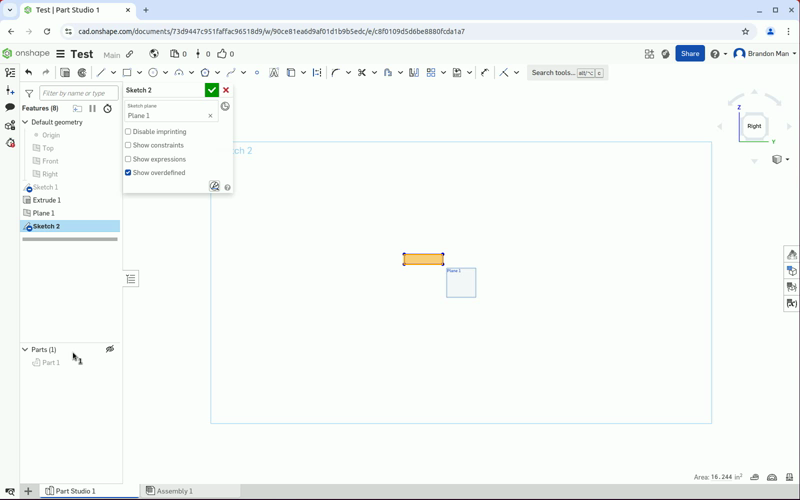
key(shift+y)
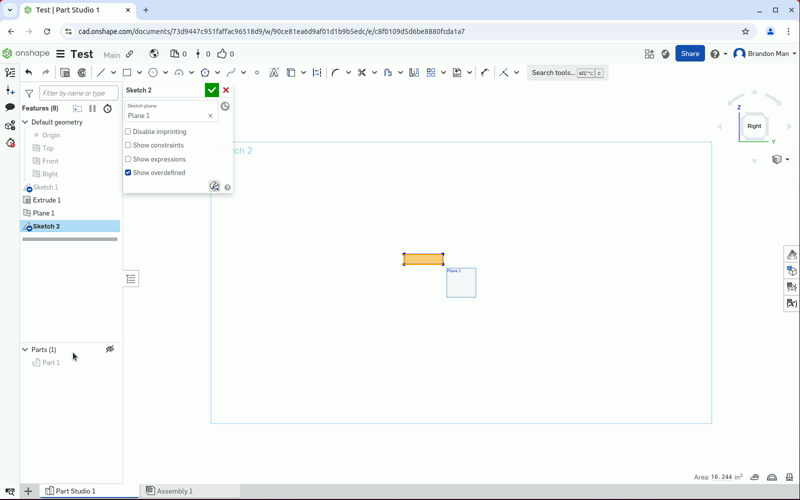
key(shift+e)
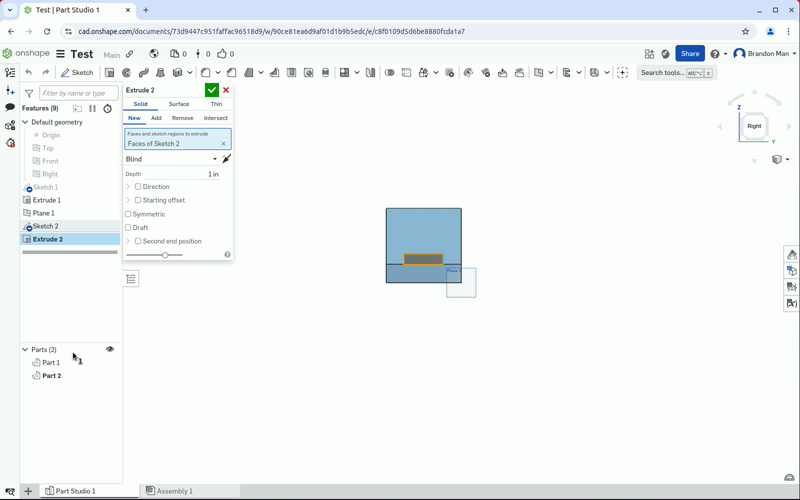
mouse_move(143, 106)
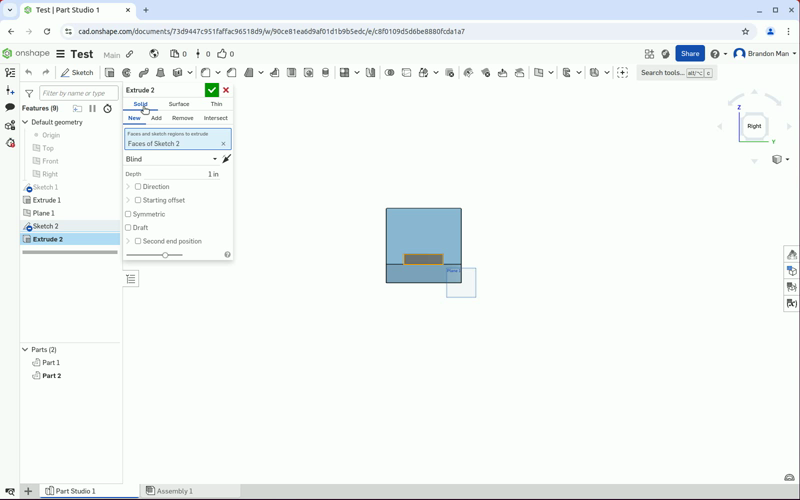
click(143, 106)
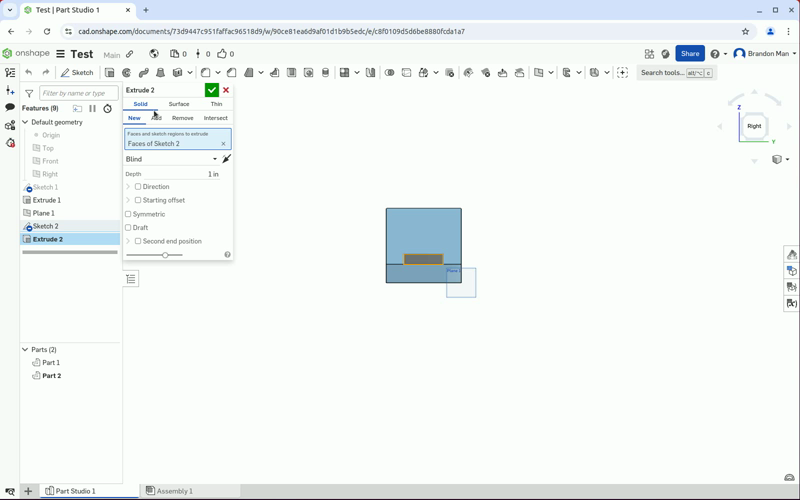
mouse_move(186, 120)
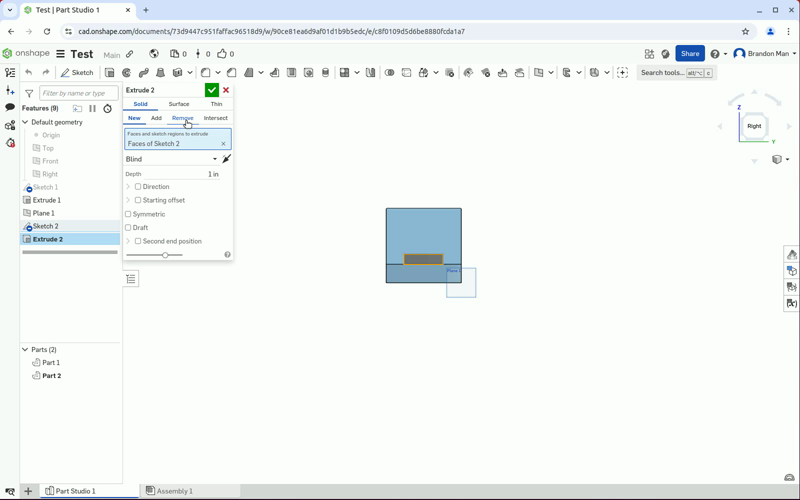
click(186, 120)
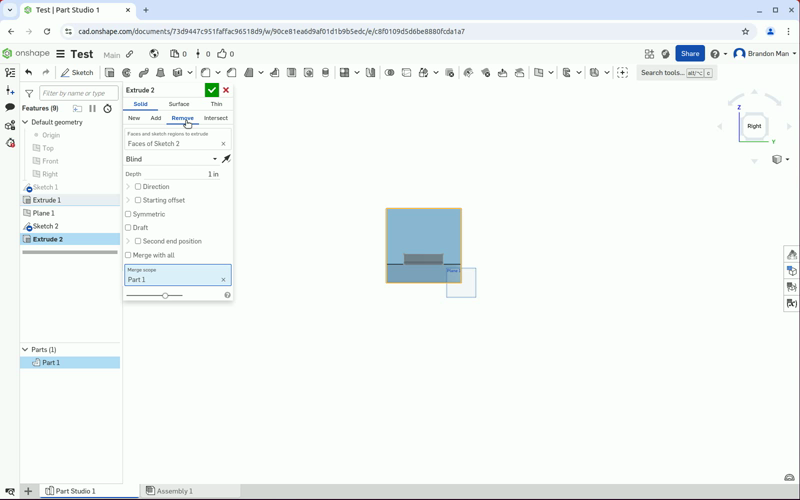
key(tab, 4)
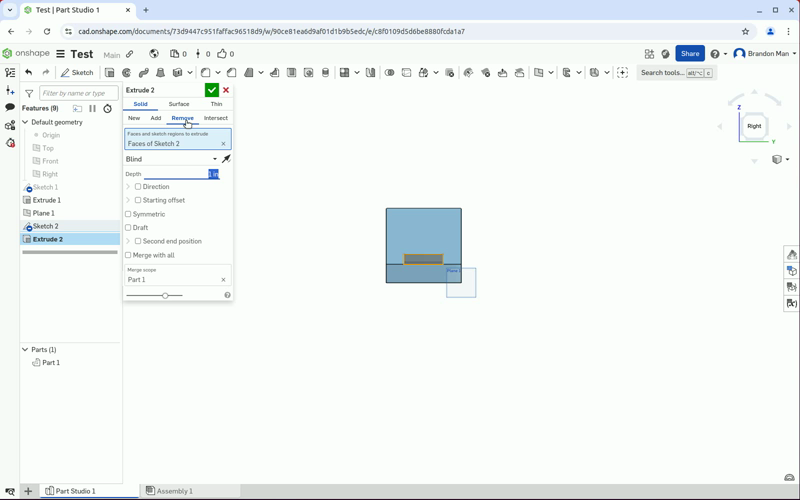
text(3.851)
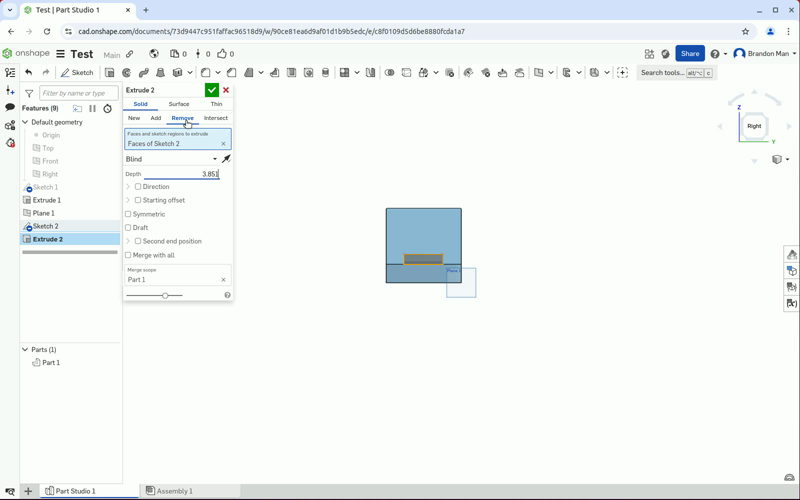
key(tab, 6)
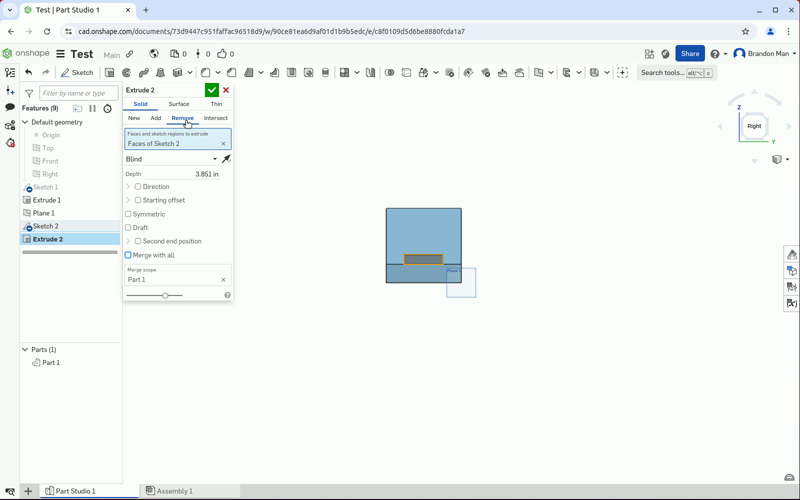
key(space)
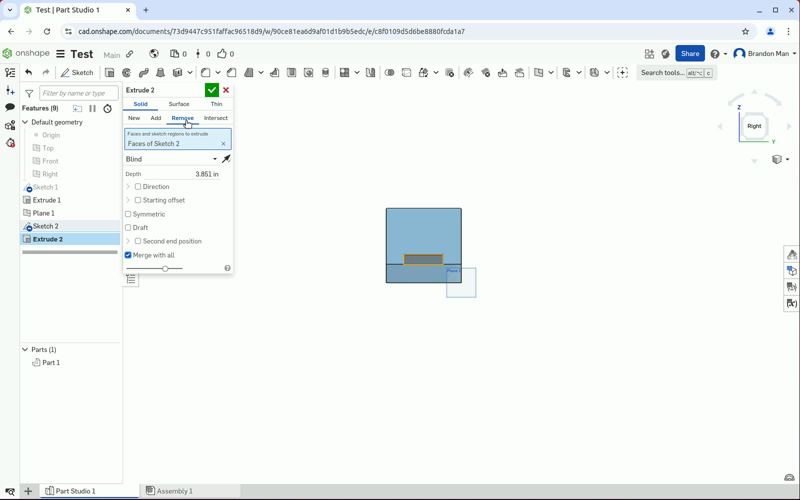
key(enter)
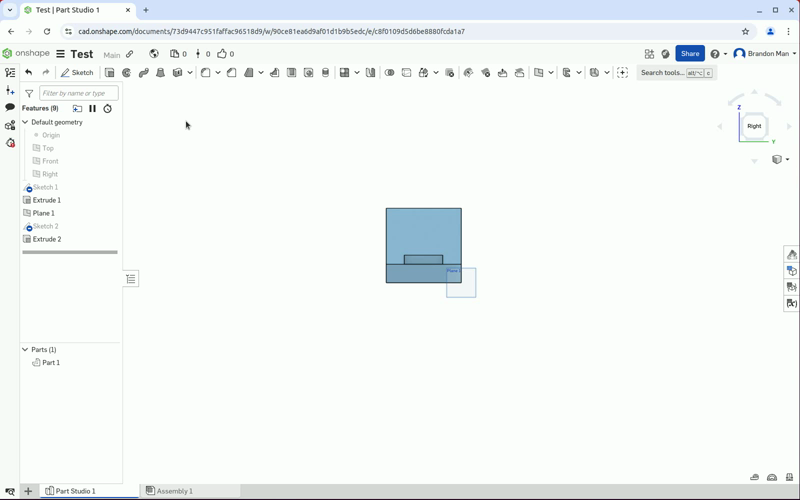
key(shift+h)
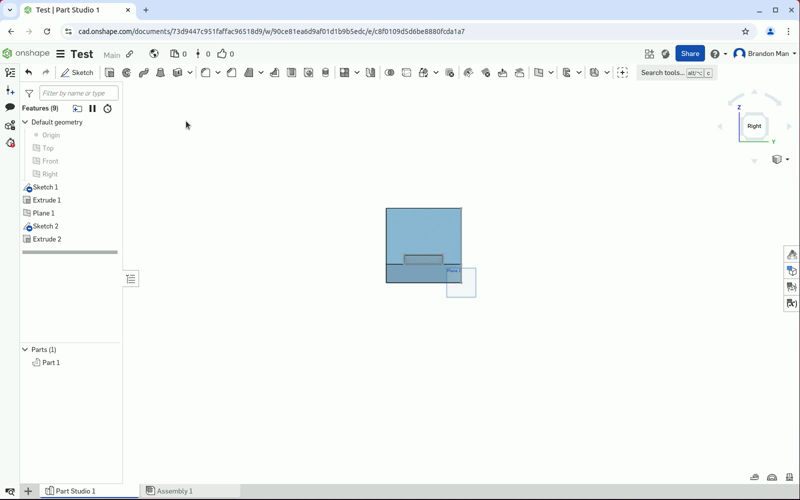
key(shift+h)
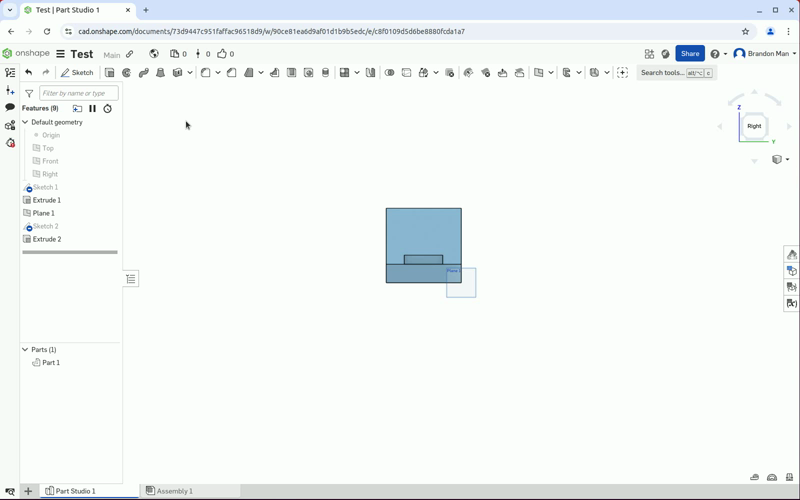
mouse_move(73, 189)
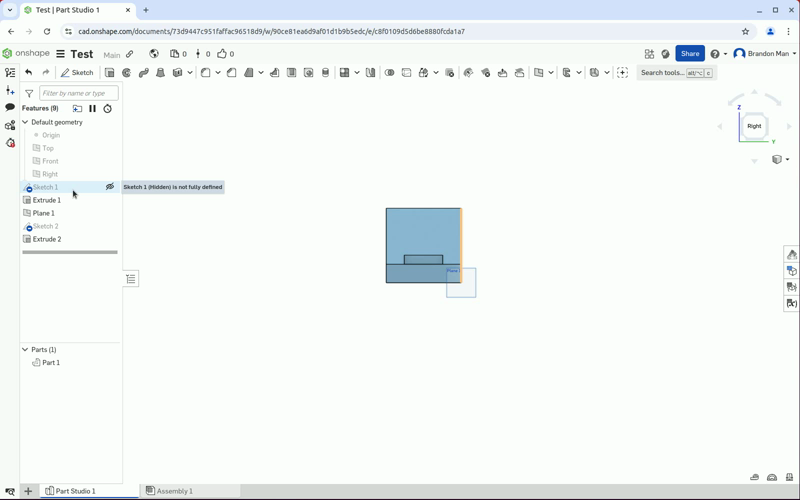
click(73, 189)
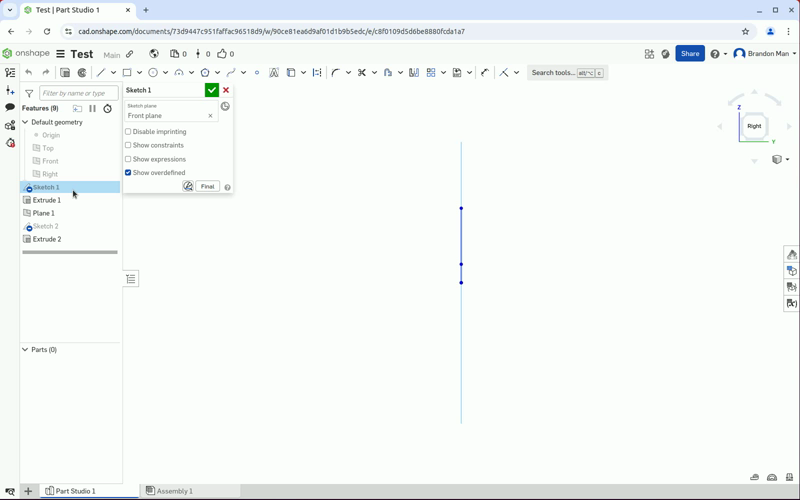
mouse_move(229, 92)
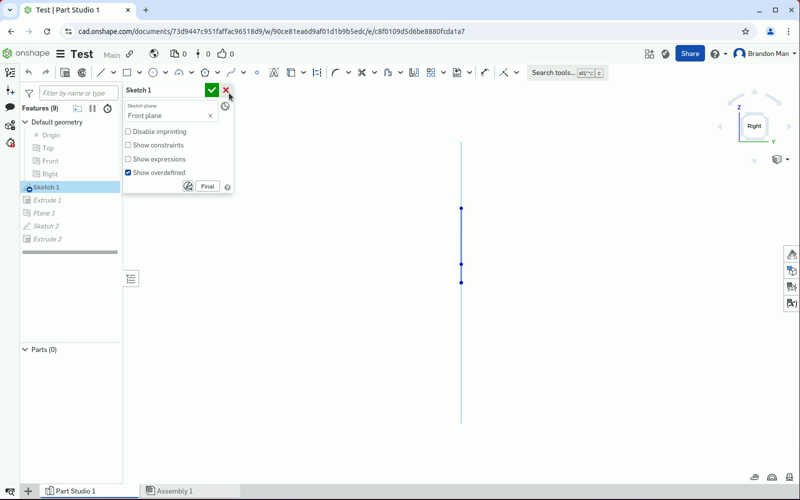
click(229, 92)
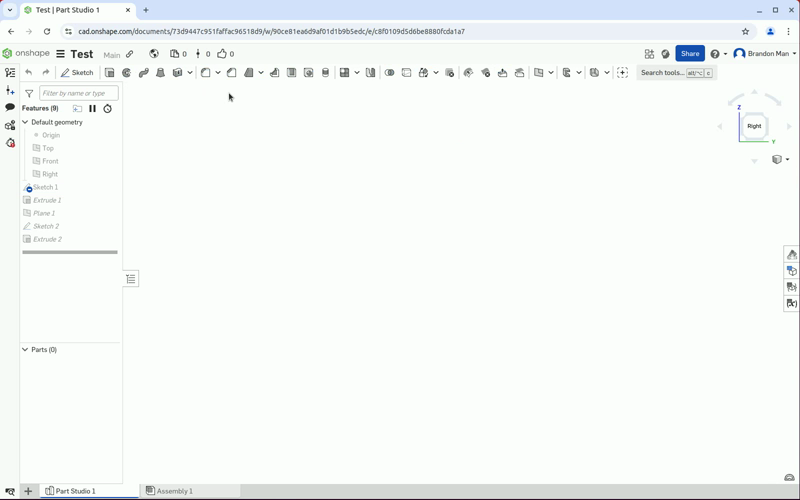
key(shift+s)
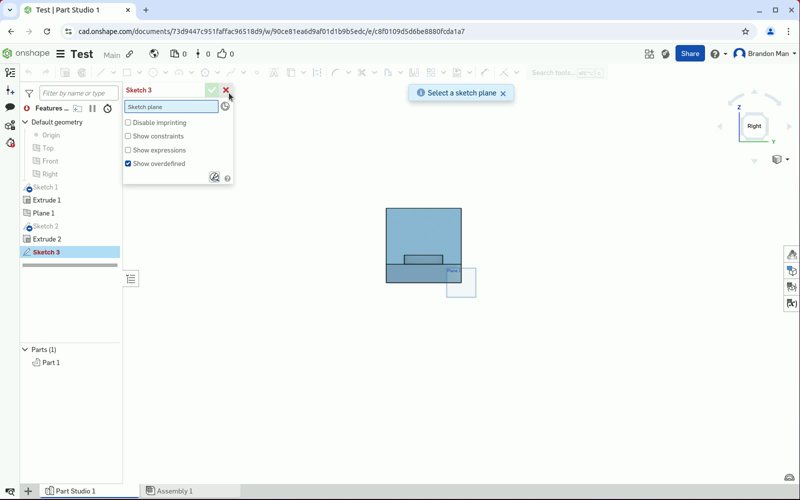
mouse_move(73, 215)
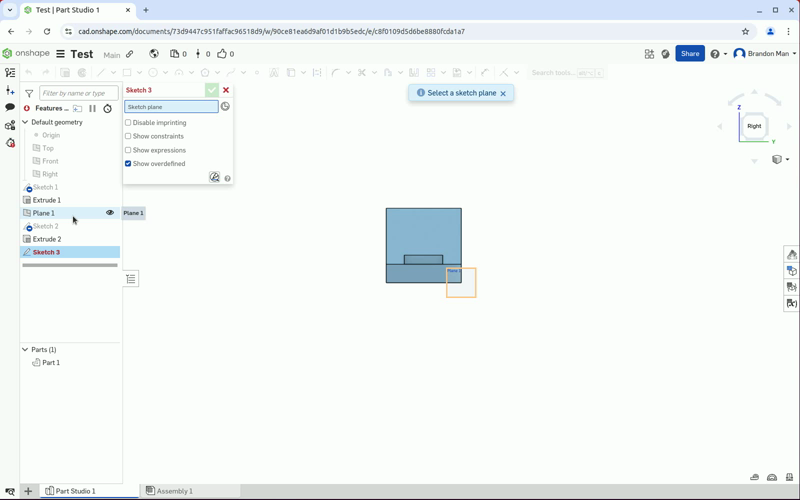
click(73, 215)
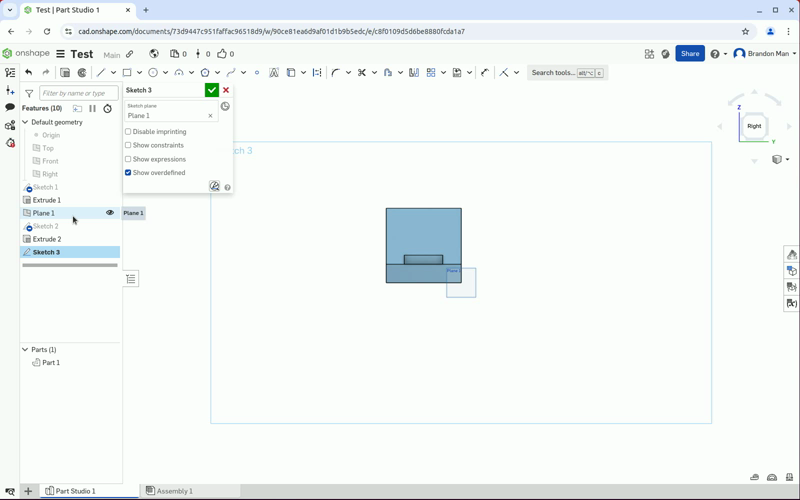
mouse_move(73, 352)
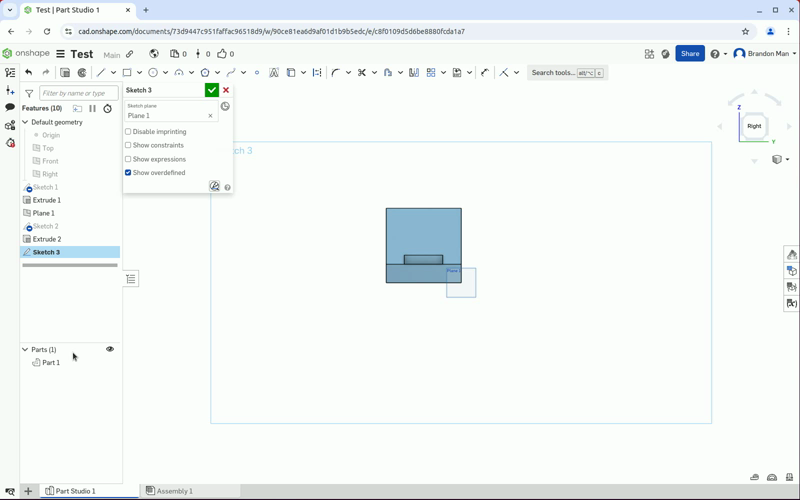
key(y)
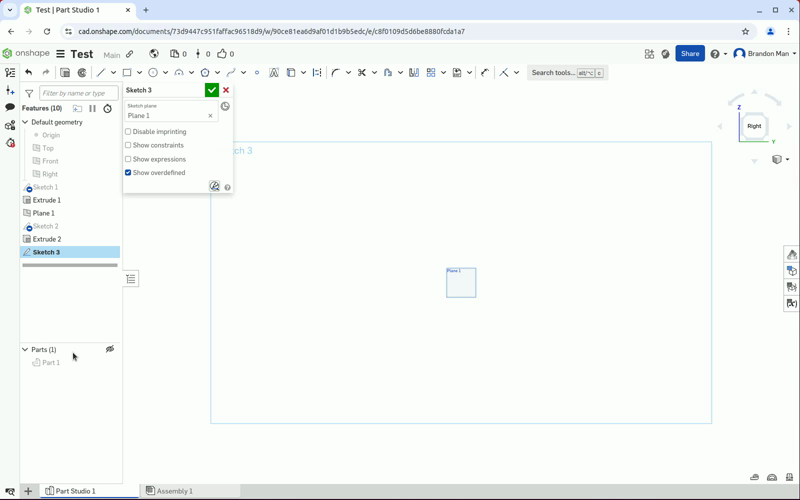
key(l)
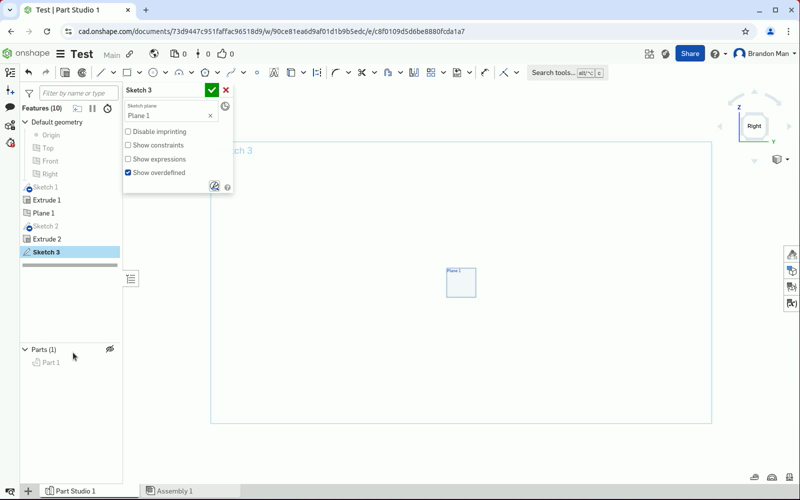
key_down(shift)
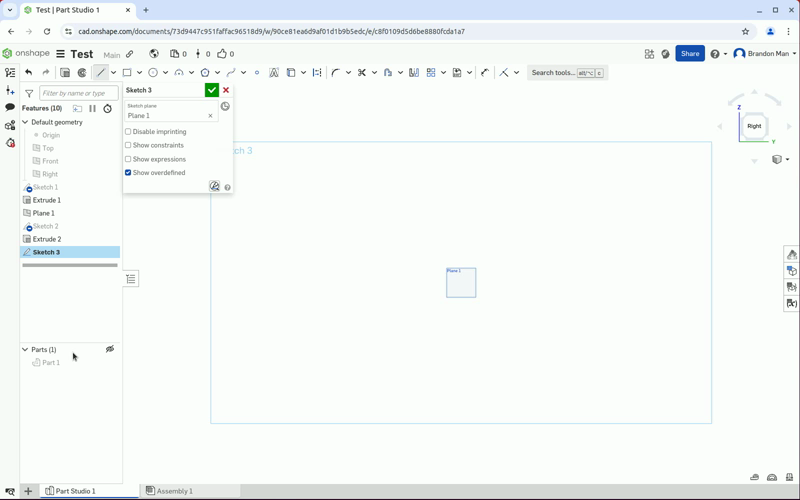
mouse_move(404, 282)
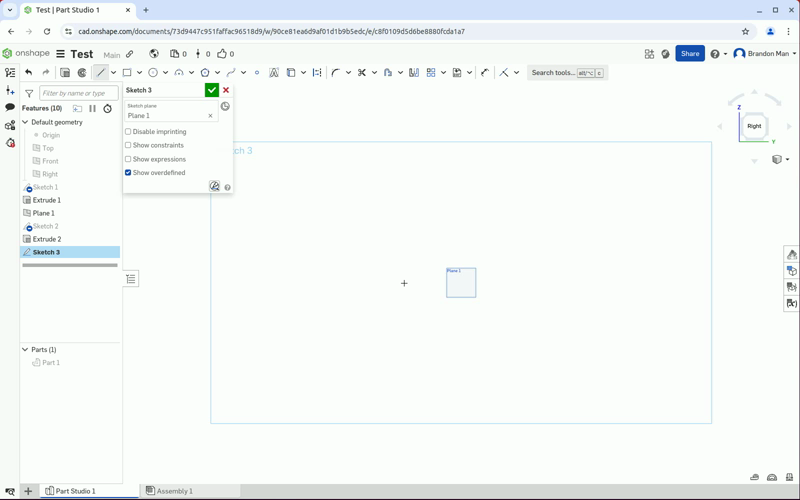
click(404, 282)
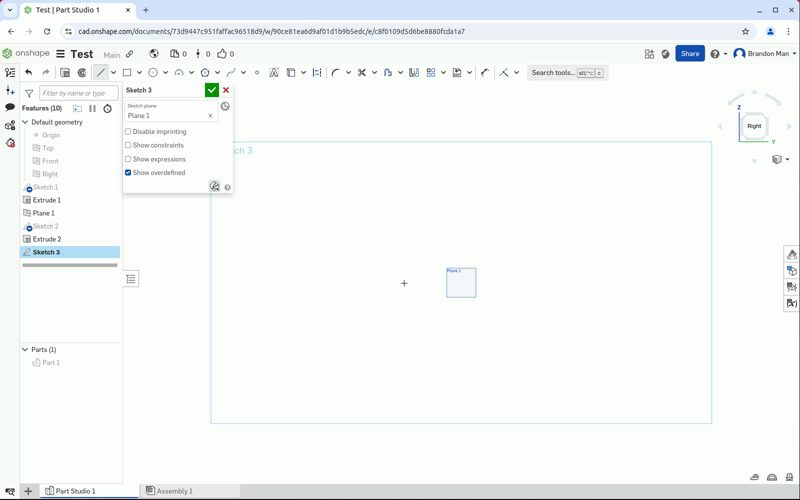
key_up(shift)
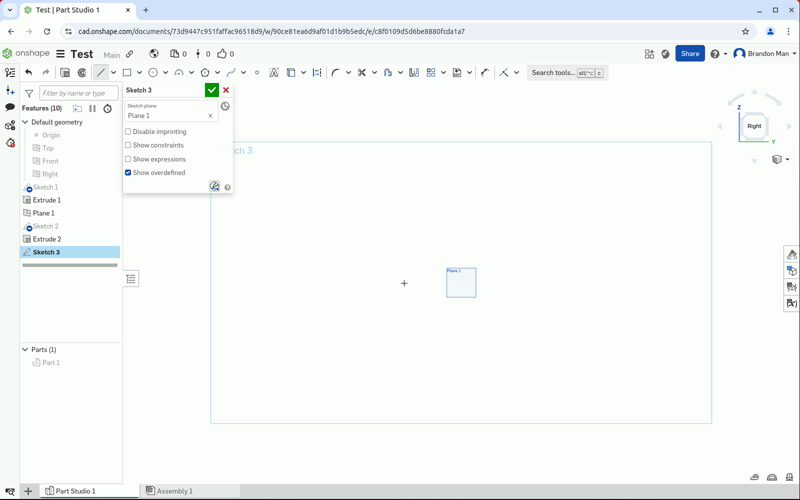
key_down(shift)
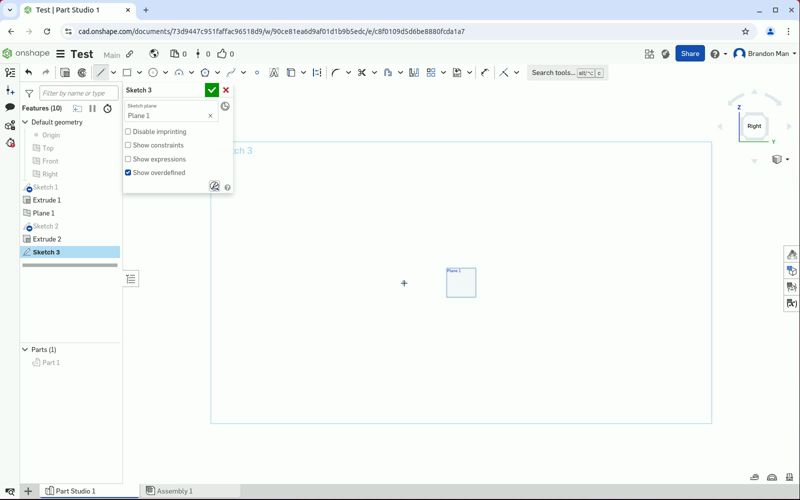
mouse_move(434, 282)
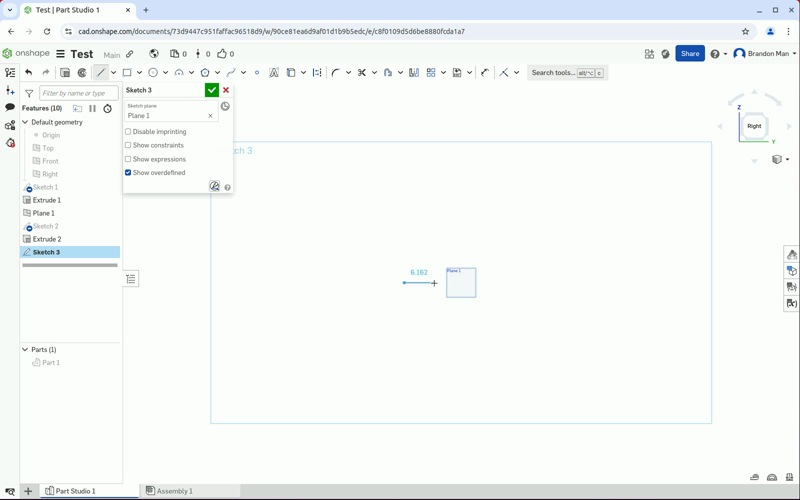
mouse_move(442, 282)
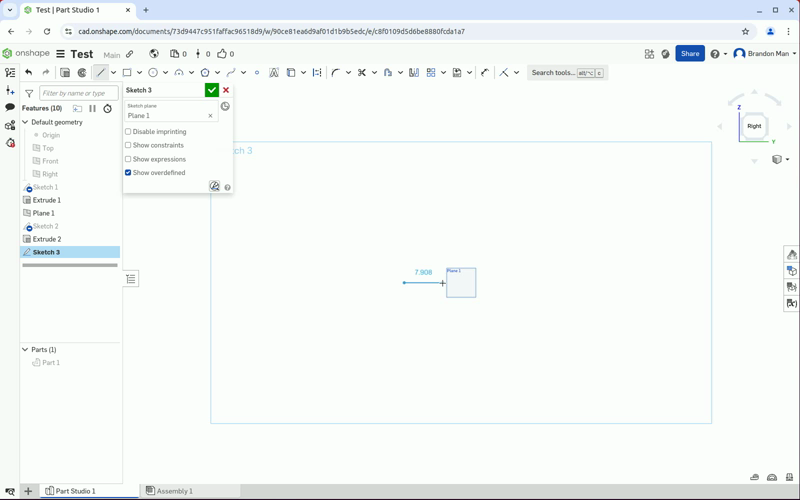
click(442, 282)
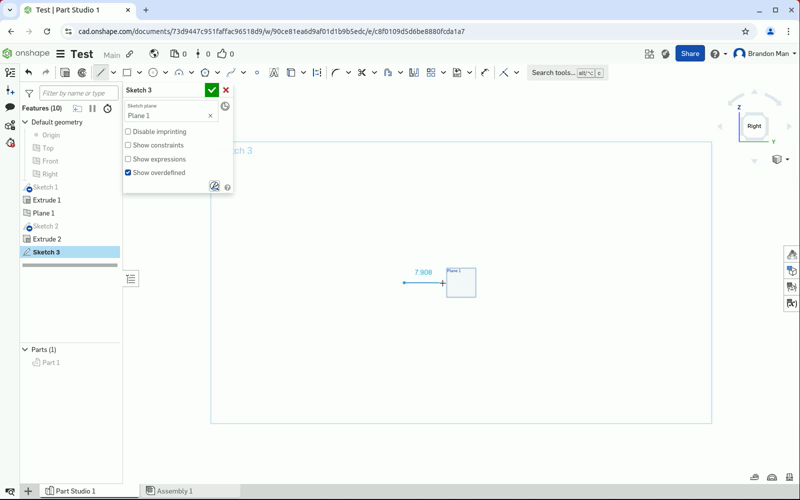
key_up(shift)
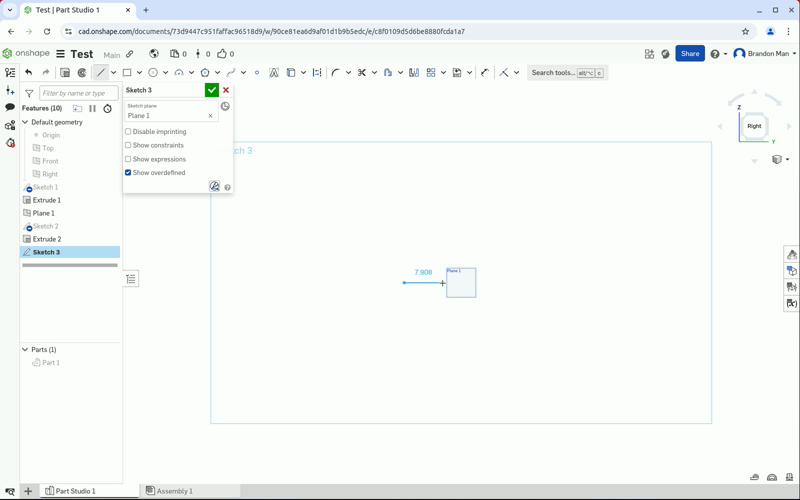
key_down(shift)
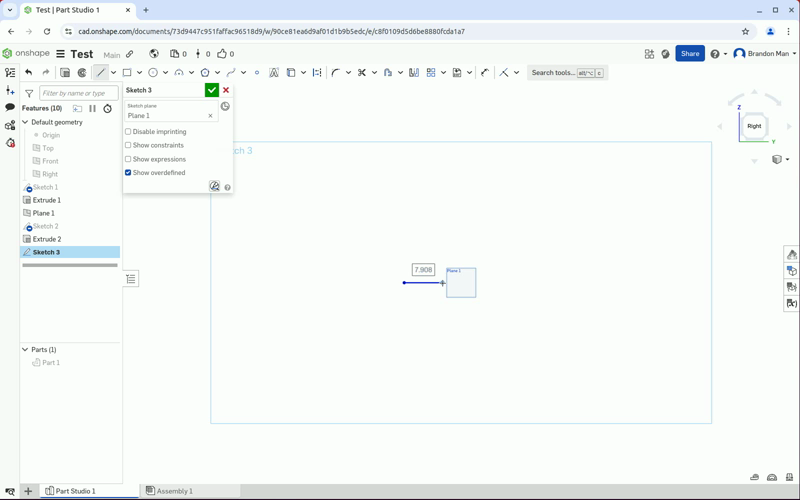
mouse_move(472, 282)
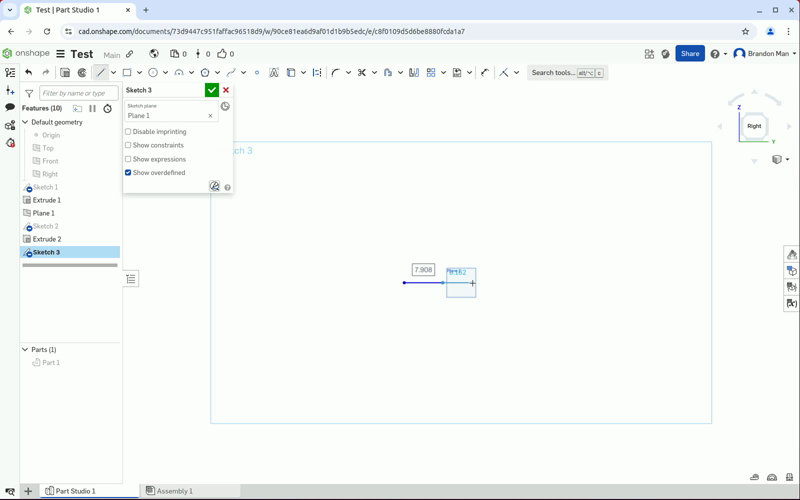
mouse_move(442, 263)
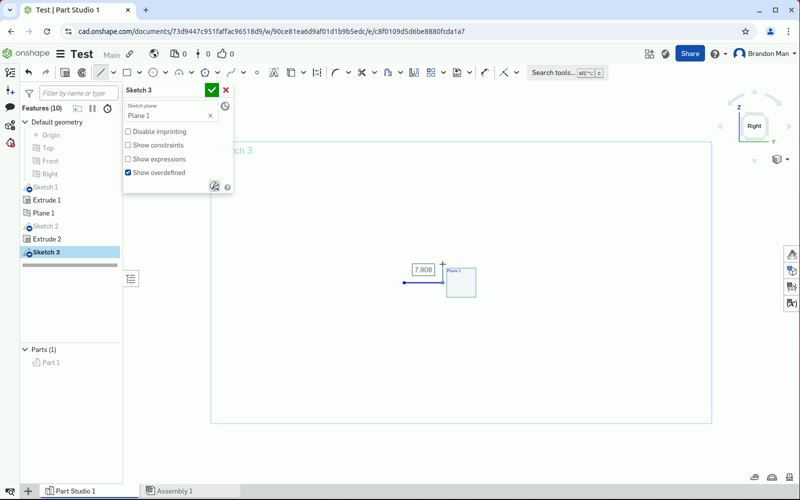
click(442, 263)
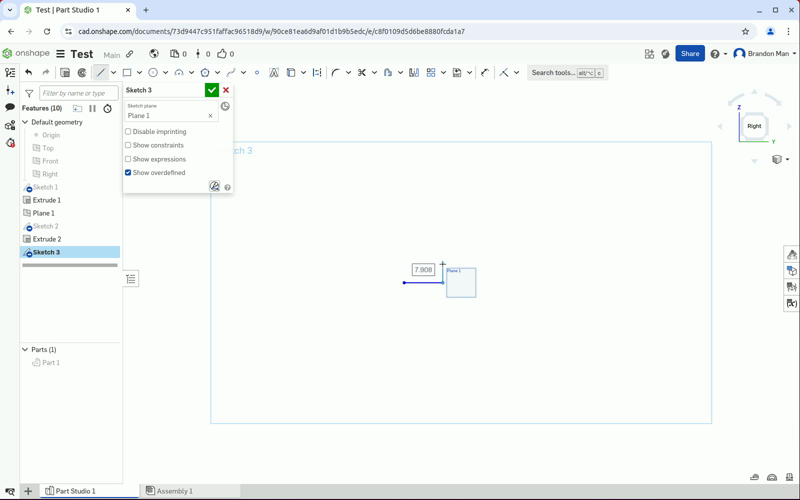
key_up(shift)
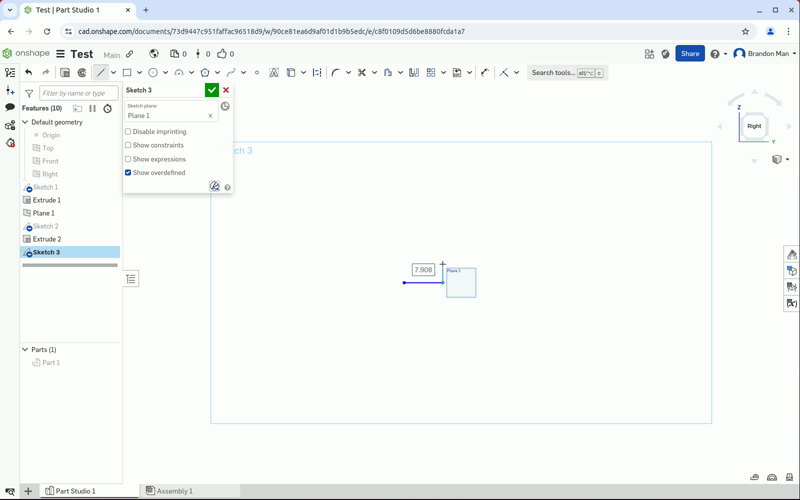
key_down(shift)
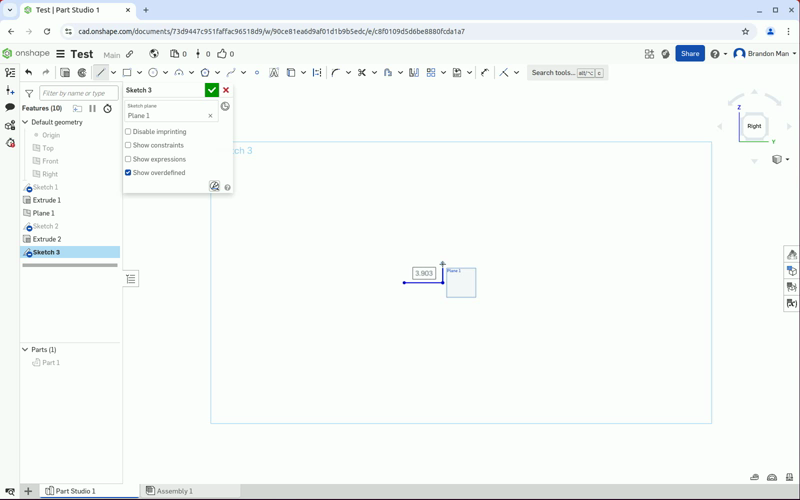
mouse_move(472, 263)
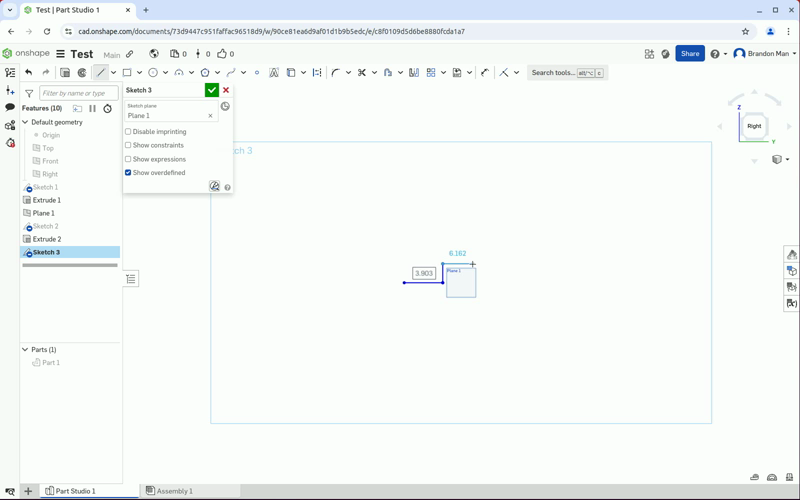
mouse_move(404, 263)
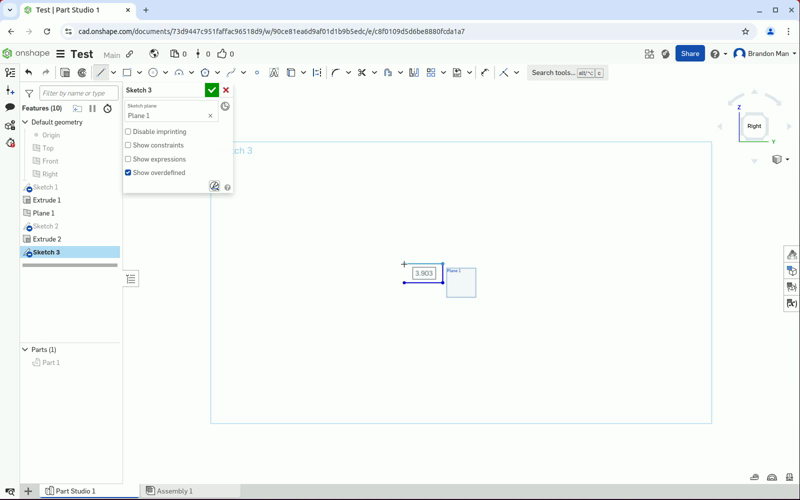
click(404, 263)
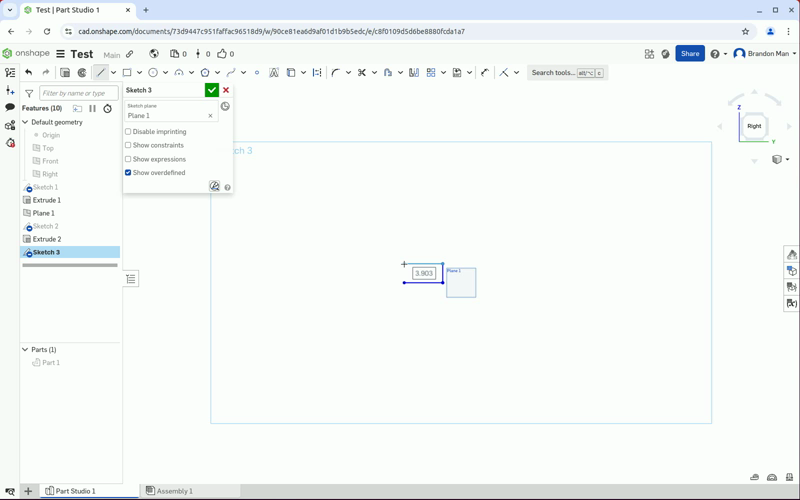
key_up(shift)
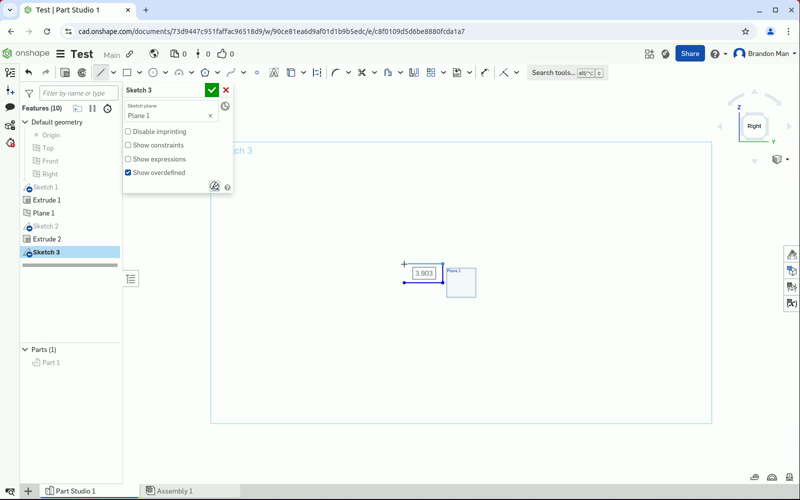
mouse_move(434, 263)
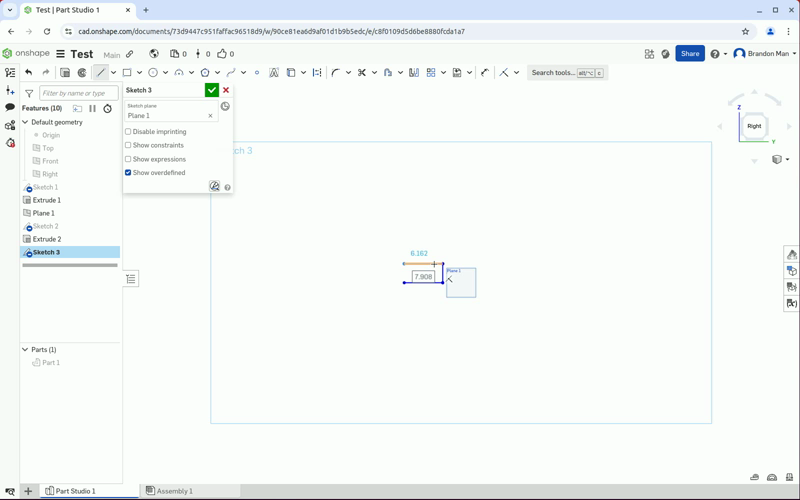
key_down(shift)
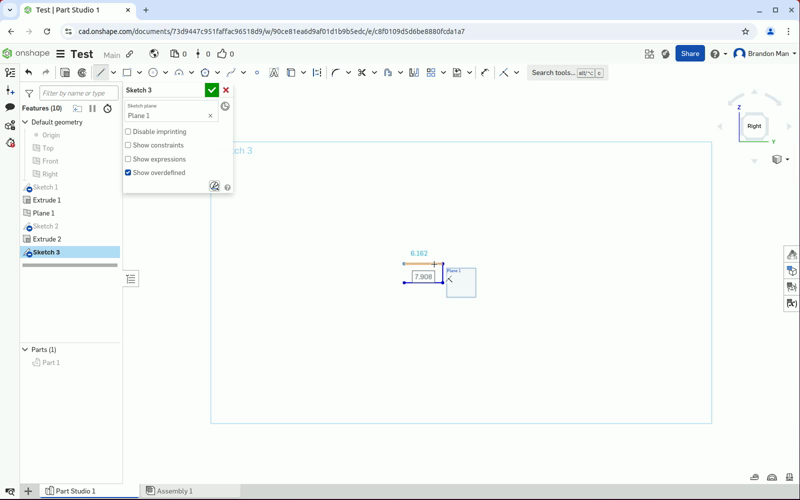
mouse_move(404, 282)
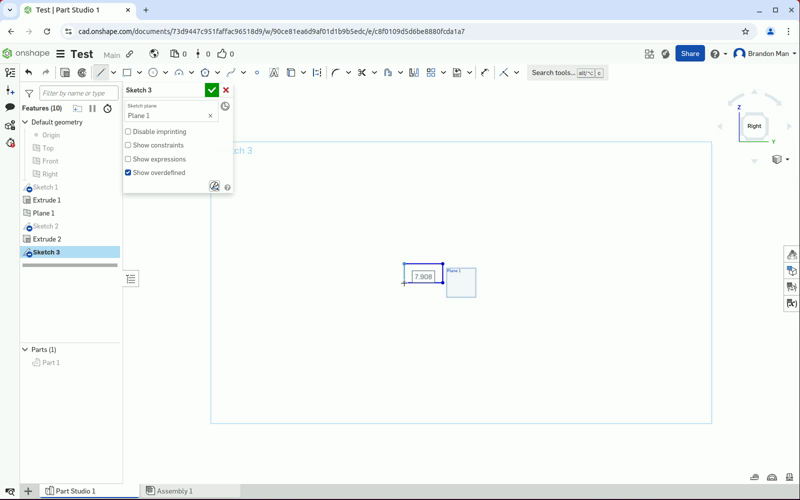
key_up(shift)
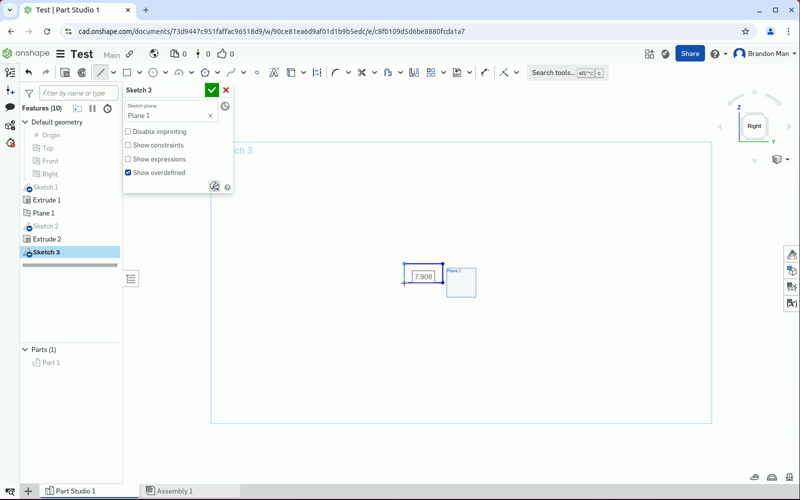
click(404, 282)
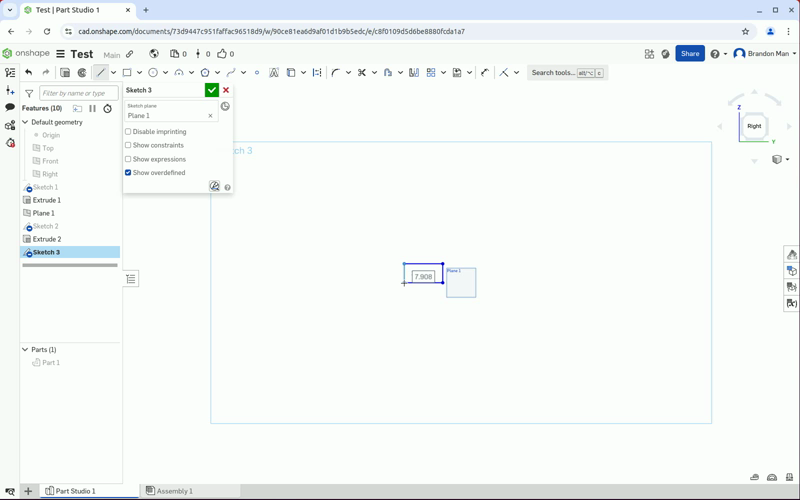
key(esc)
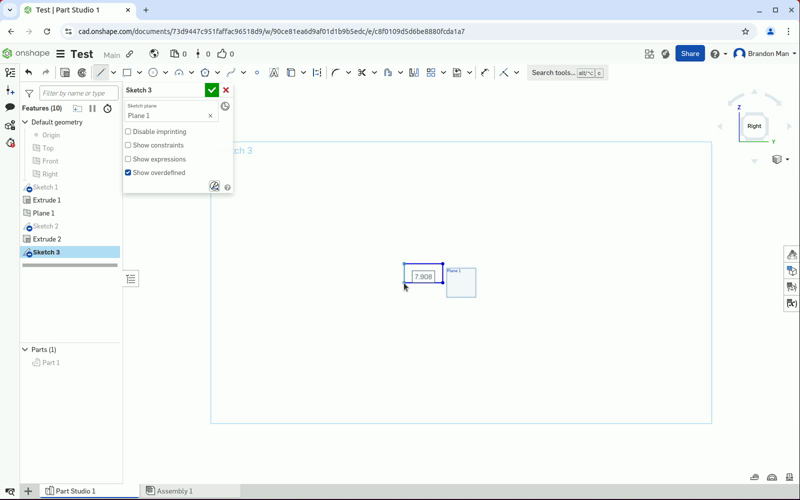
mouse_move(416, 281)
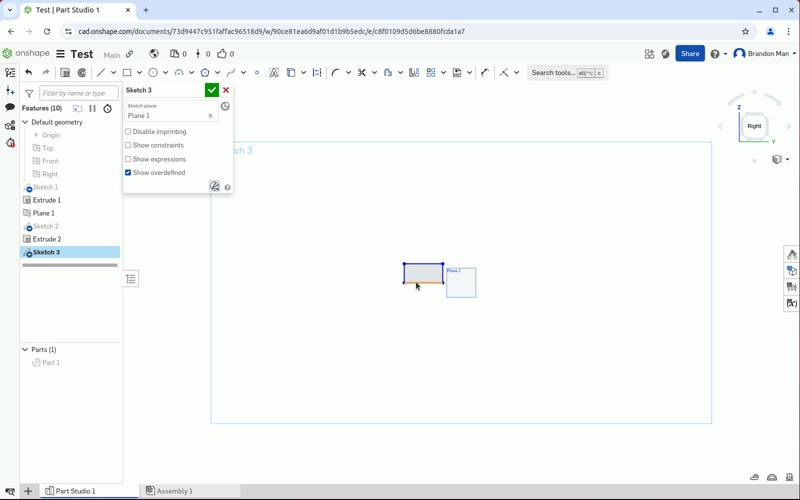
scroll(6)
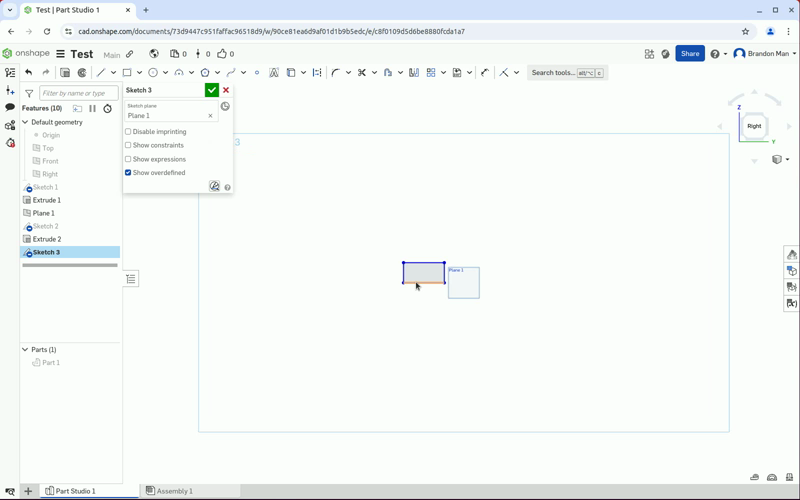
scroll(6)
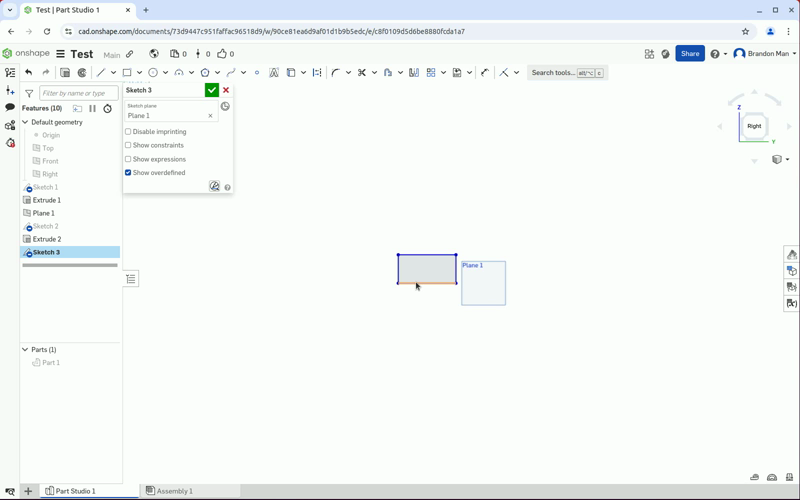
scroll(6)
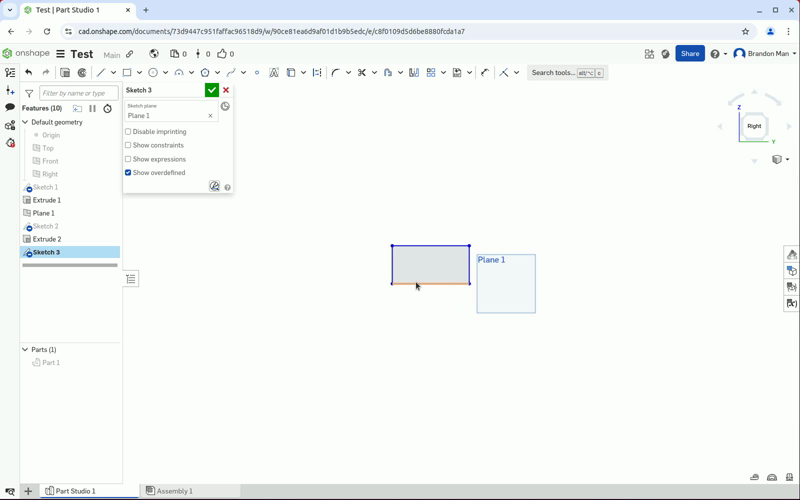
scroll(6)
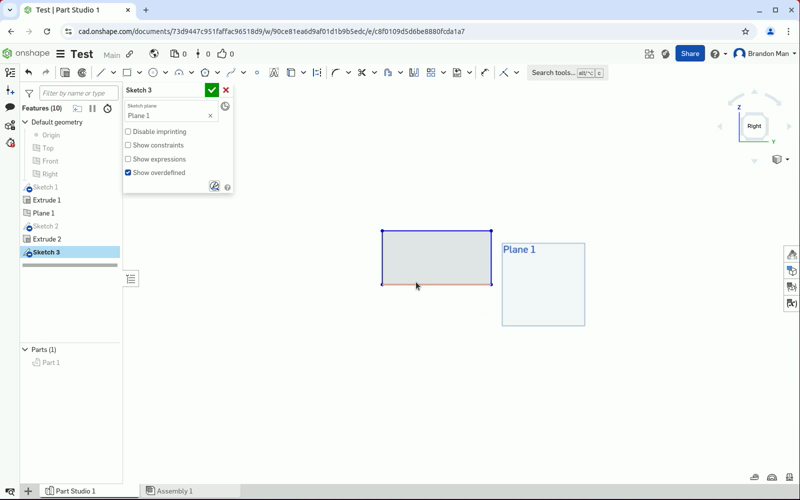
scroll(6)
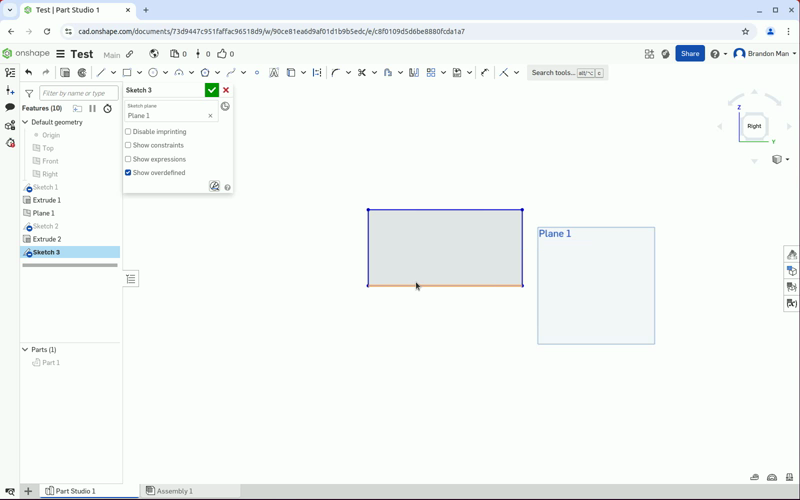
scroll(6)
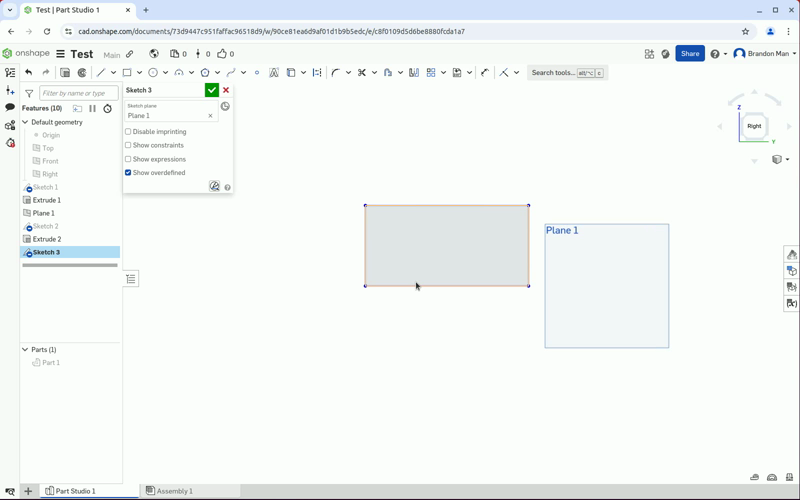
scroll(6)
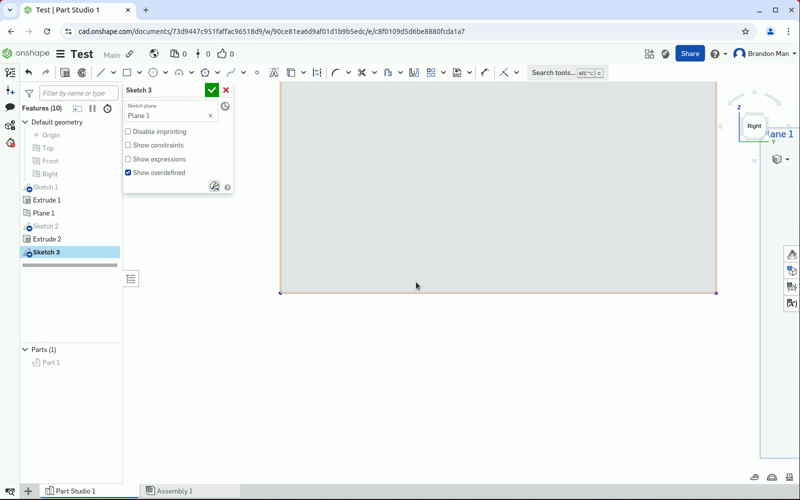
click(416, 281)
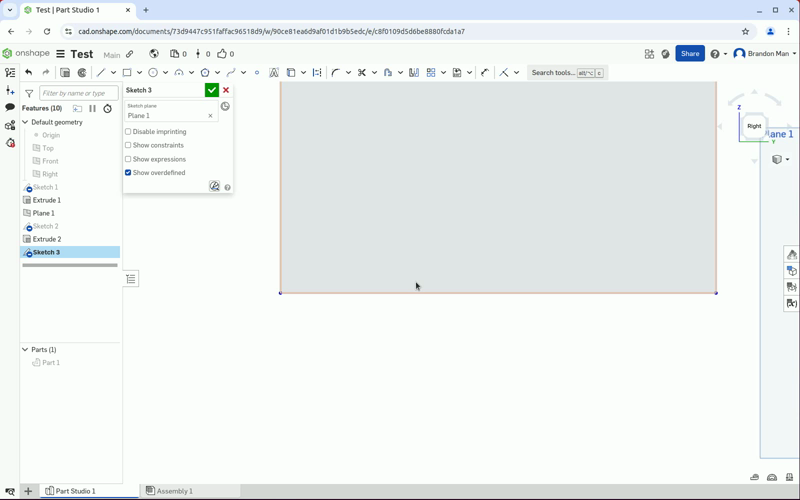
scroll(-6)
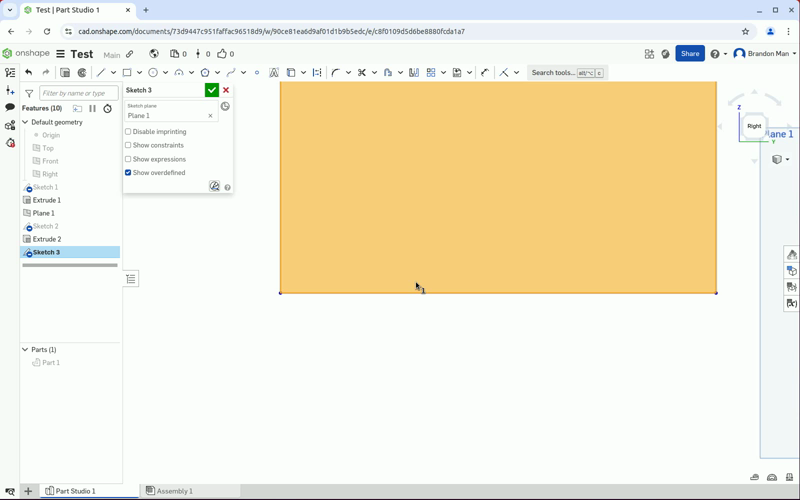
scroll(-6)
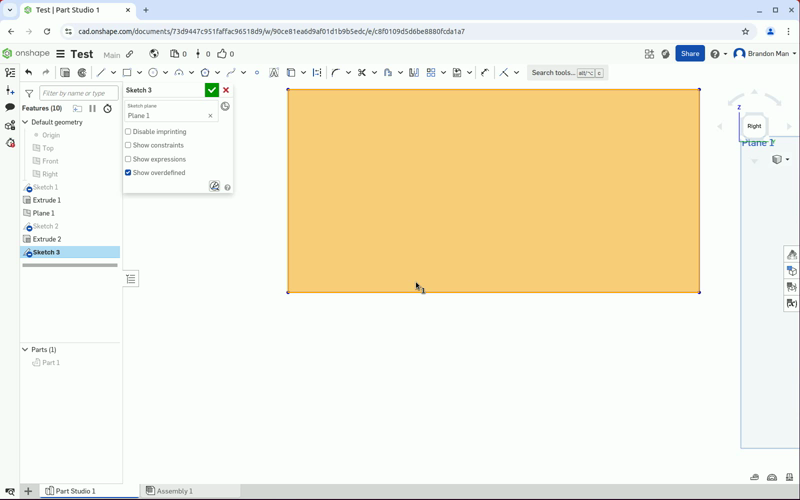
scroll(-6)
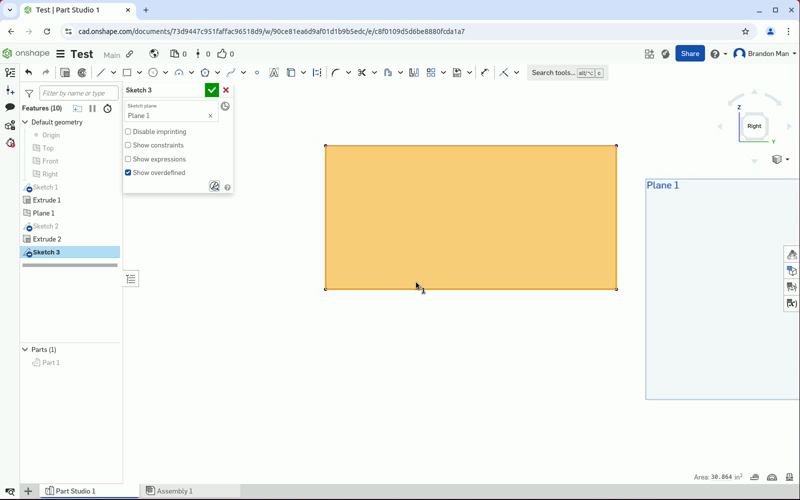
scroll(-6)
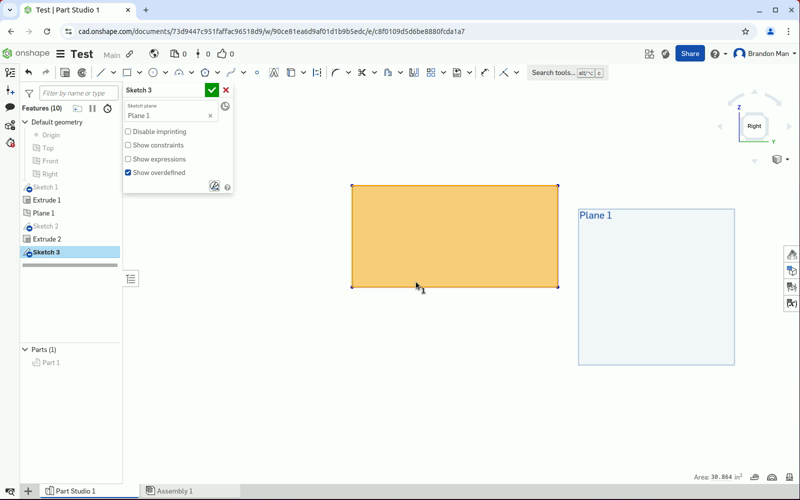
scroll(-6)
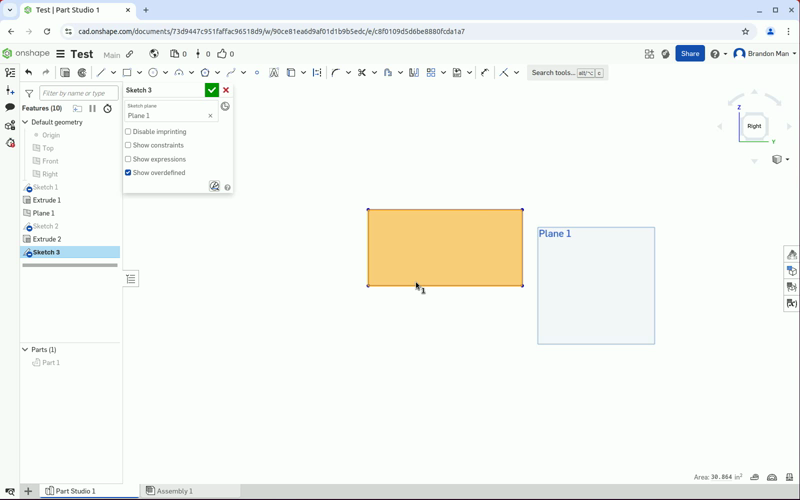
scroll(-6)
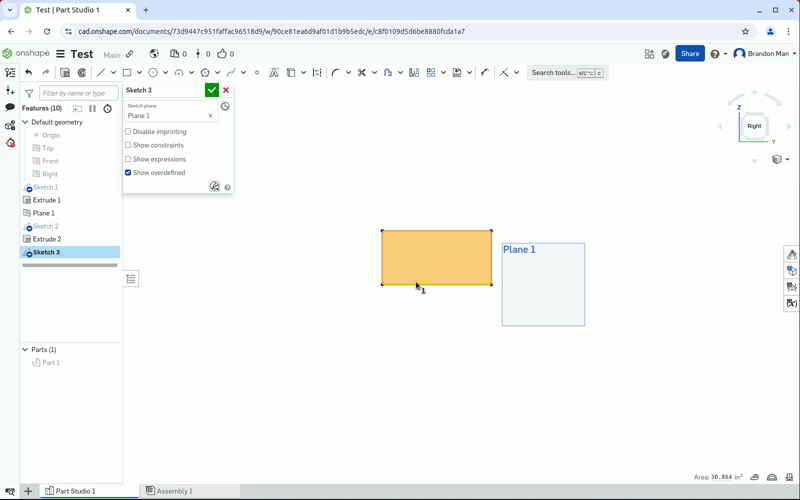
scroll(-6)
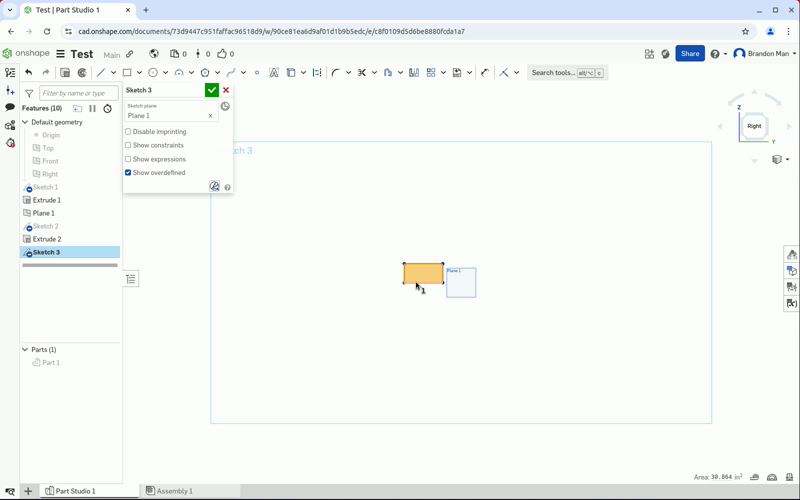
mouse_move(73, 352)
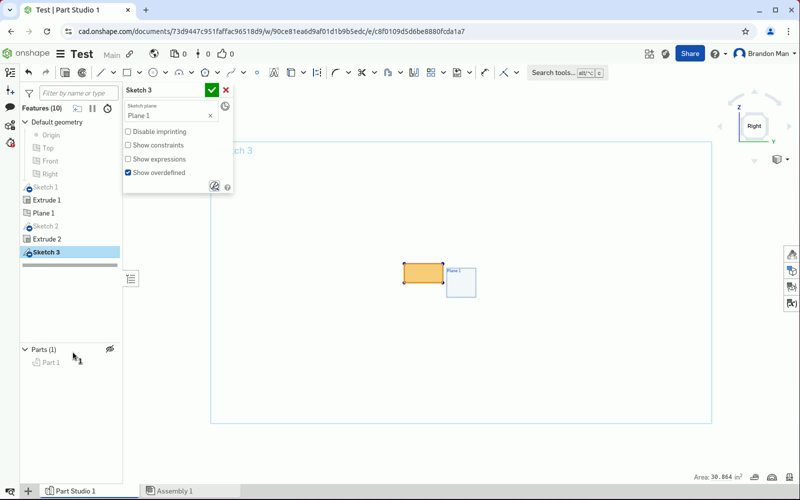
key(shift+y)
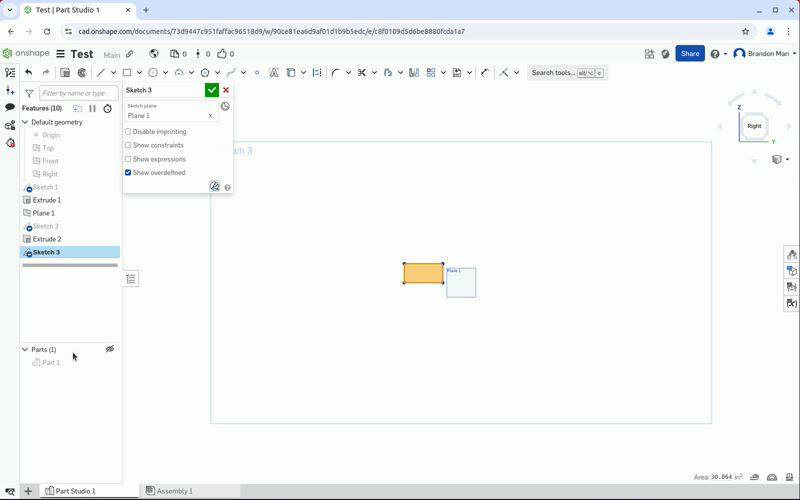
key(shift+e)
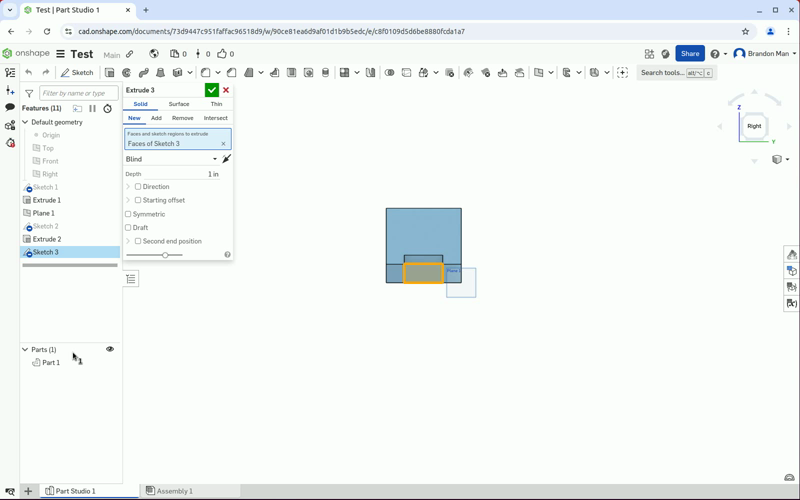
mouse_move(143, 106)
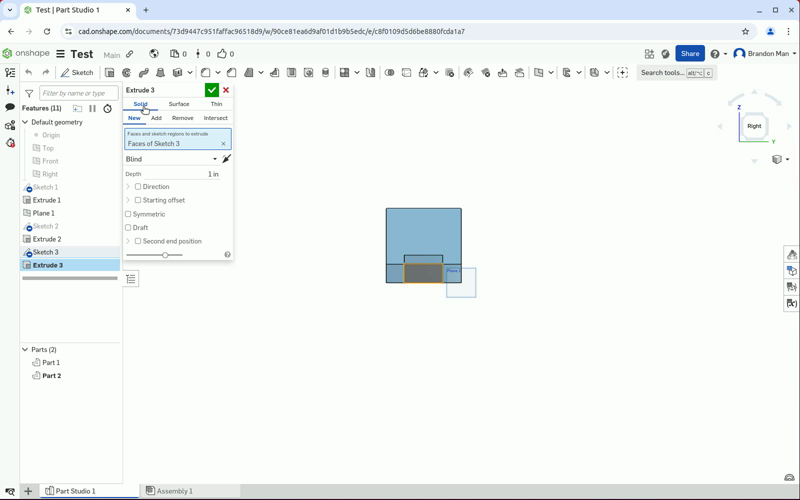
click(143, 106)
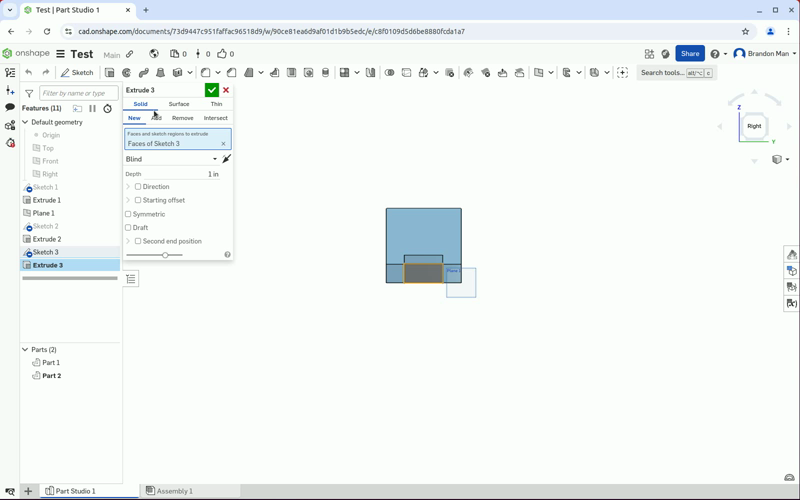
mouse_move(186, 120)
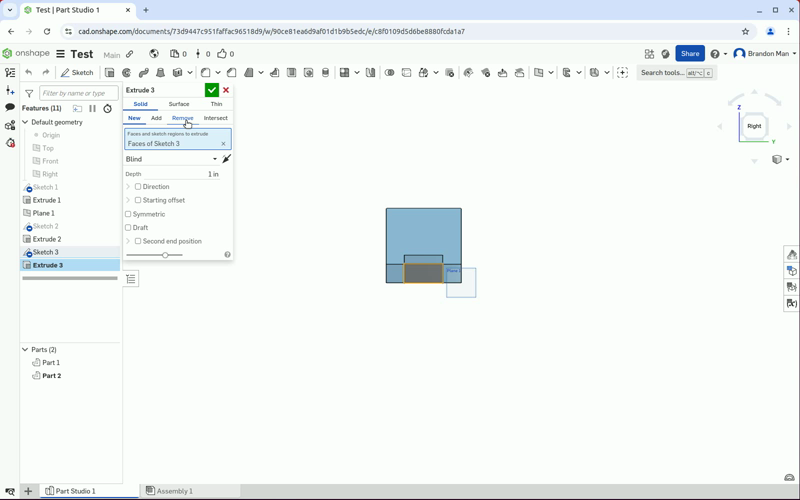
click(186, 120)
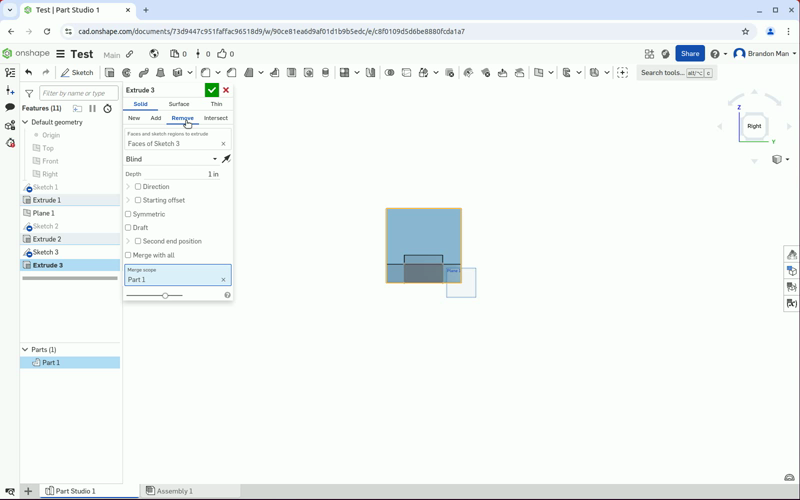
key(tab, 4)
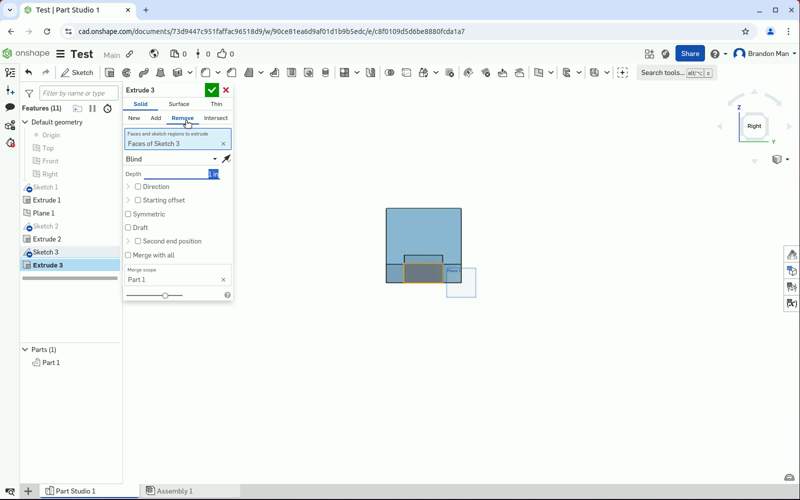
text(3.851)
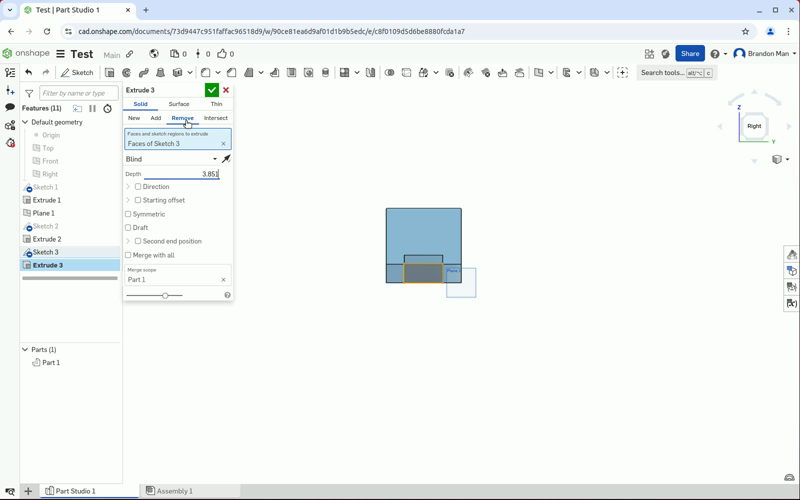
key(tab, 6)
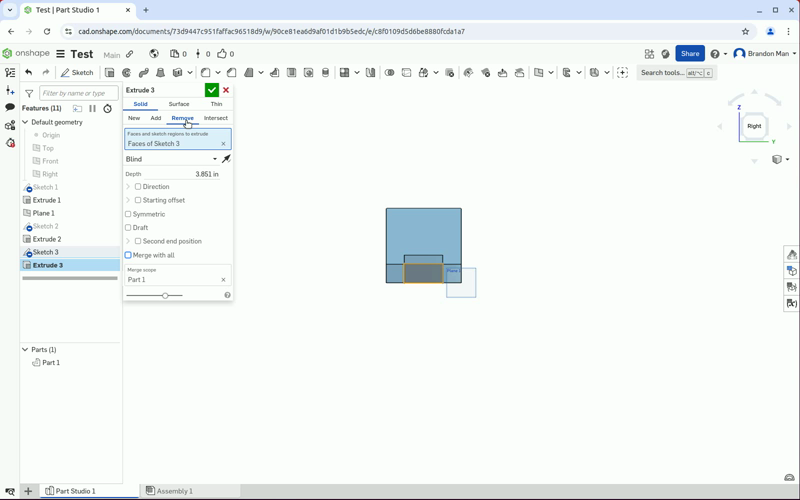
key(space)
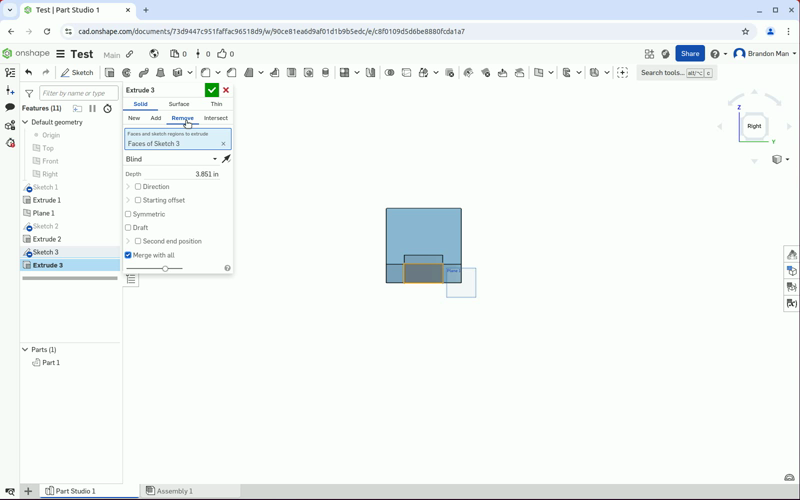
key(enter)
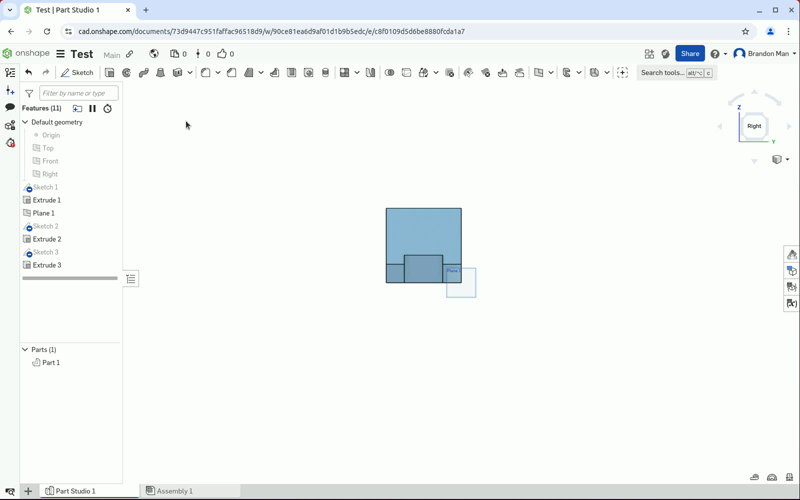
key(shift+h)
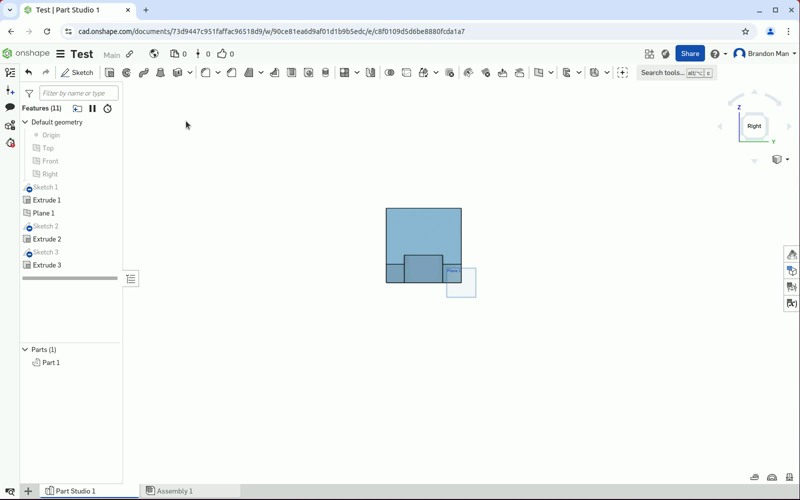
key(shift+h)
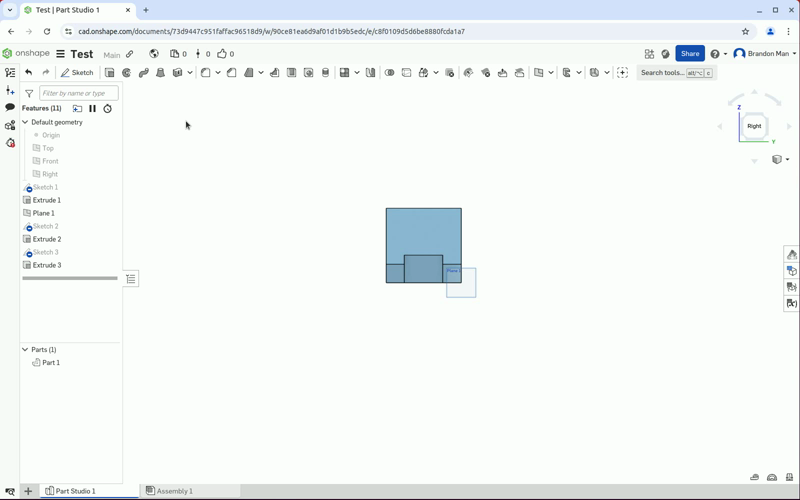
mouse_move(73, 189)
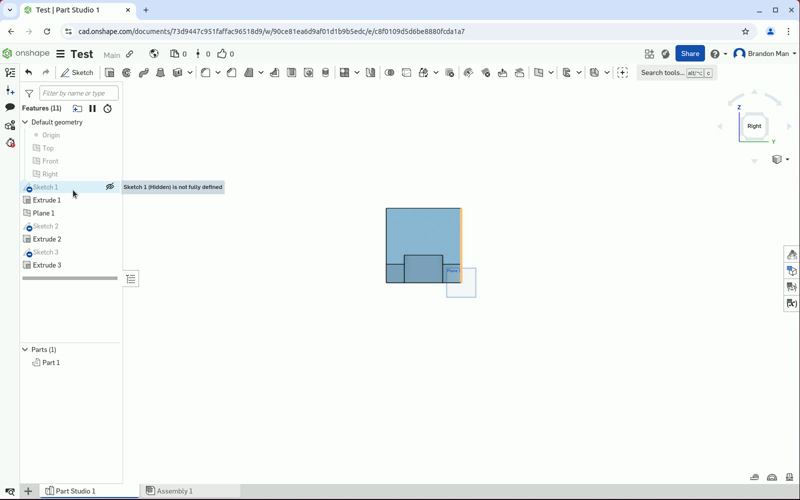
click(73, 189)
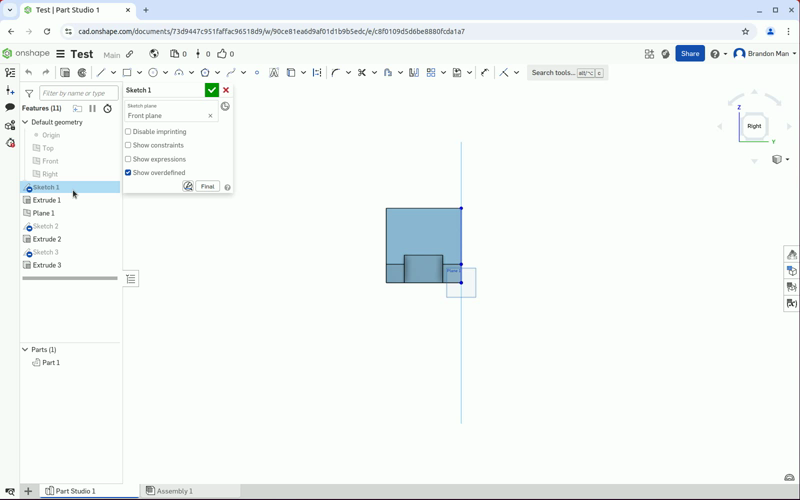
mouse_move(229, 92)
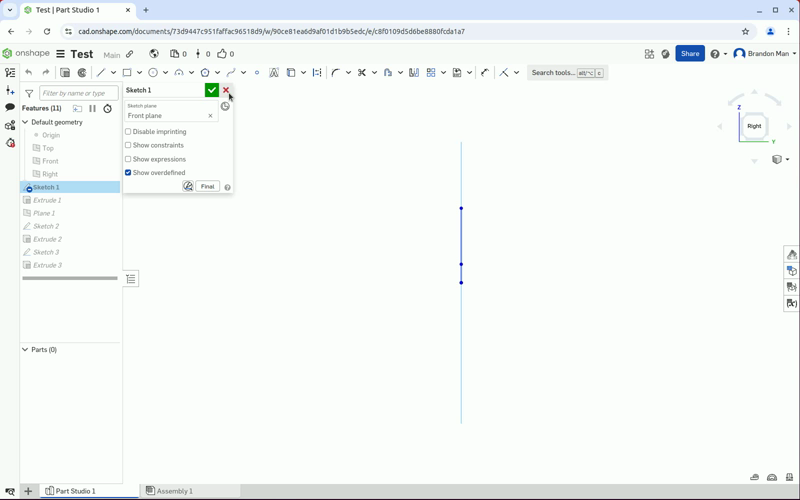
click(229, 92)
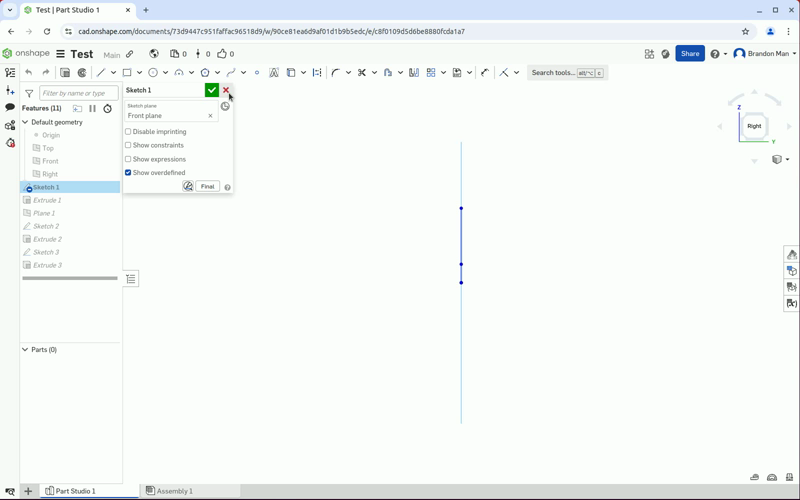
key(shift+s)
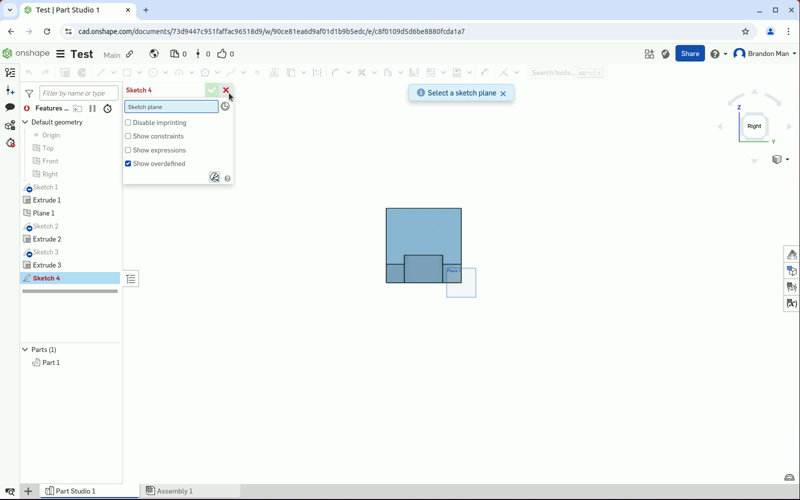
mouse_move(73, 176)
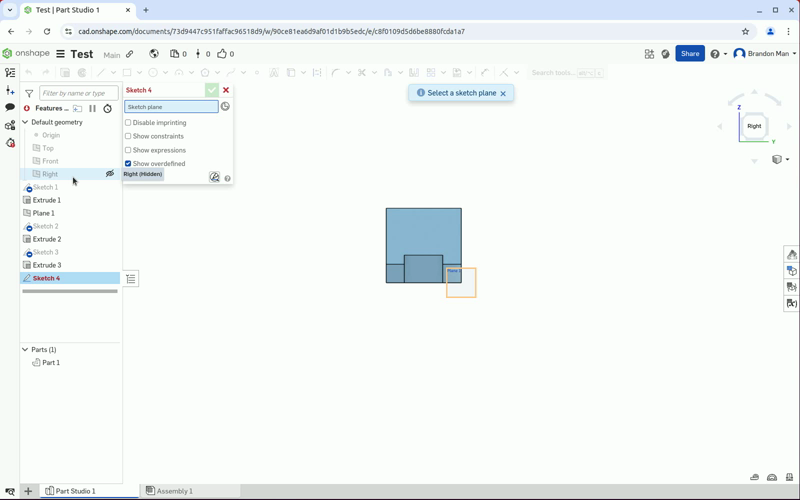
click(73, 176)
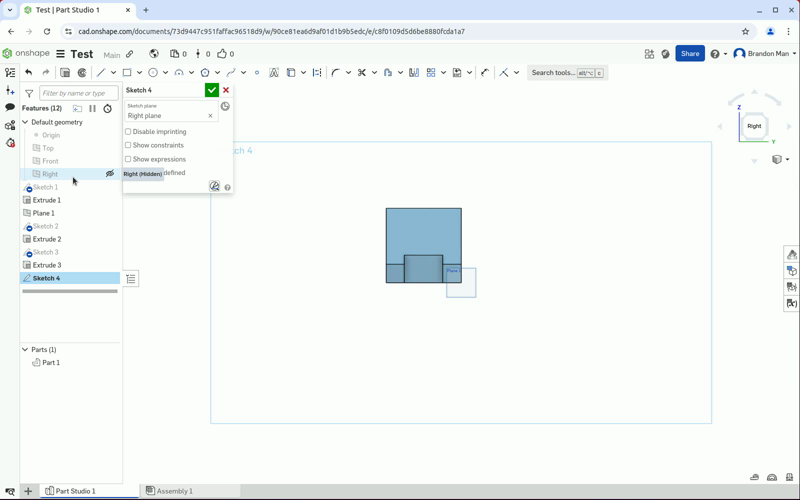
mouse_move(73, 352)
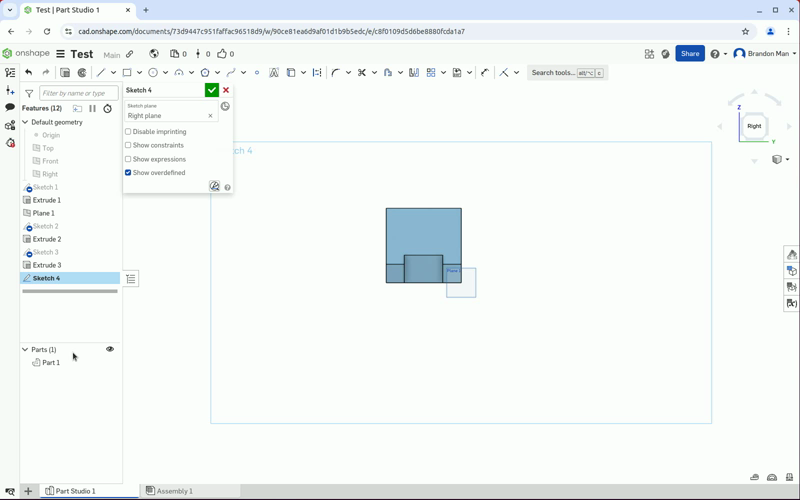
key(y)
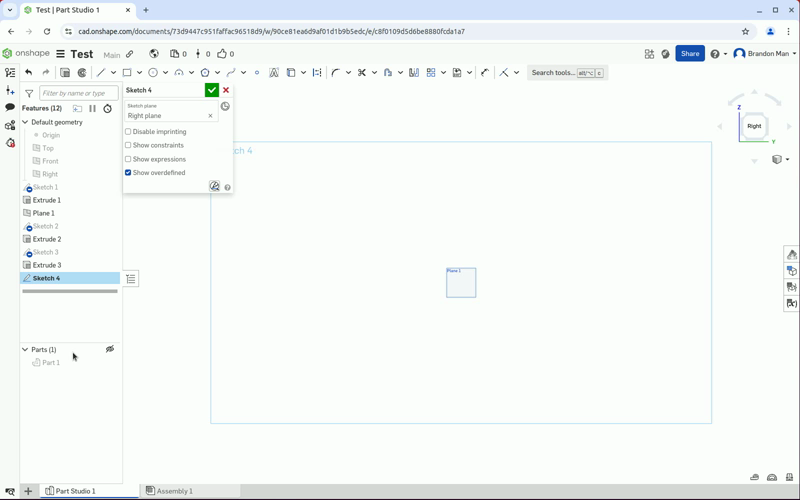
key(l)
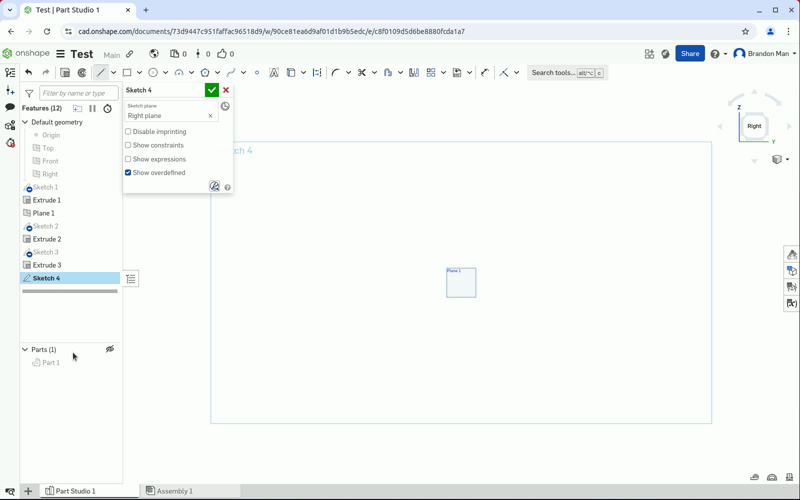
key_down(shift)
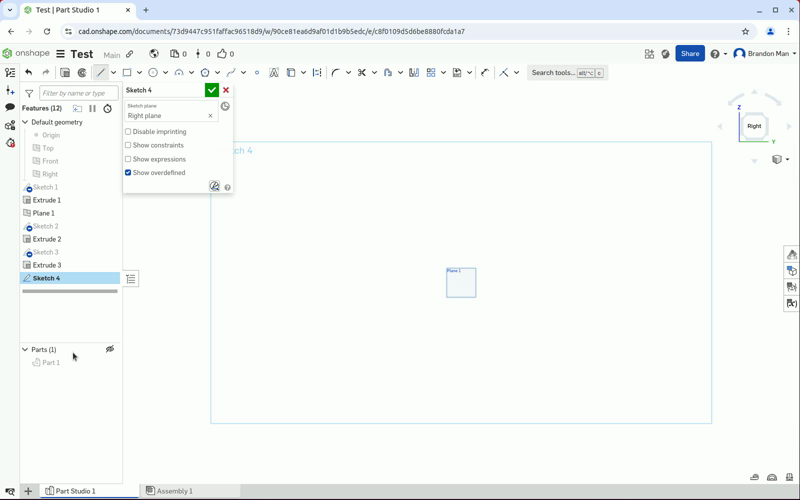
mouse_move(404, 245)
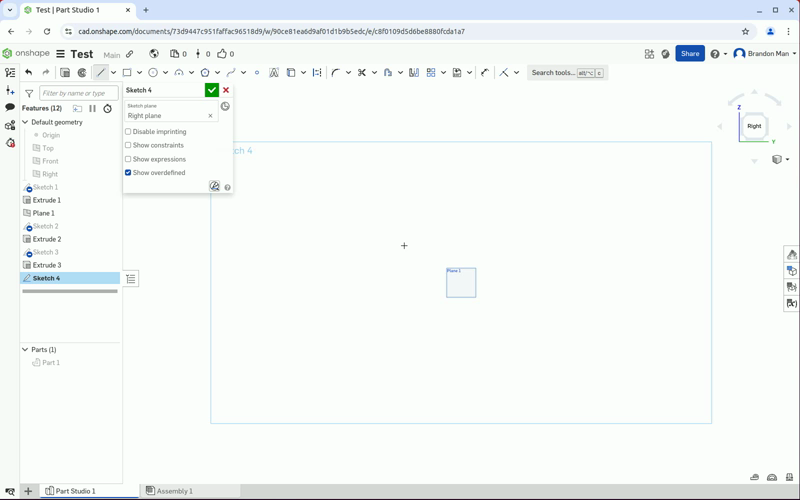
click(404, 245)
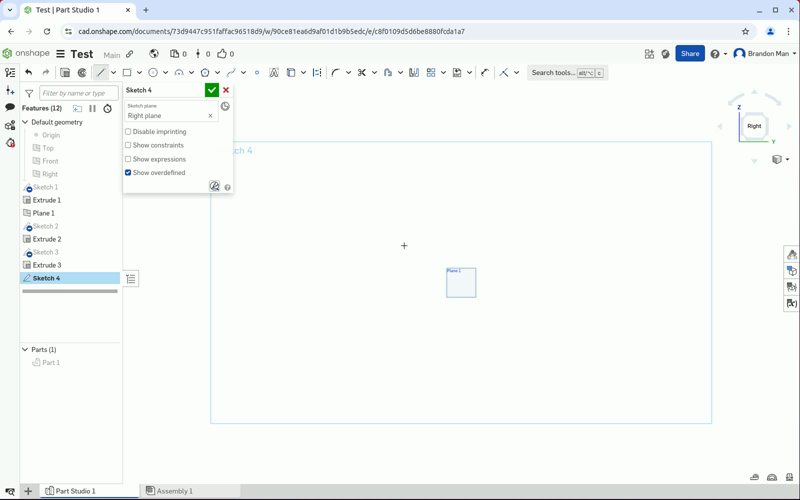
key_up(shift)
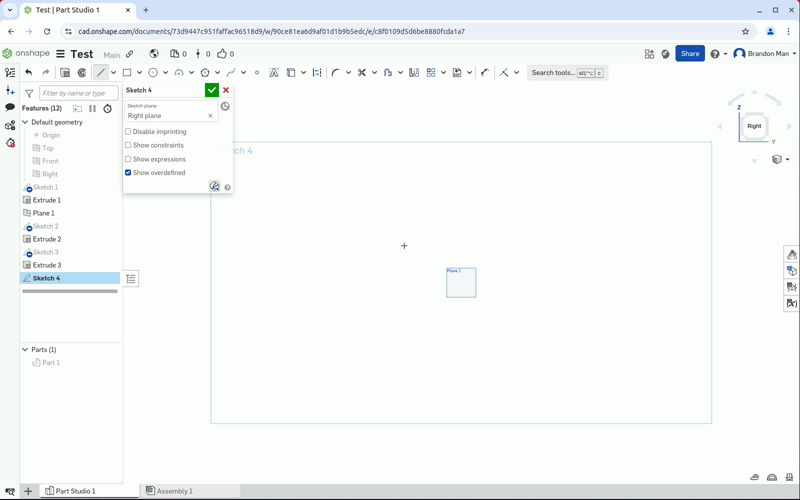
key_down(shift)
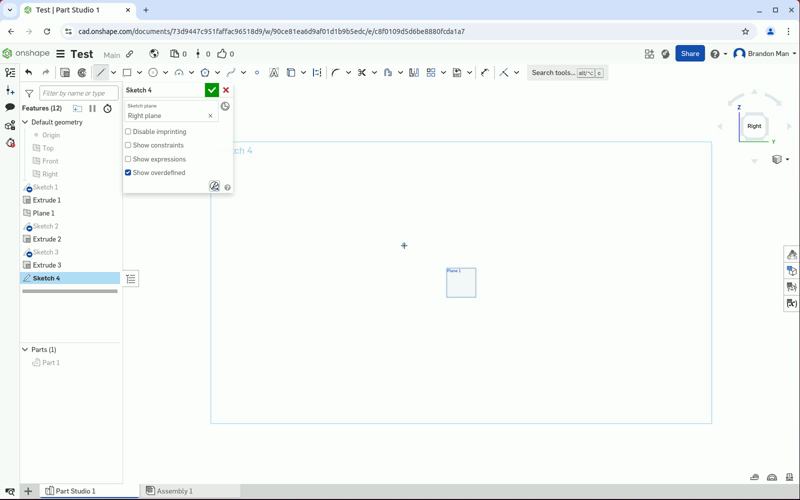
mouse_move(434, 245)
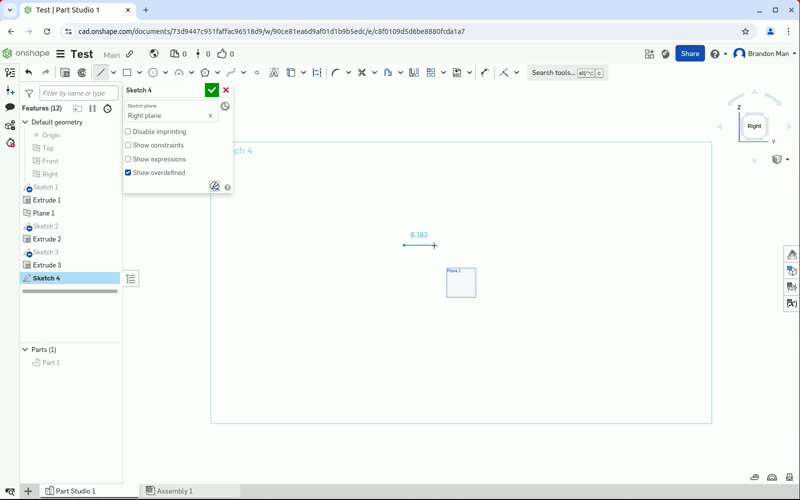
mouse_move(442, 245)
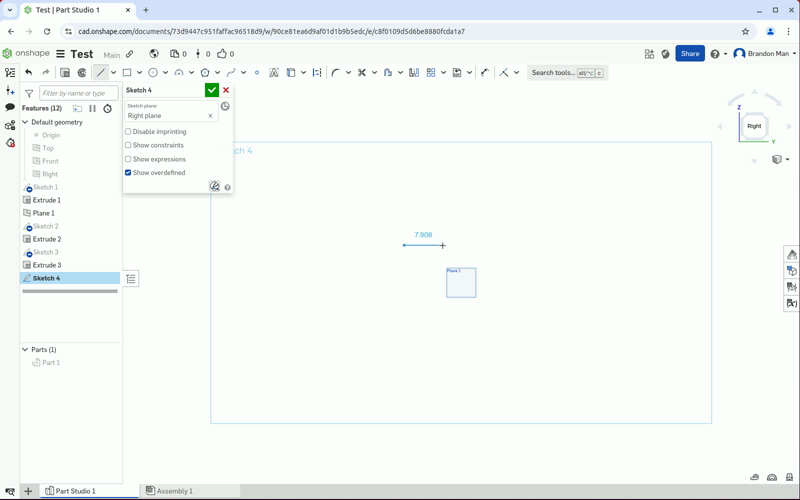
click(442, 245)
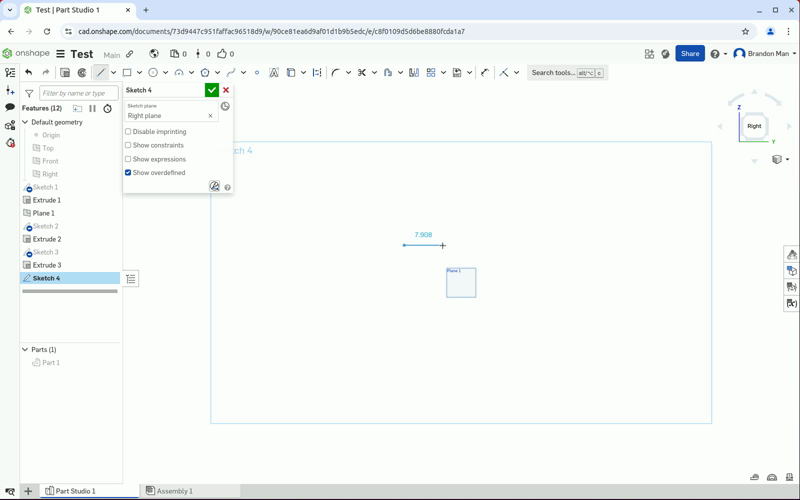
key_up(shift)
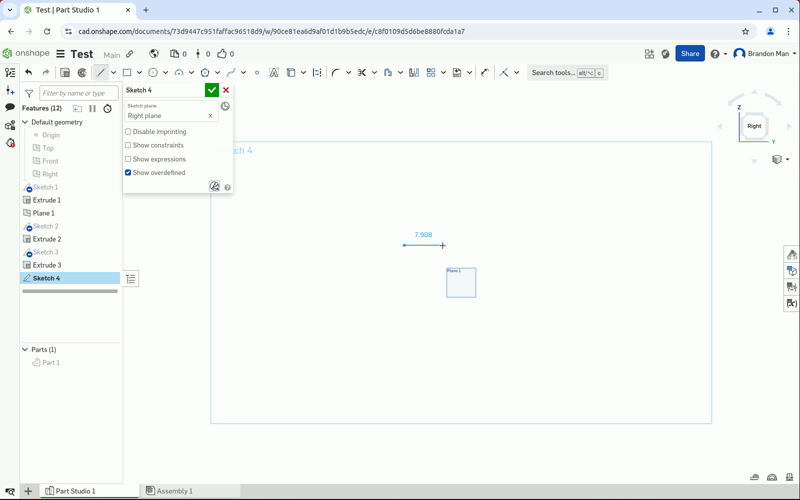
key_down(shift)
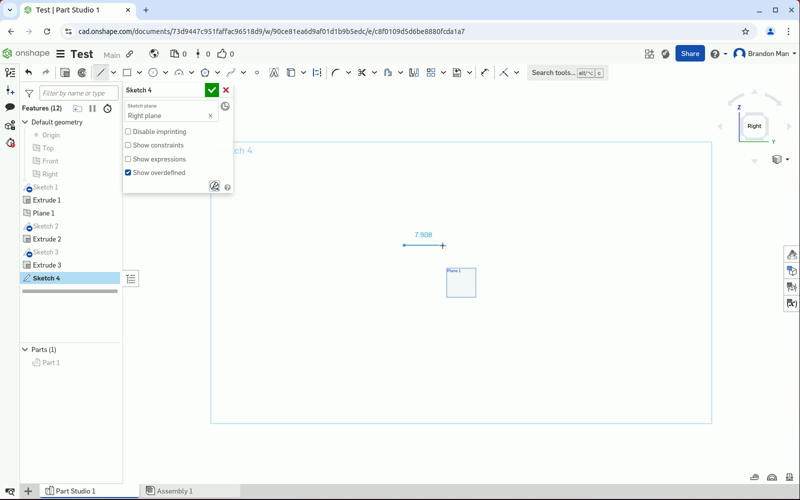
mouse_move(472, 245)
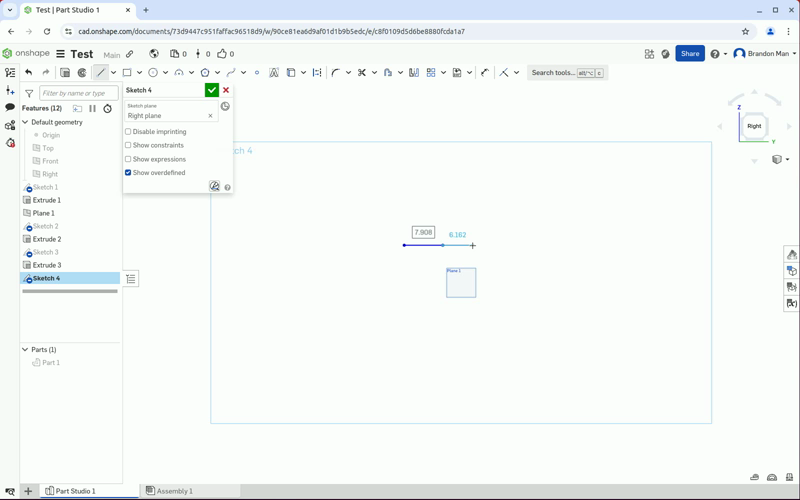
mouse_move(442, 207)
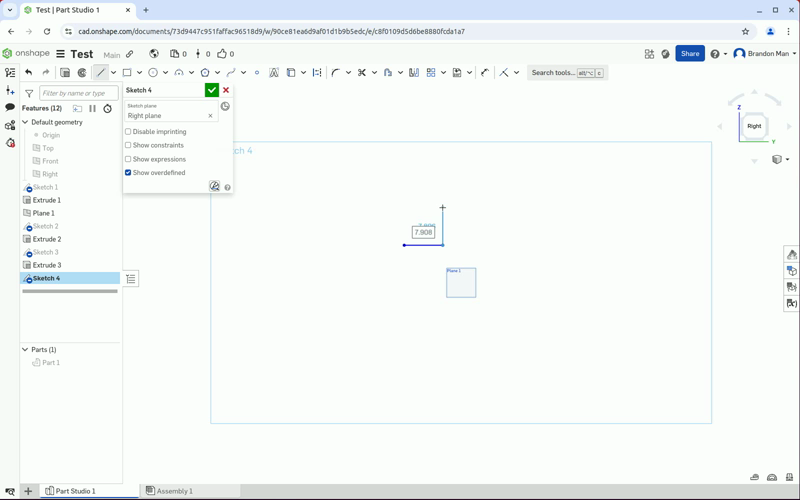
click(442, 207)
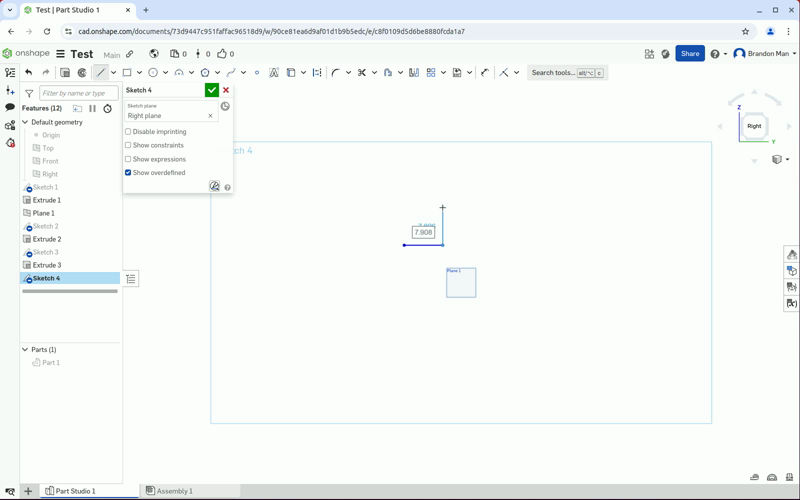
key_up(shift)
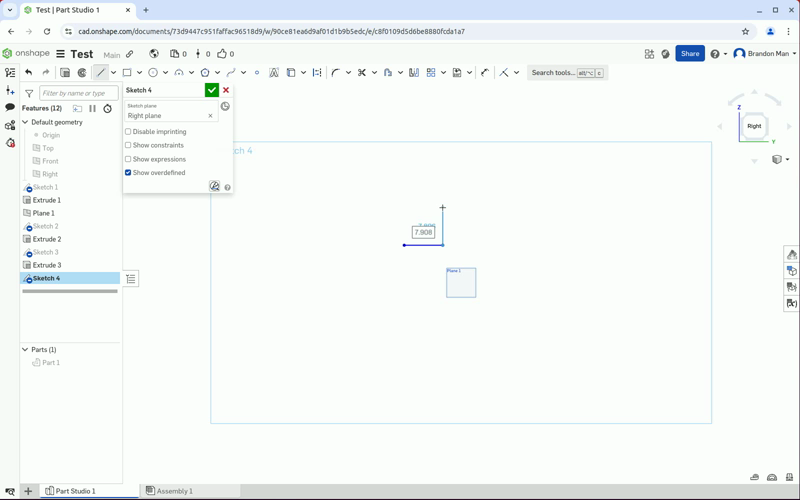
key_down(shift)
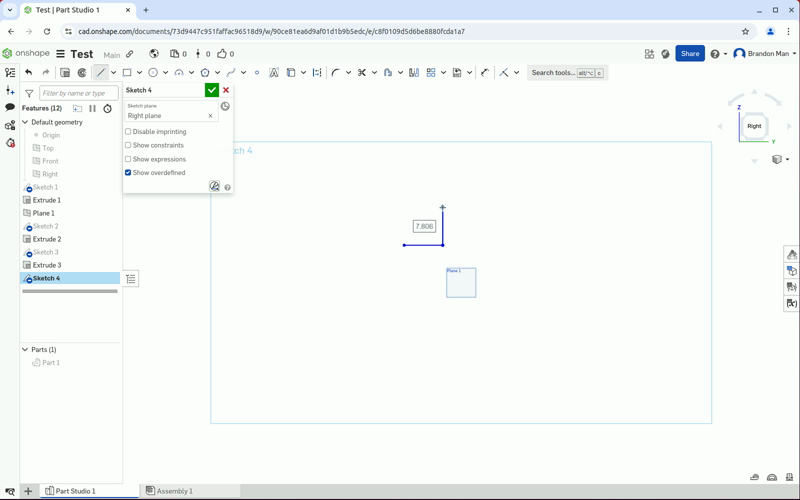
mouse_move(472, 207)
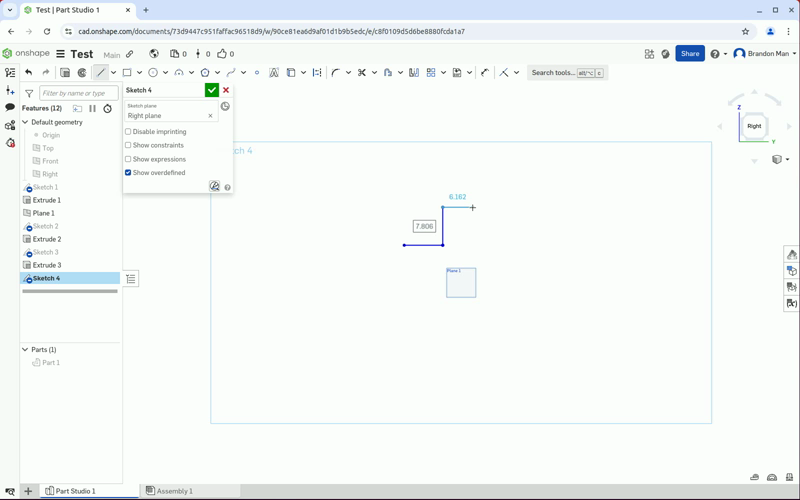
mouse_move(404, 207)
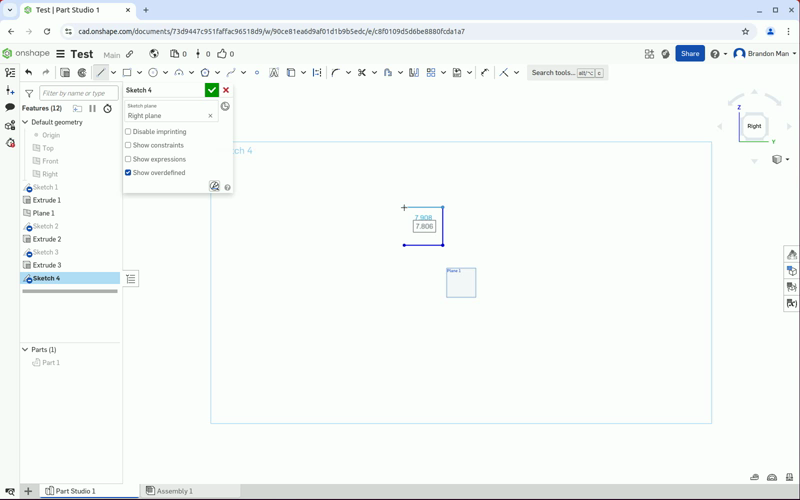
click(404, 207)
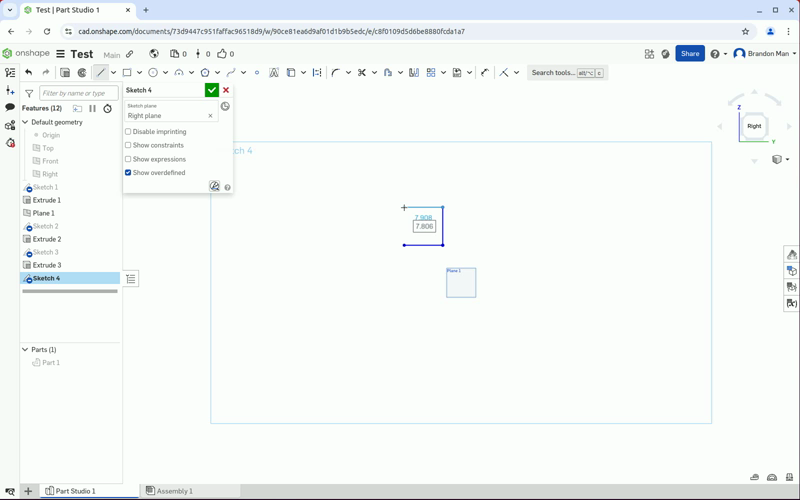
key_up(shift)
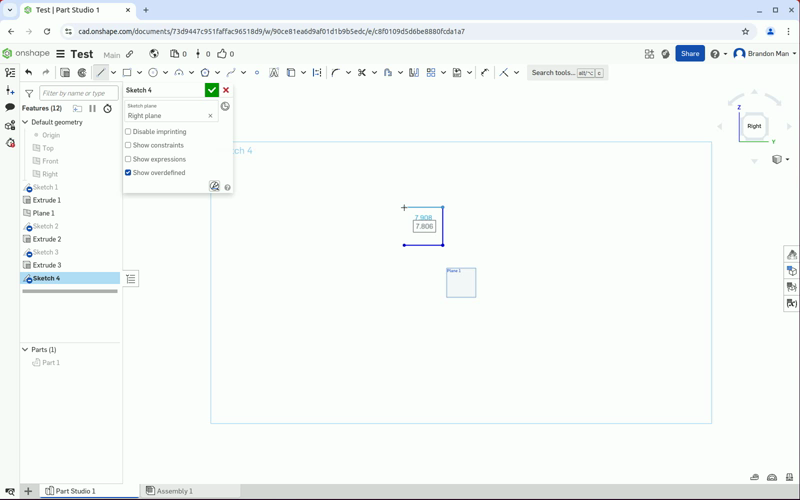
mouse_move(434, 207)
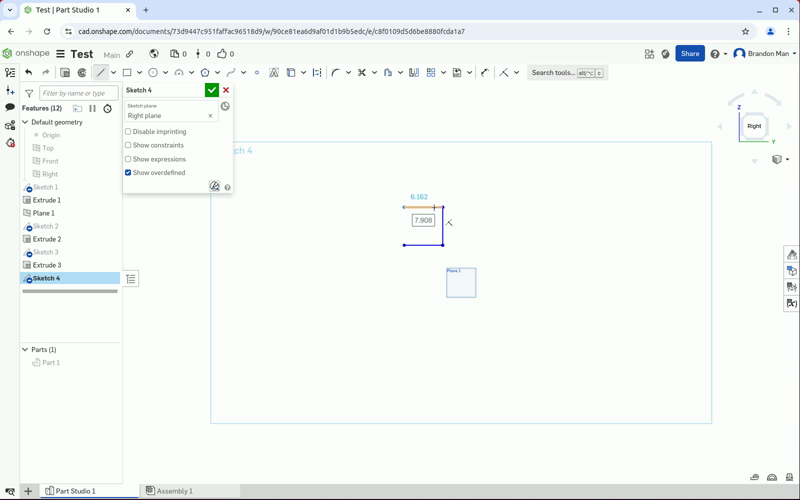
key_down(shift)
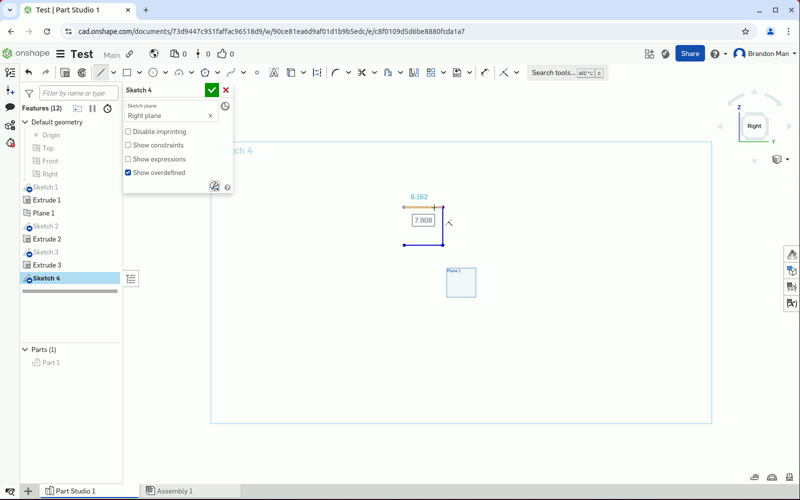
mouse_move(404, 245)
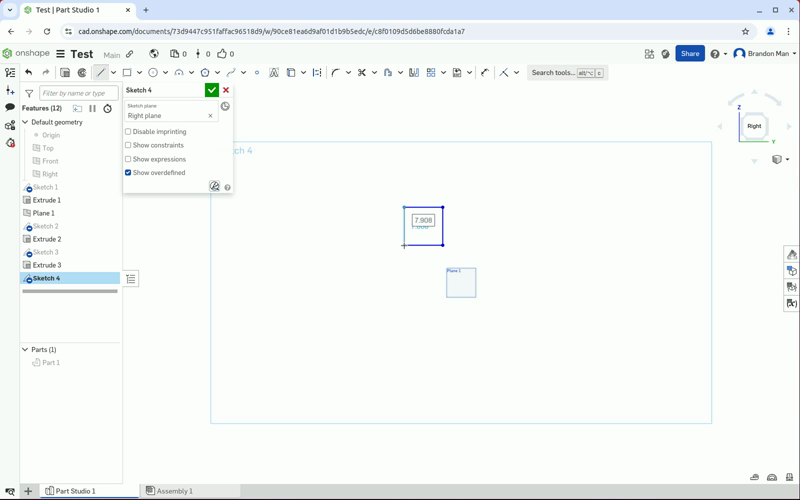
key_up(shift)
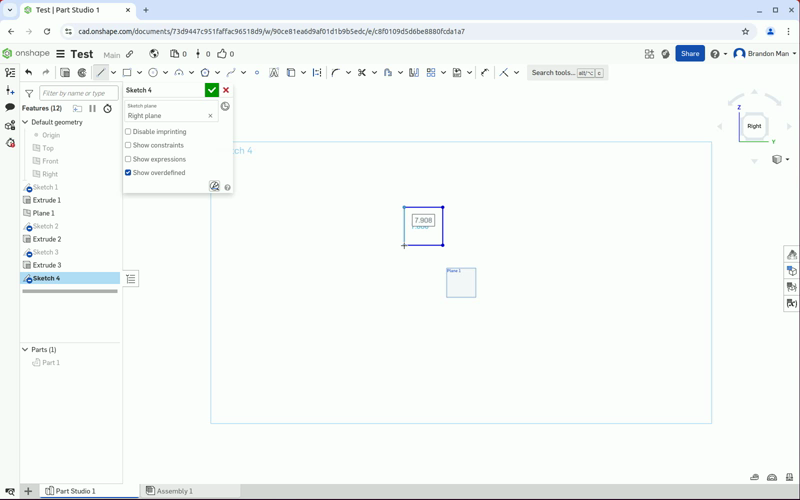
click(404, 245)
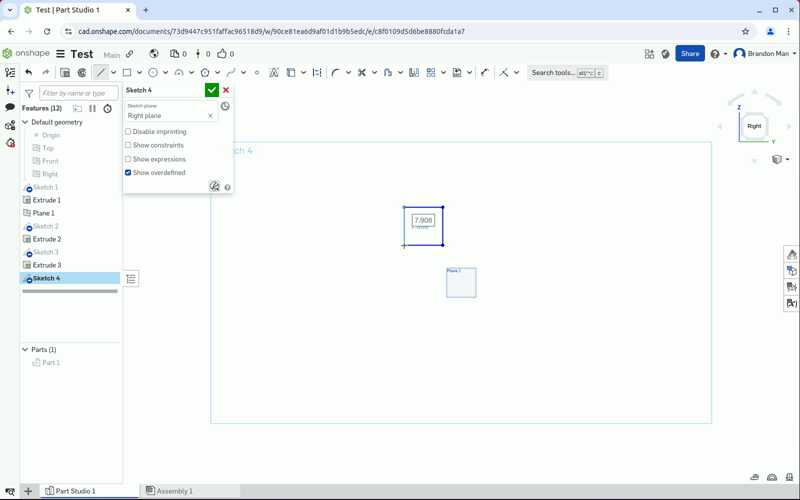
key(esc)
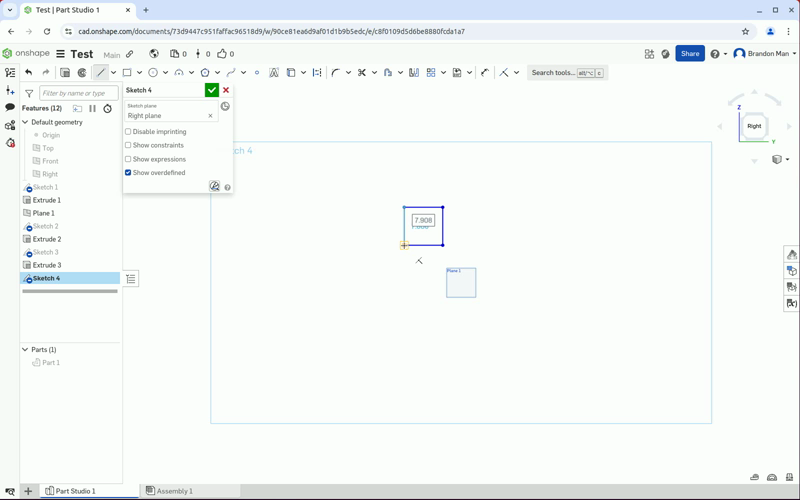
mouse_move(417, 211)
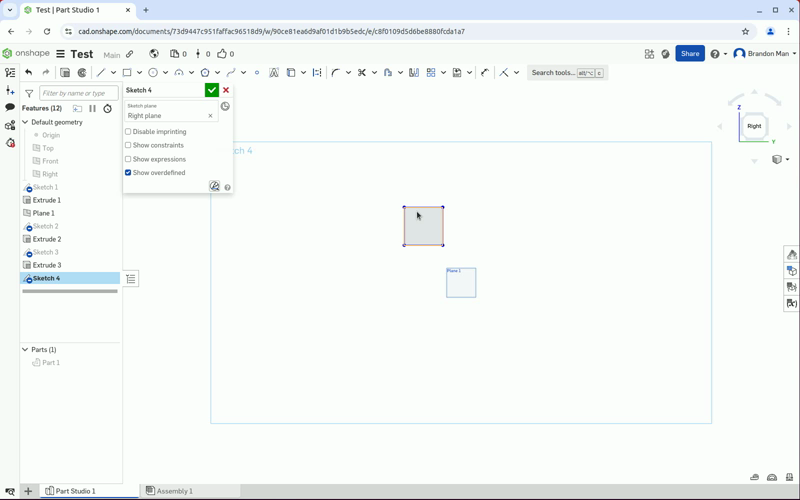
scroll(6)
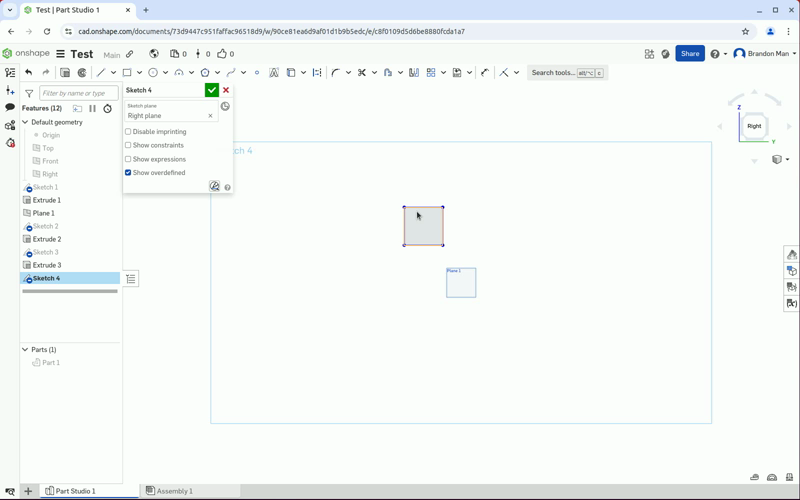
scroll(6)
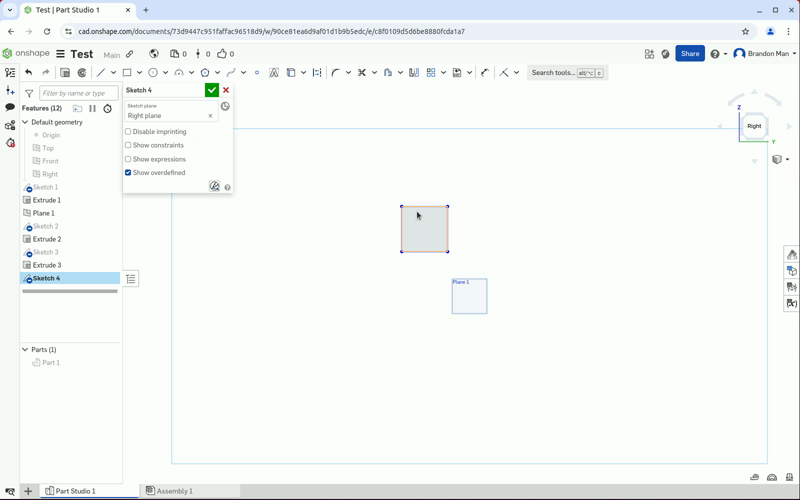
scroll(6)
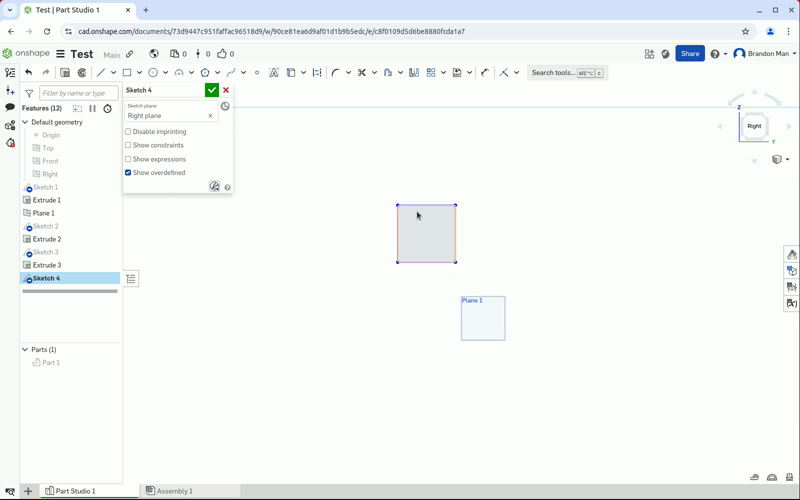
scroll(6)
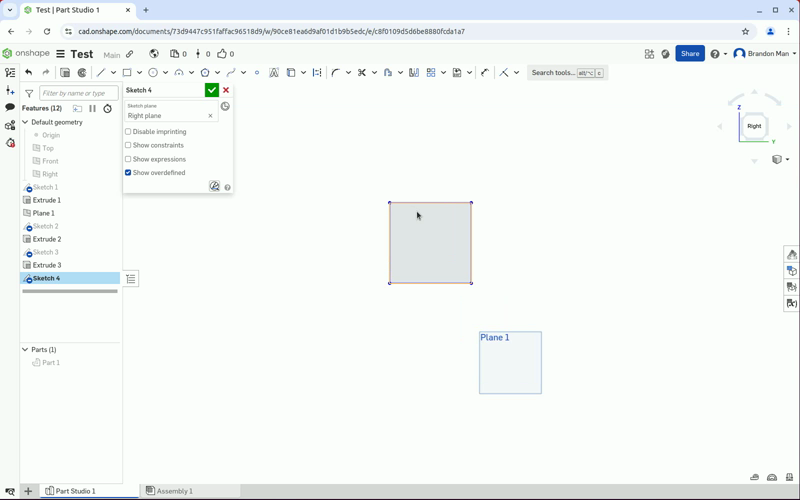
scroll(6)
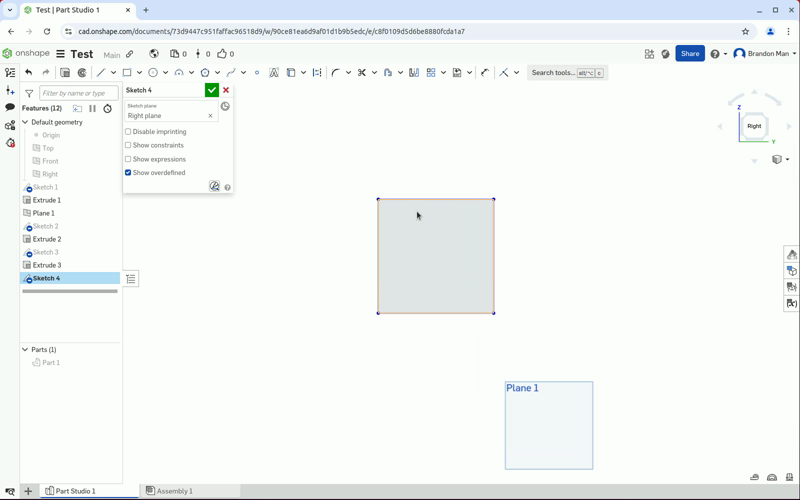
scroll(6)
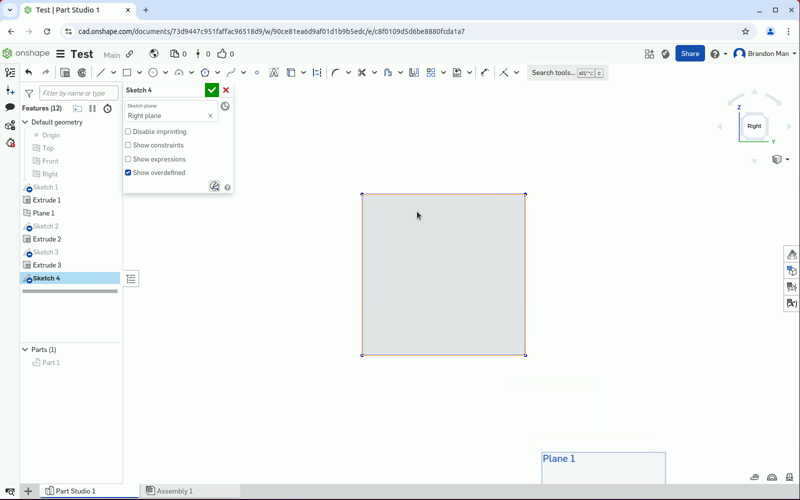
scroll(6)
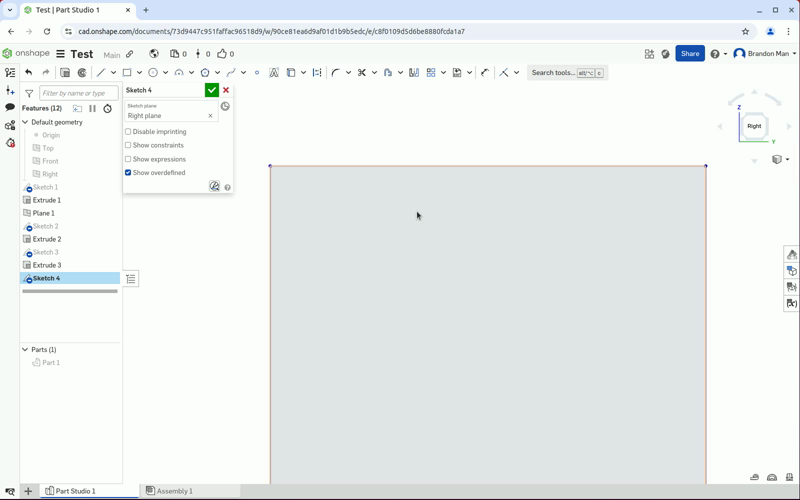
click(417, 211)
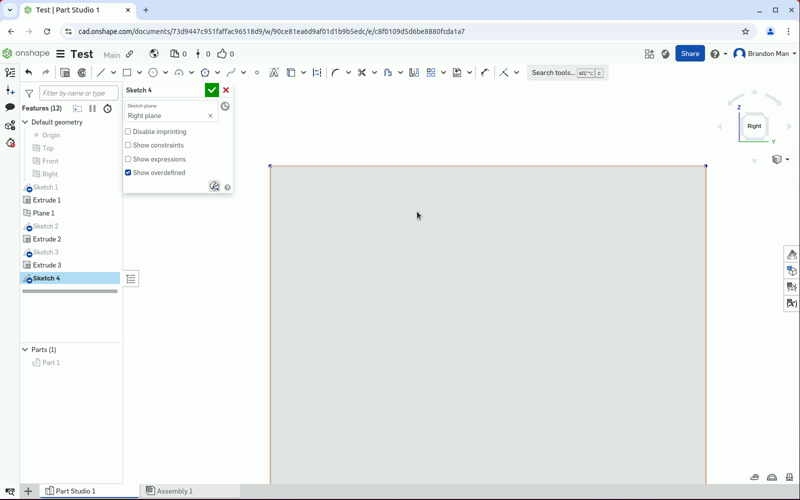
scroll(-6)
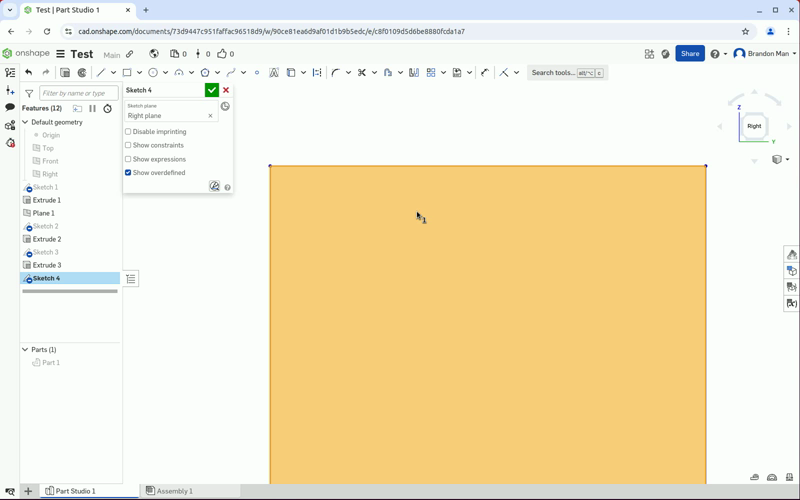
scroll(-6)
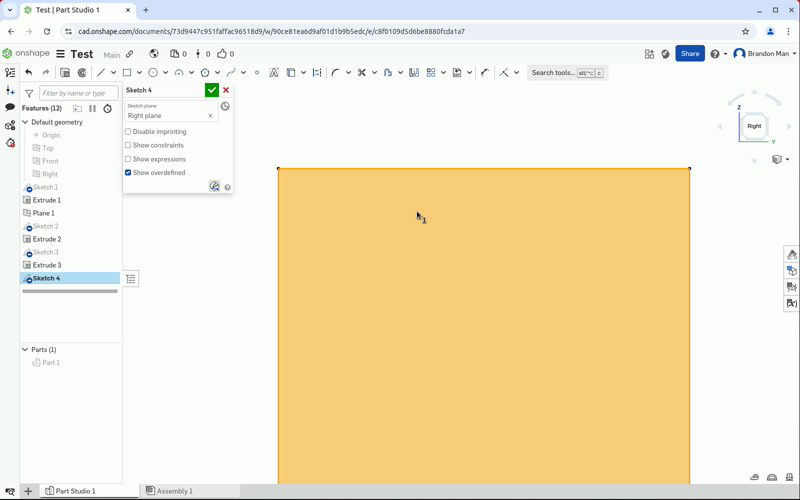
scroll(-6)
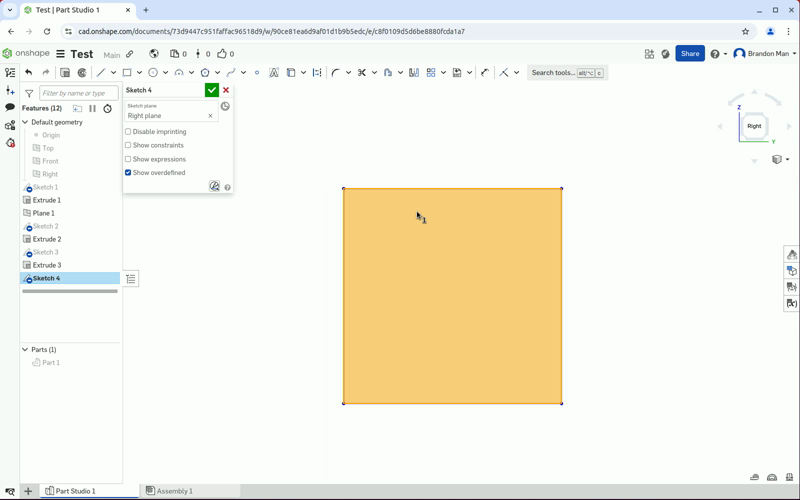
scroll(-6)
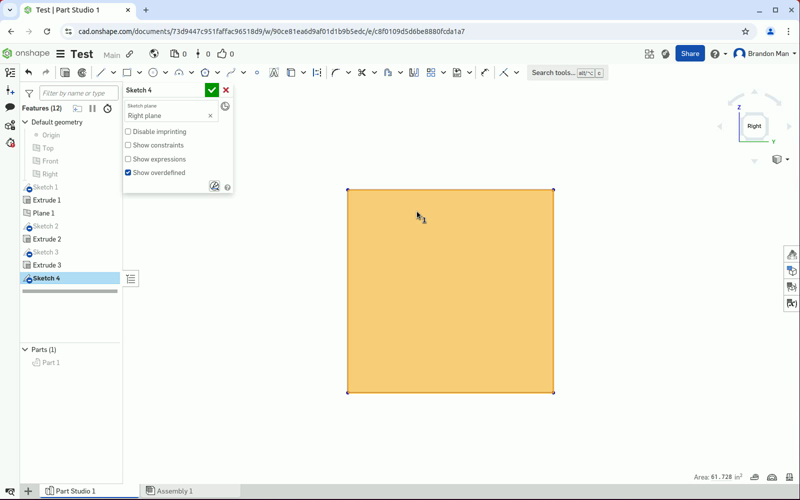
scroll(-6)
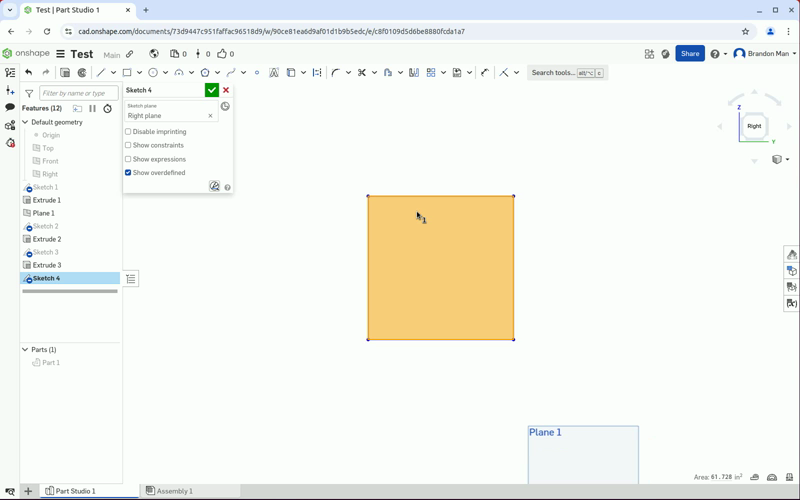
scroll(-6)
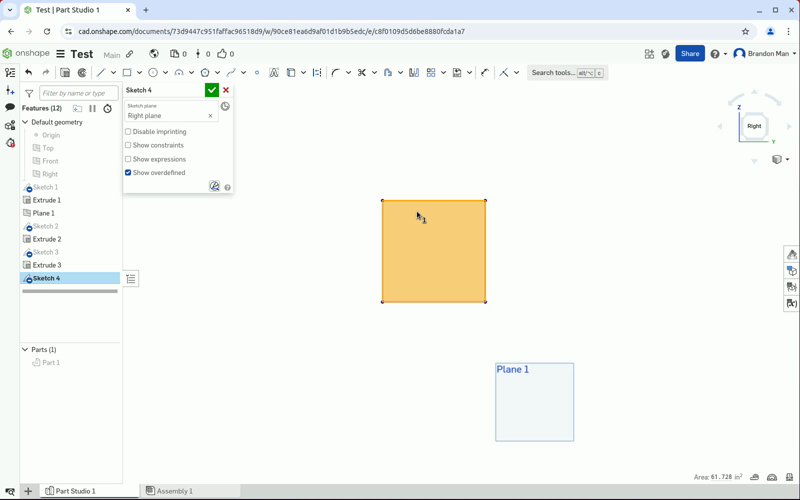
scroll(-6)
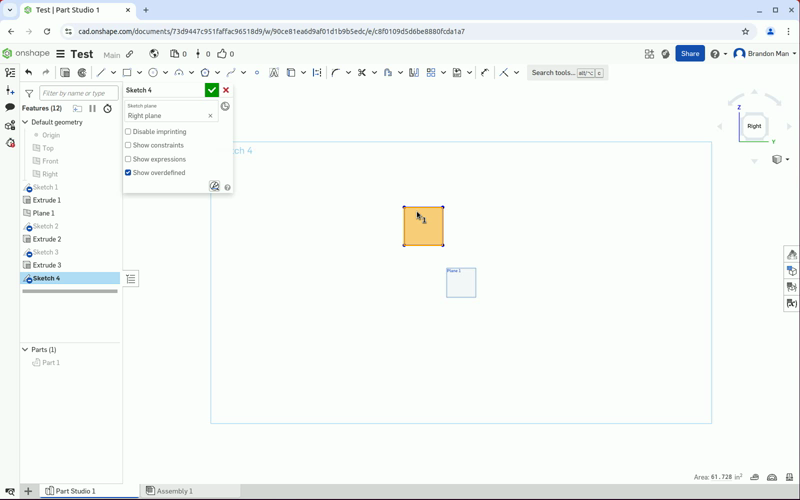
mouse_move(73, 352)
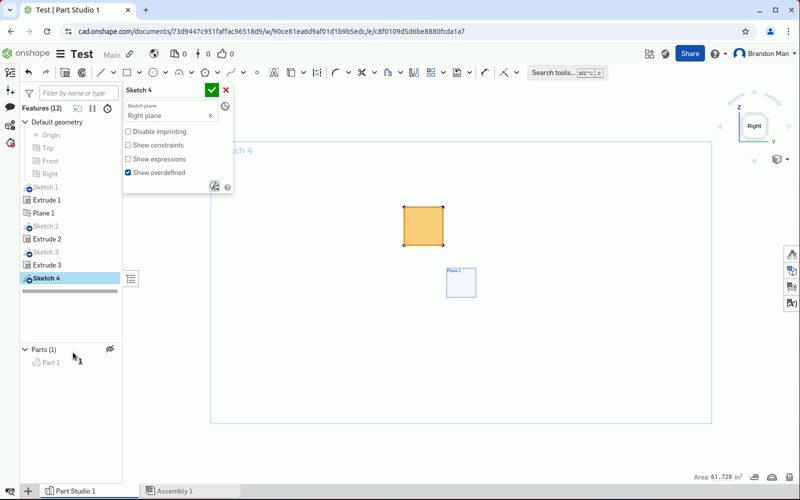
key(shift+y)
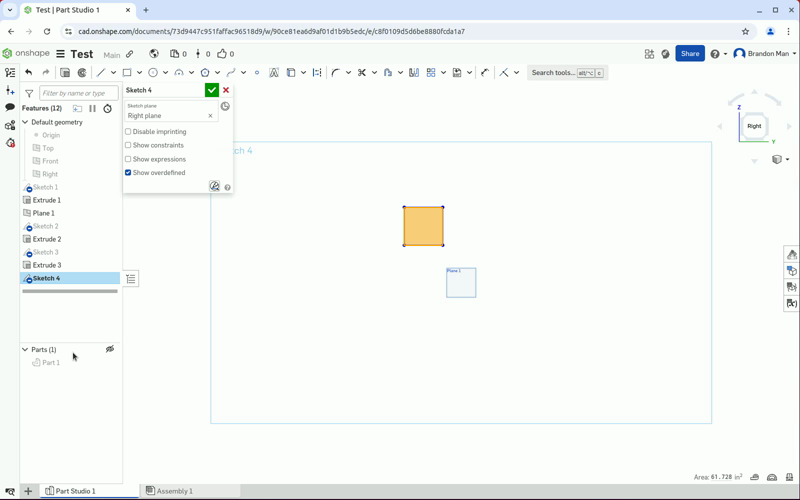
key(shift+e)
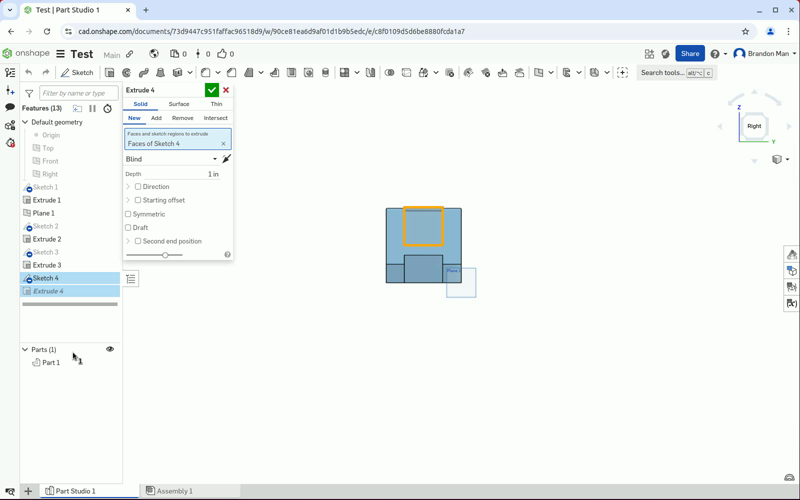
mouse_move(143, 106)
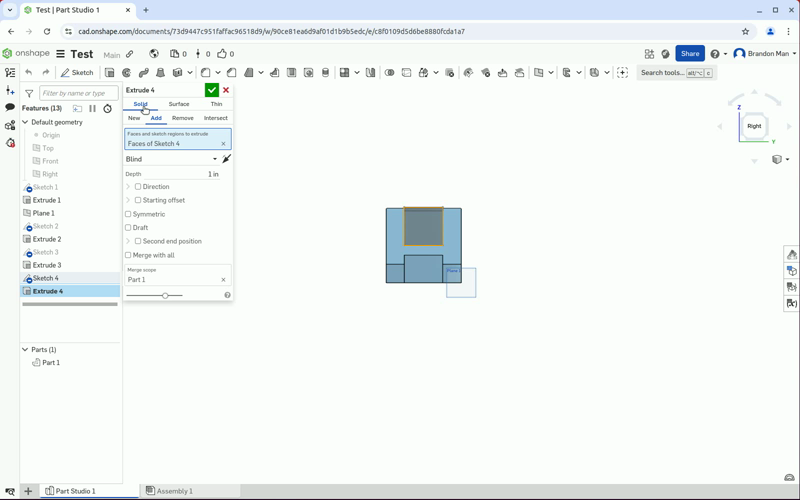
click(143, 106)
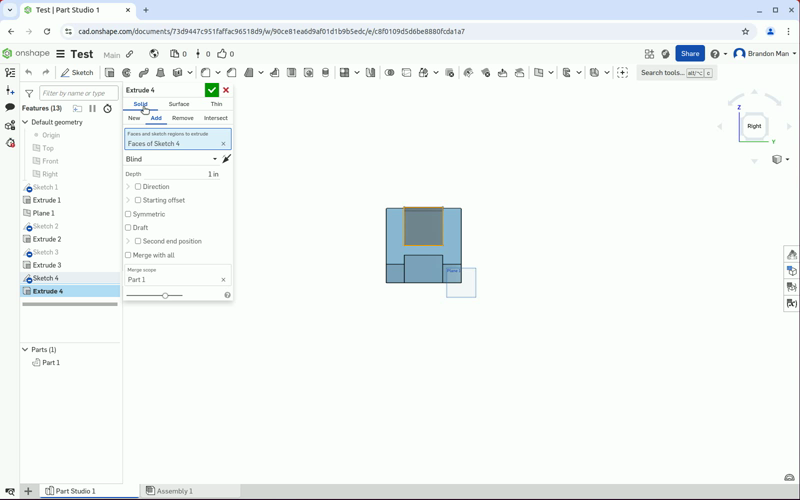
mouse_move(186, 120)
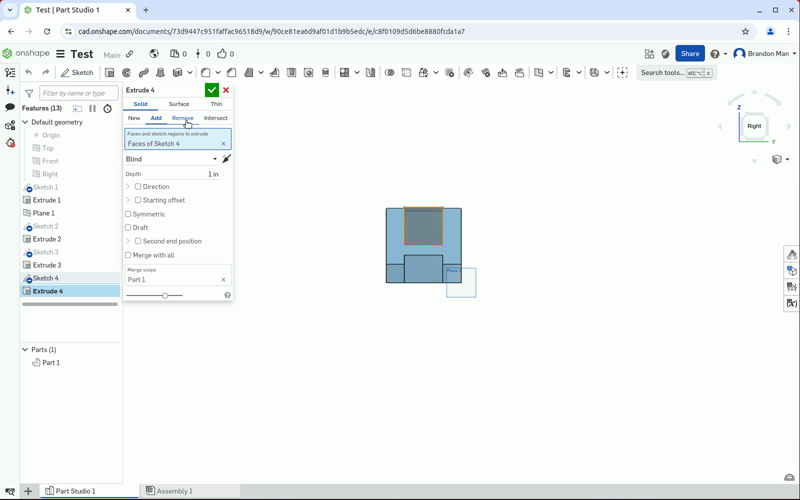
click(186, 120)
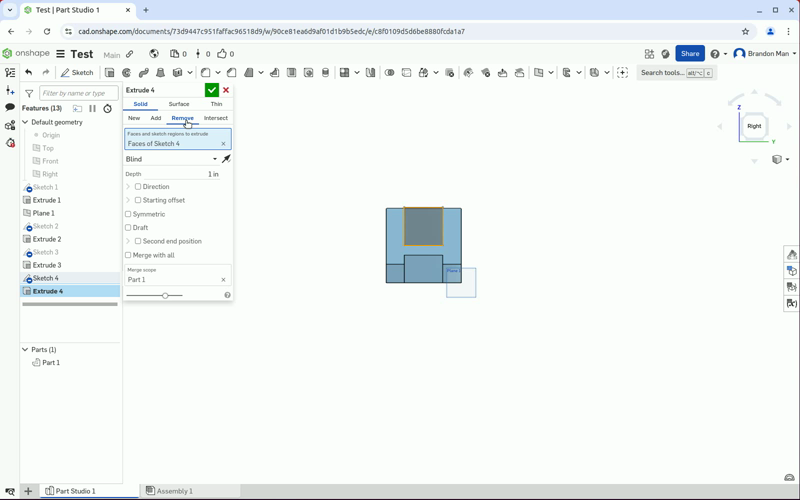
key(tab, 4)
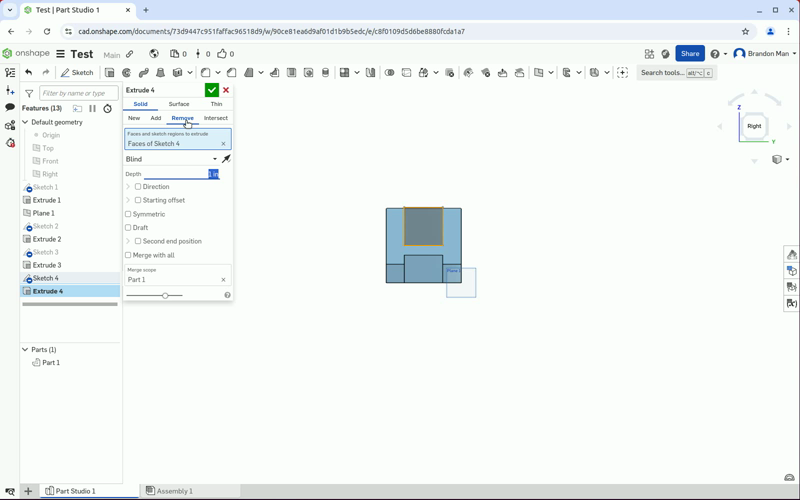
text(15.405)
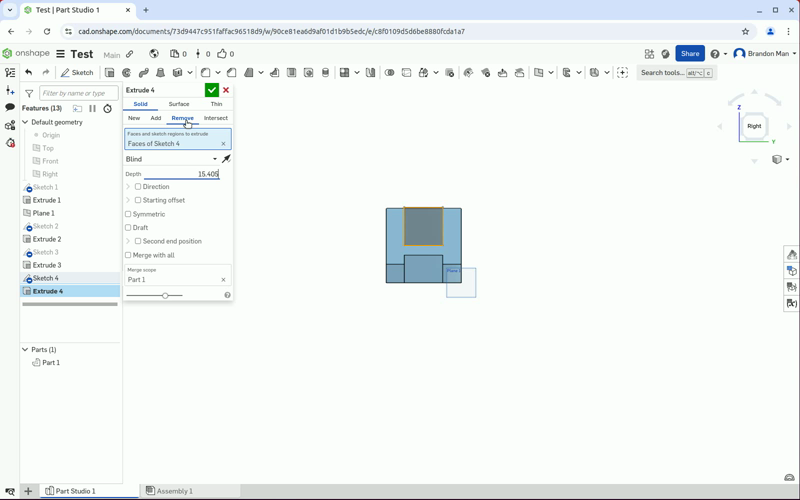
key(tab, 6)
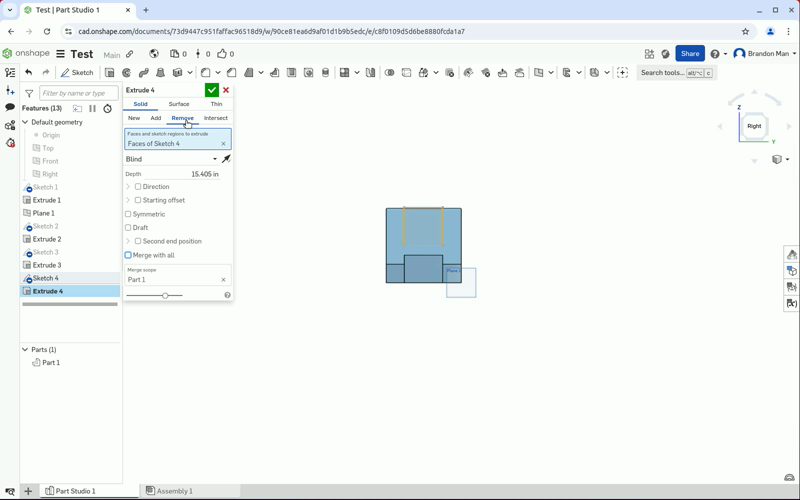
key(space)
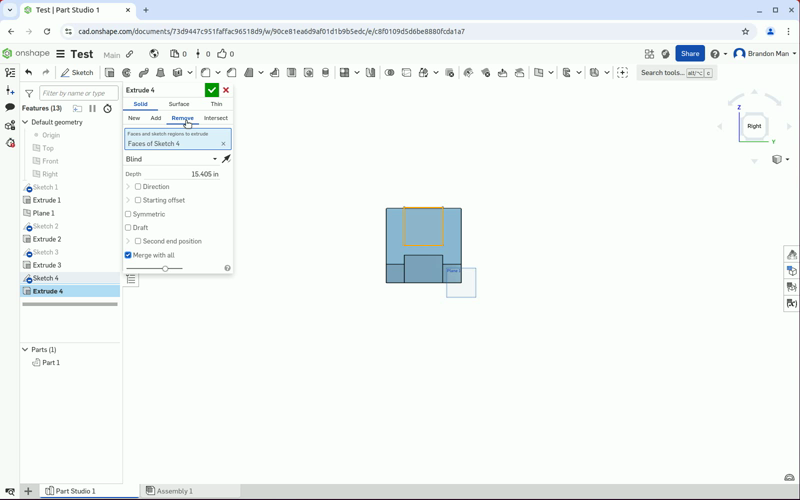
key(enter)
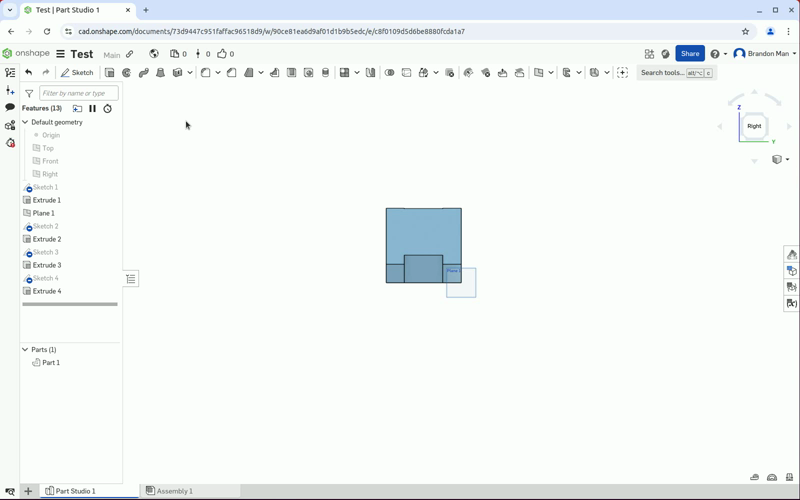
key(shift+h)
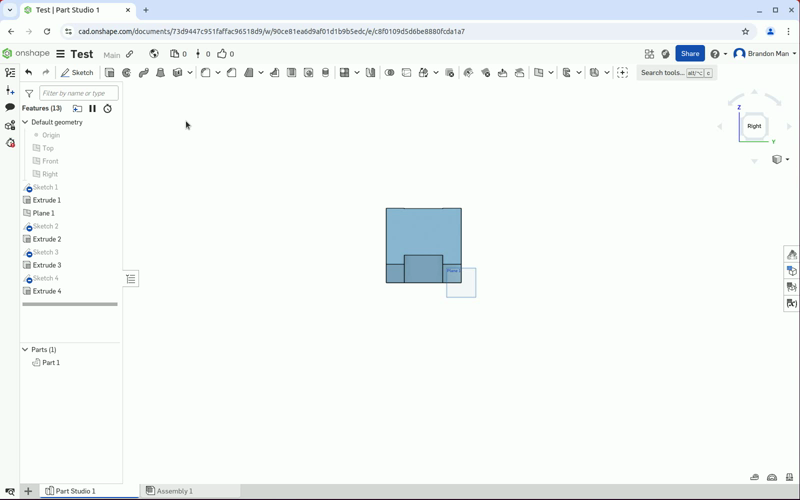
key(shift+h)
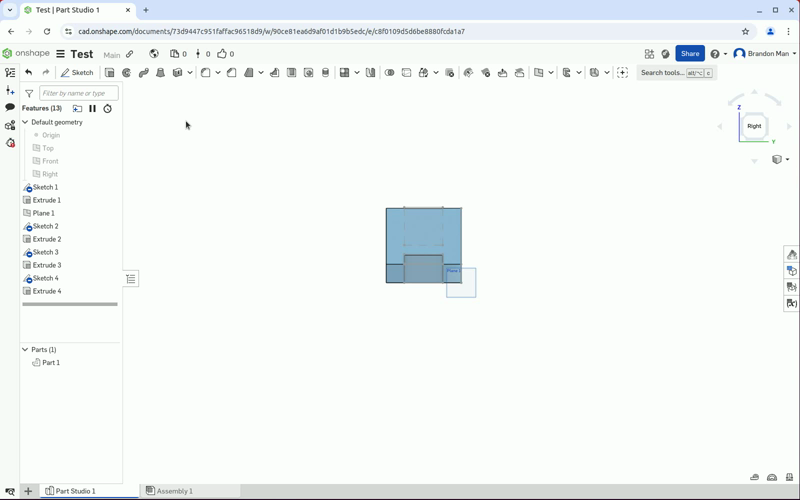
key(shift+7)
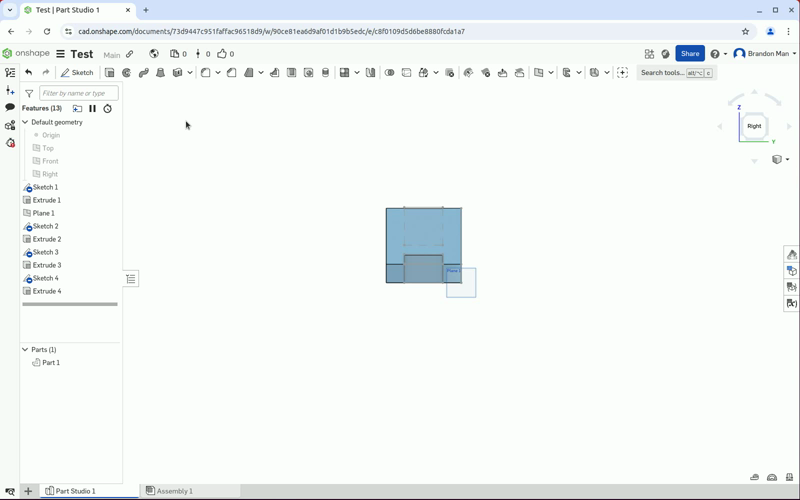
key(right, 2)
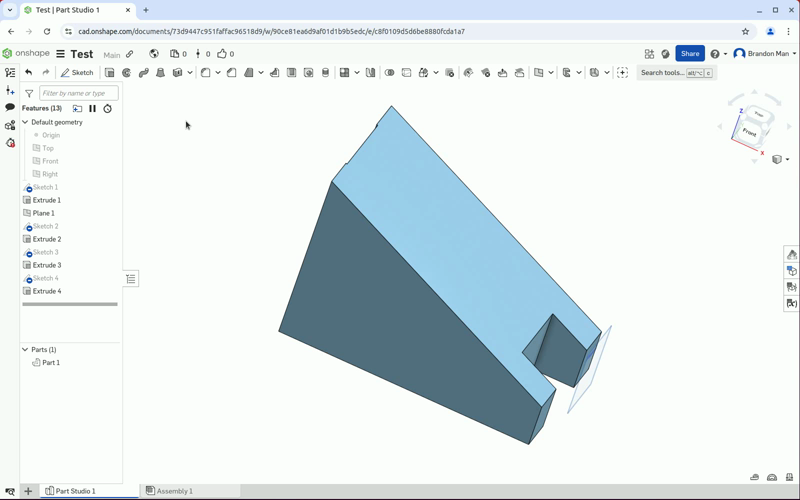
key(down, 2)
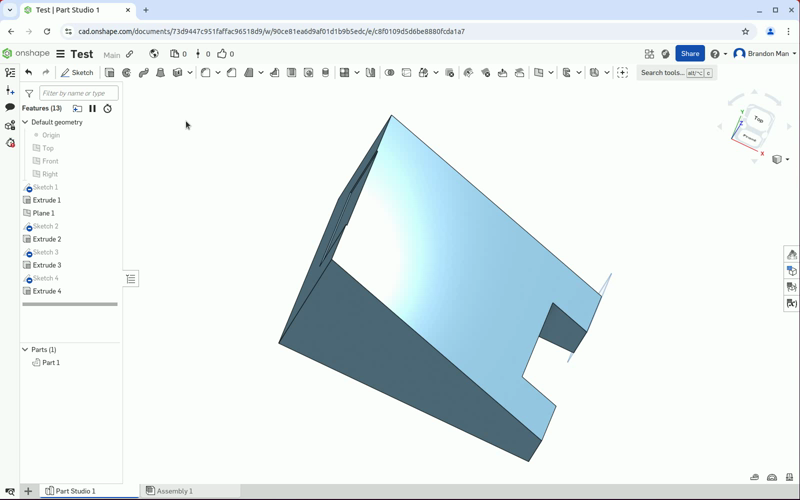
key(up, 2)
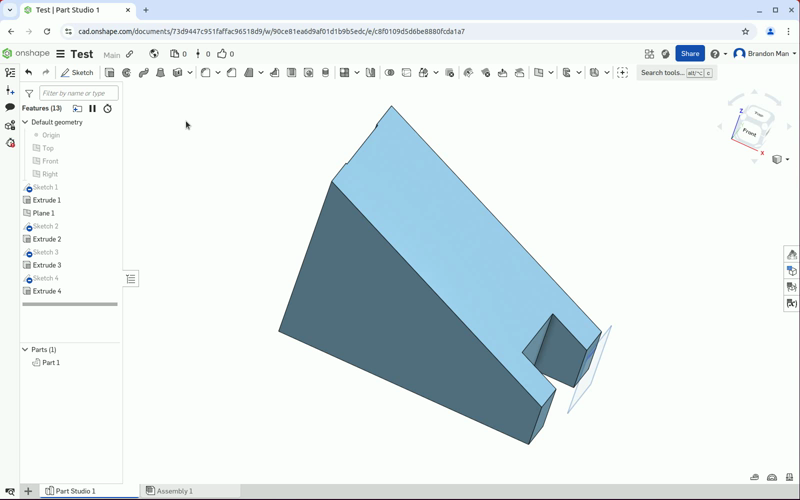
key(left, 2)
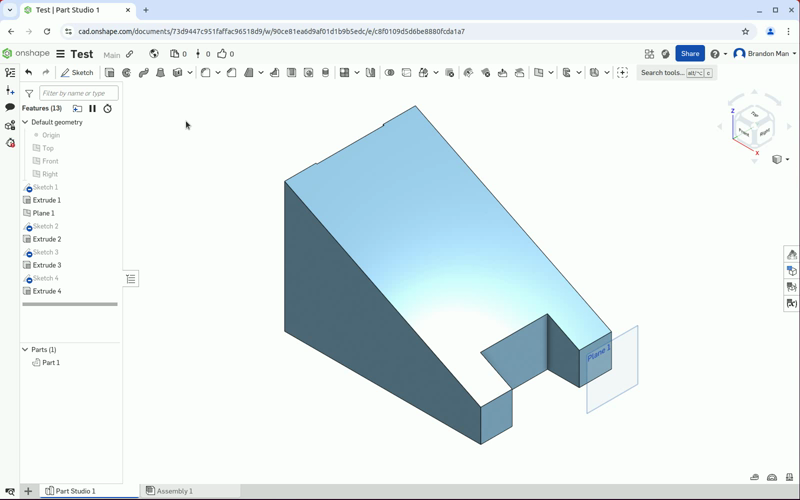
mouse_move(73, 189)
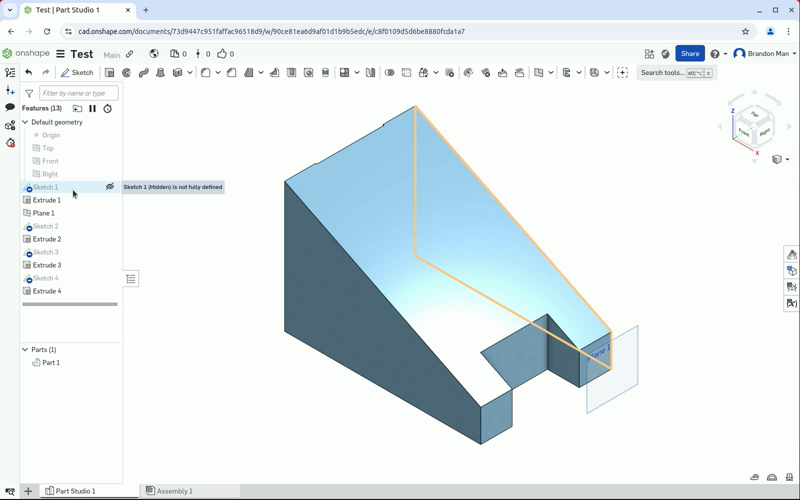
click(73, 189)